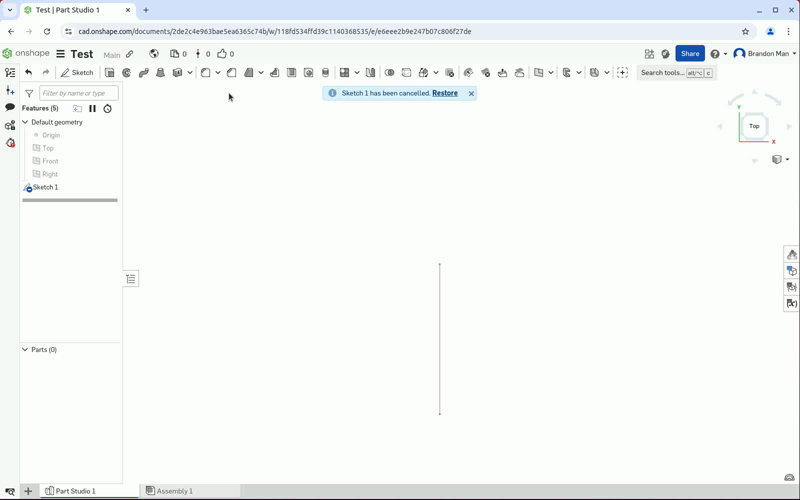
key(shift+h)
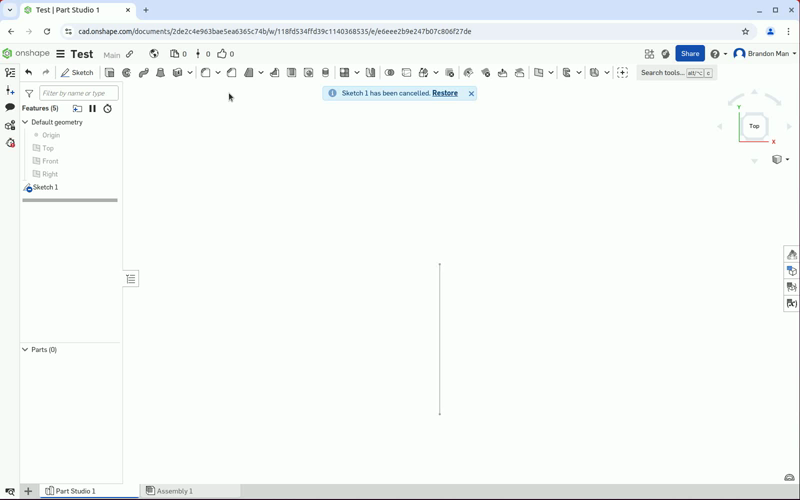
key(shift+s)
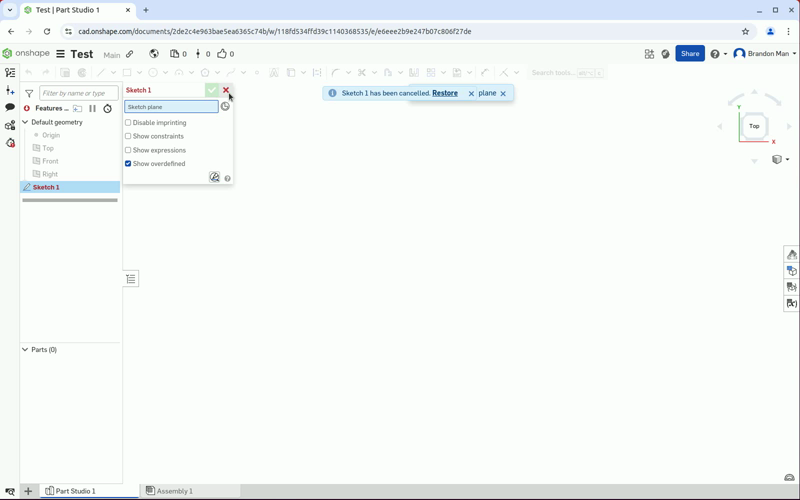
mouse_move(73, 150)
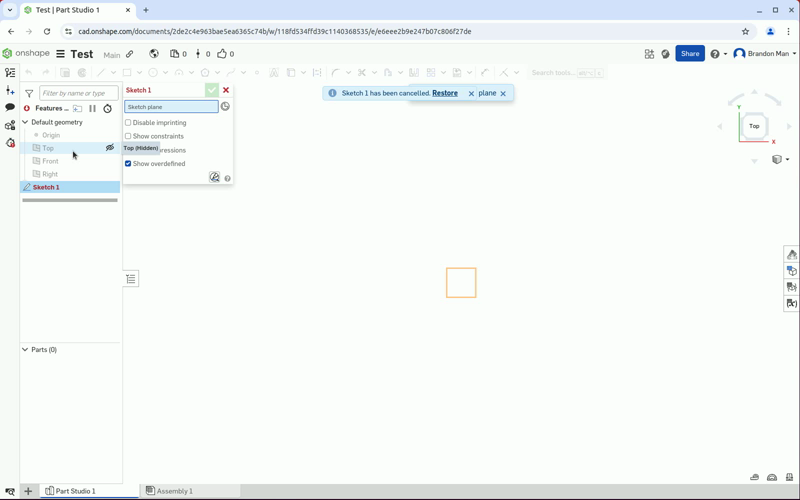
click(73, 150)
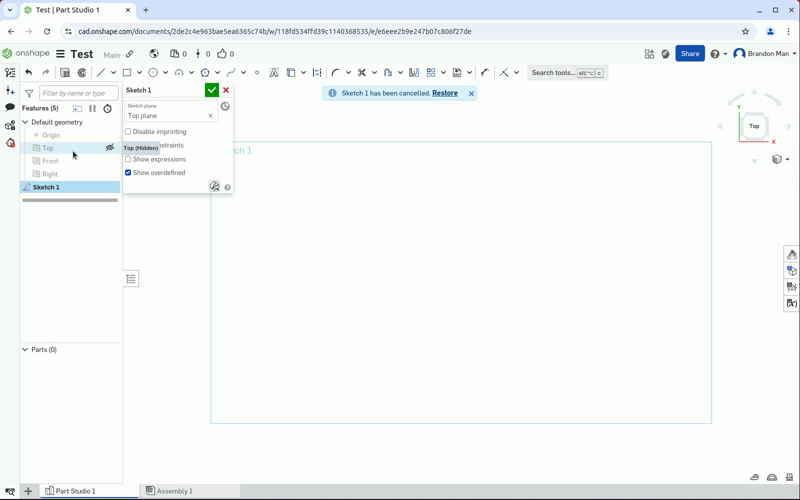
mouse_move(73, 352)
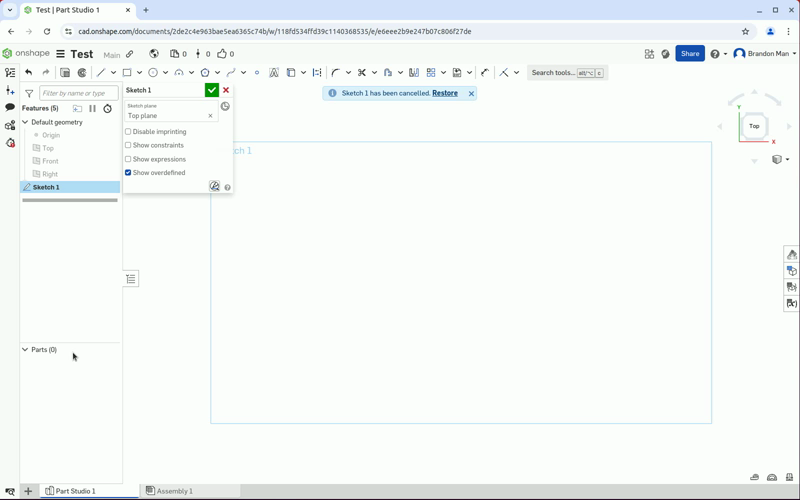
key(y)
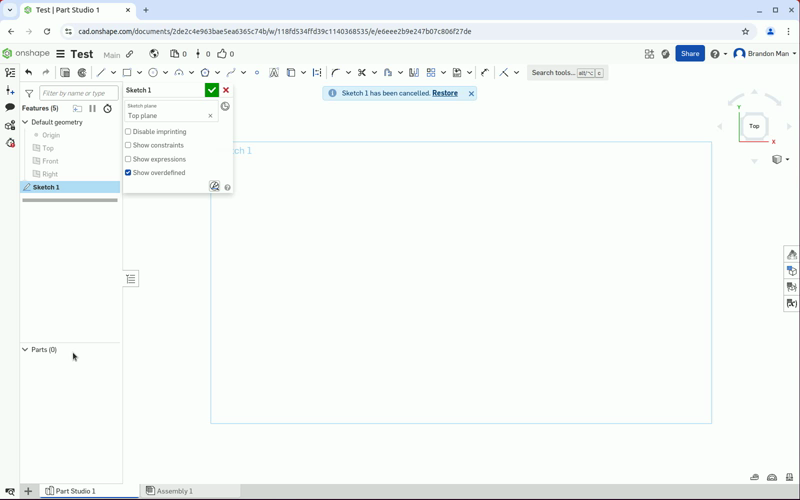
key(l)
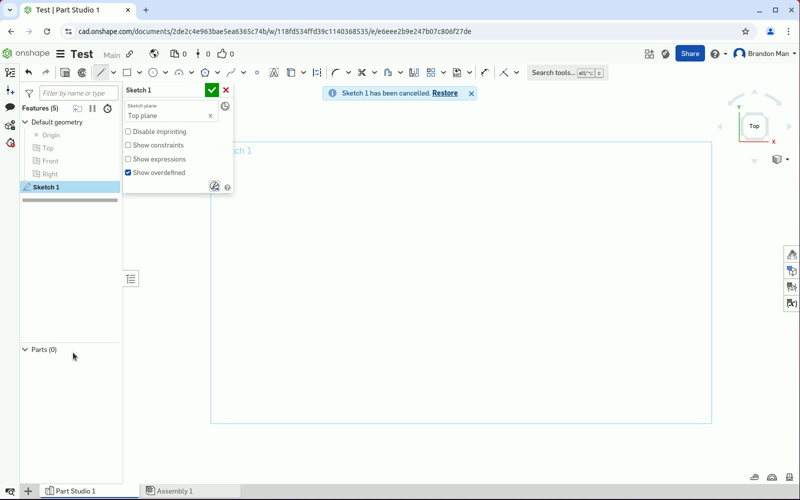
key_down(shift)
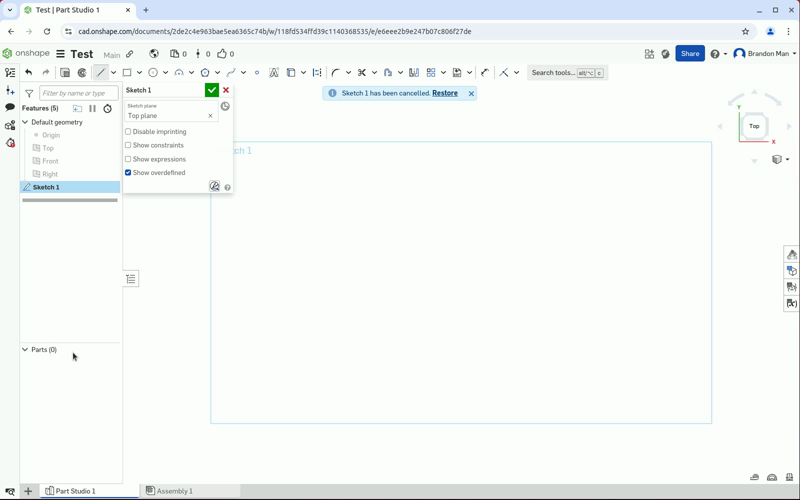
mouse_move(430, 395)
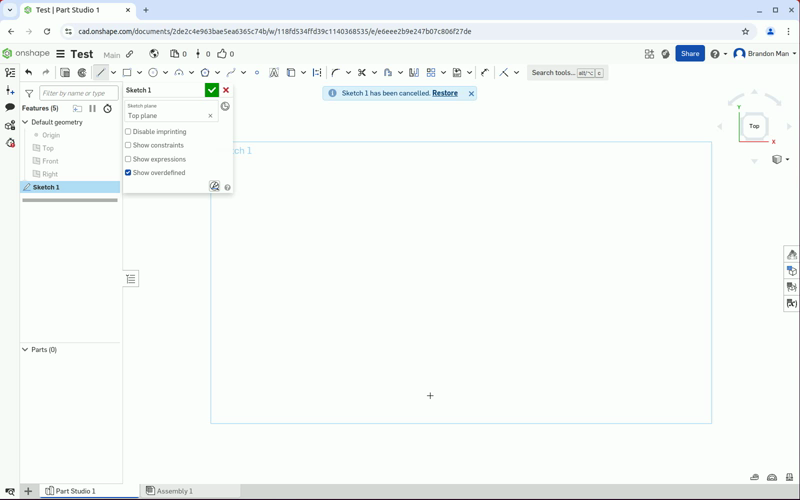
click(430, 395)
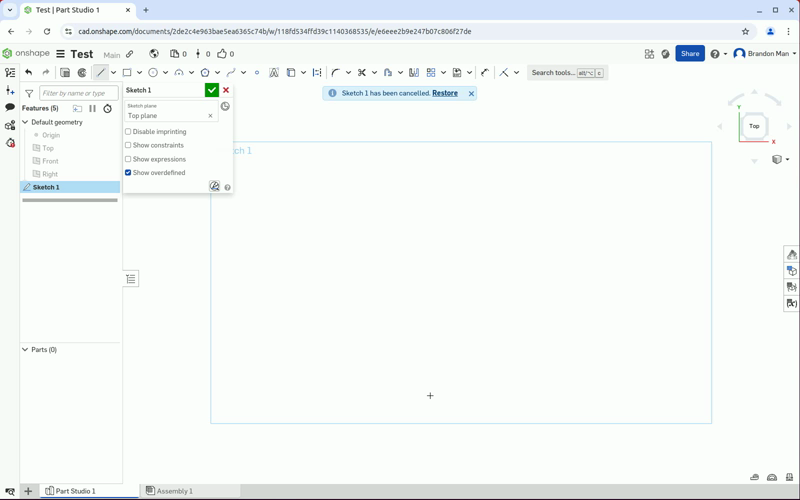
key_up(shift)
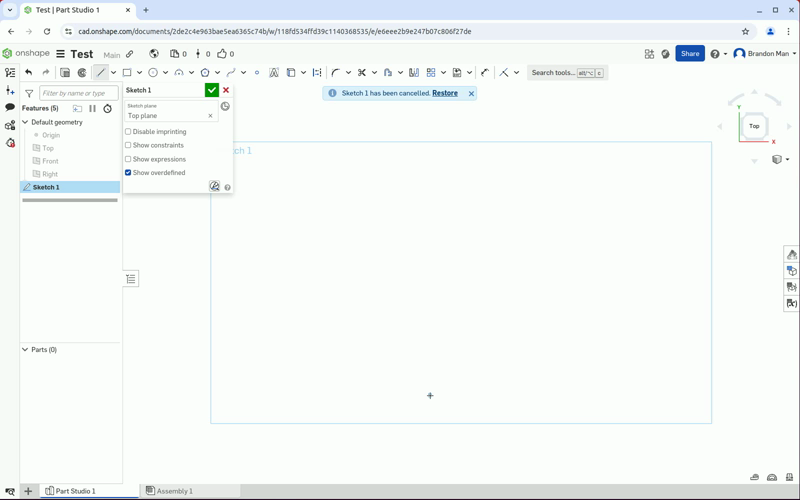
key_down(shift)
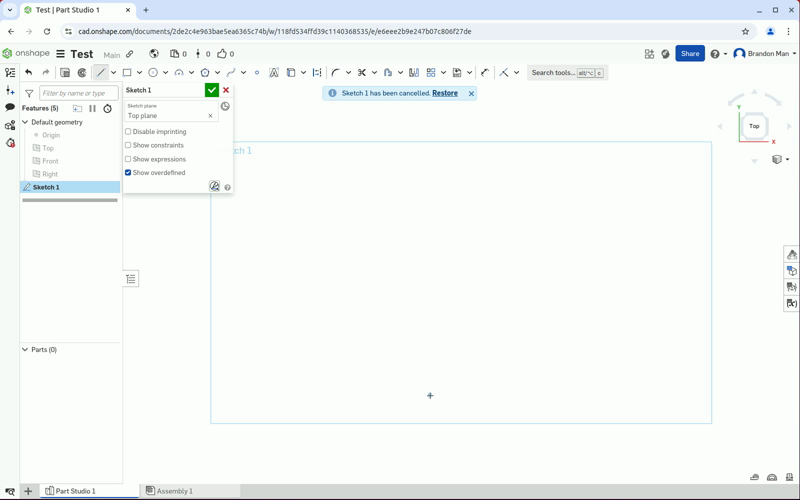
mouse_move(460, 395)
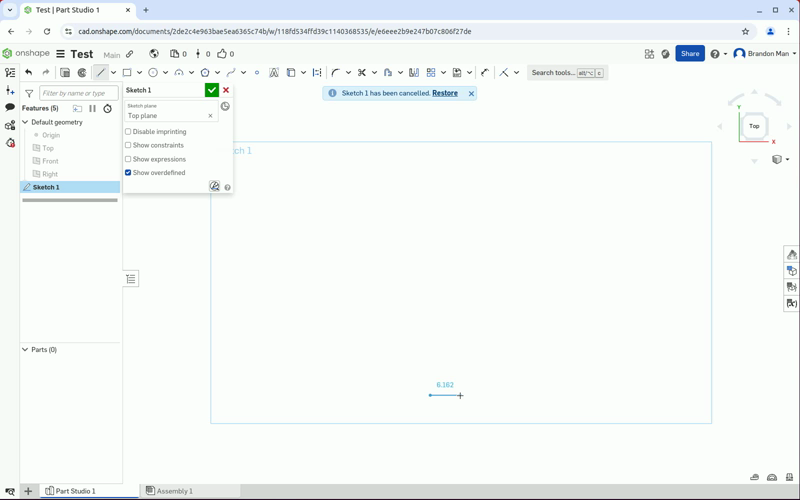
mouse_move(489, 395)
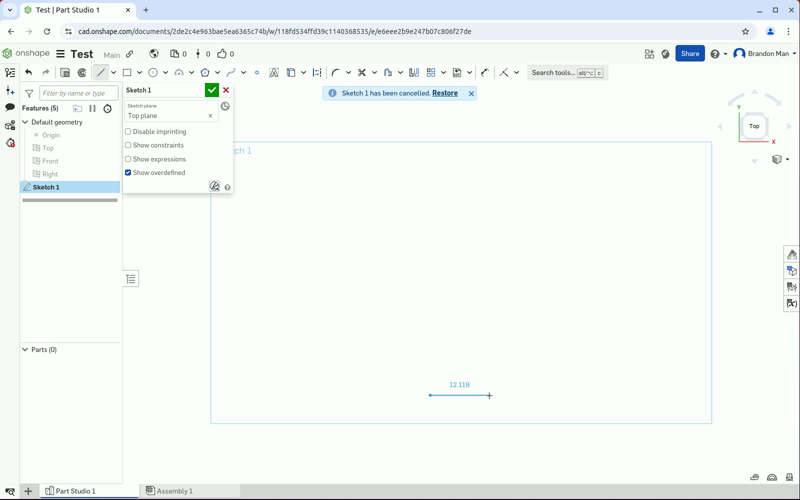
click(489, 395)
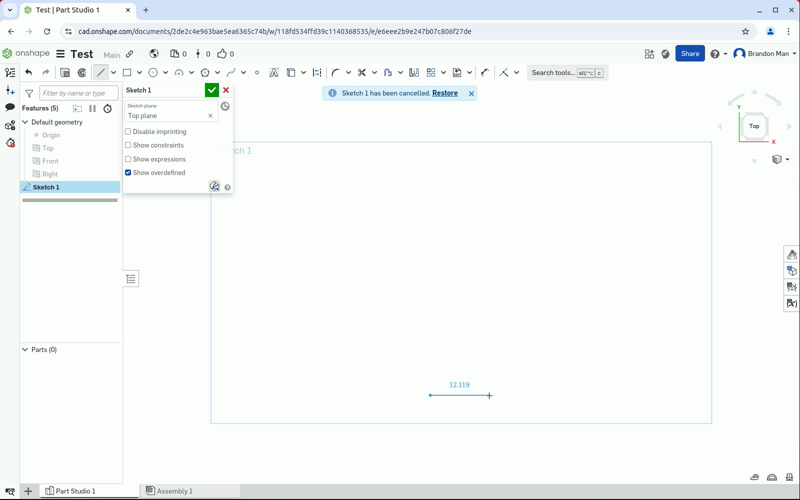
key_up(shift)
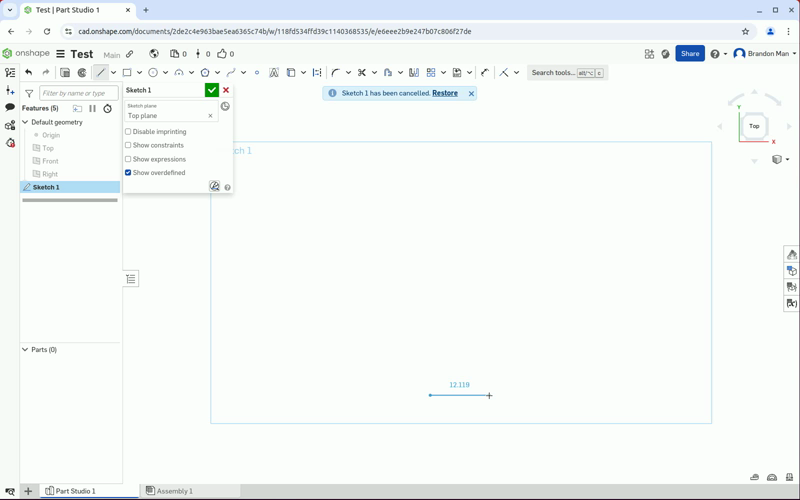
key_down(shift)
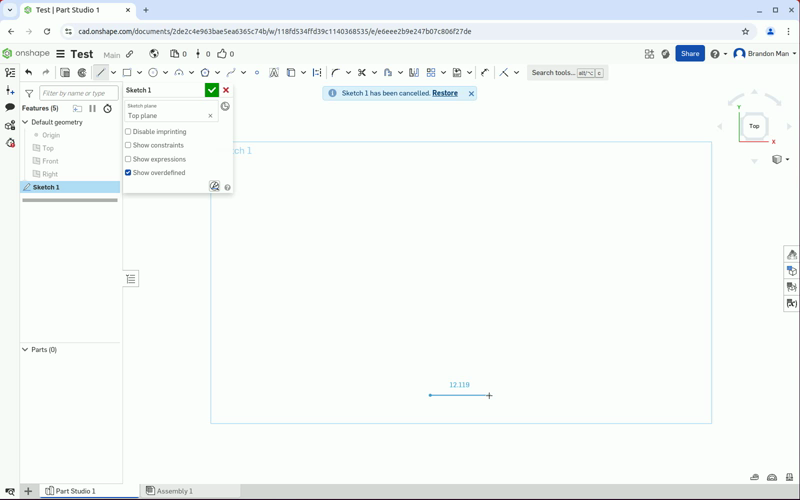
mouse_move(489, 171)
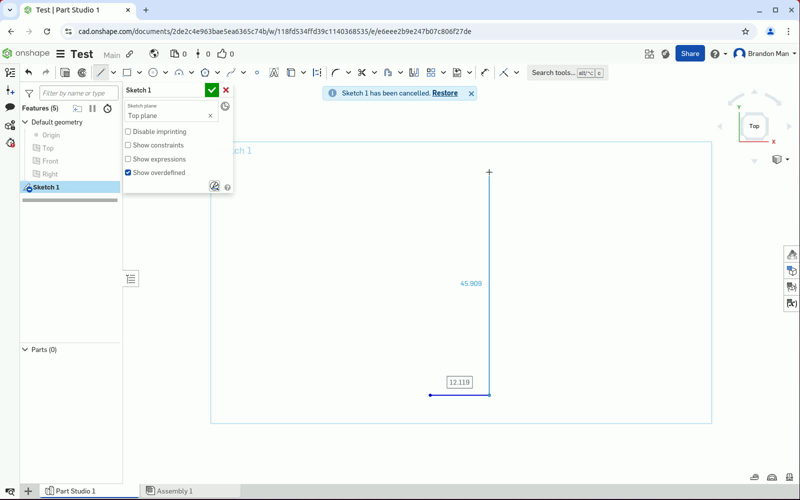
click(489, 171)
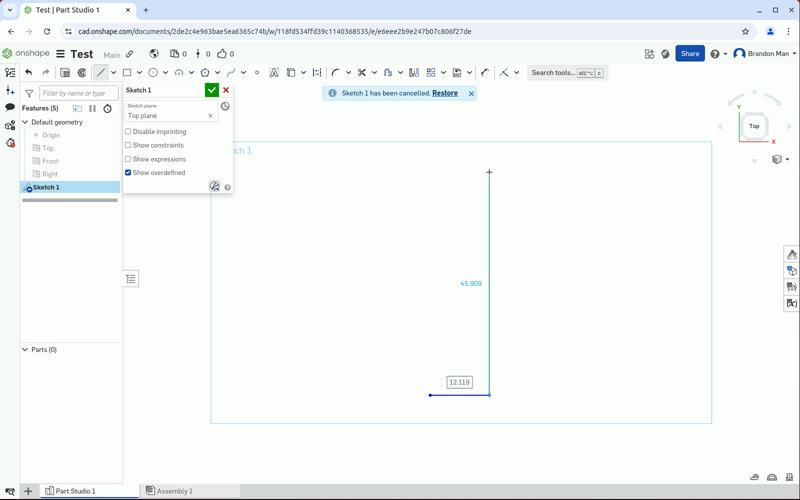
key_up(shift)
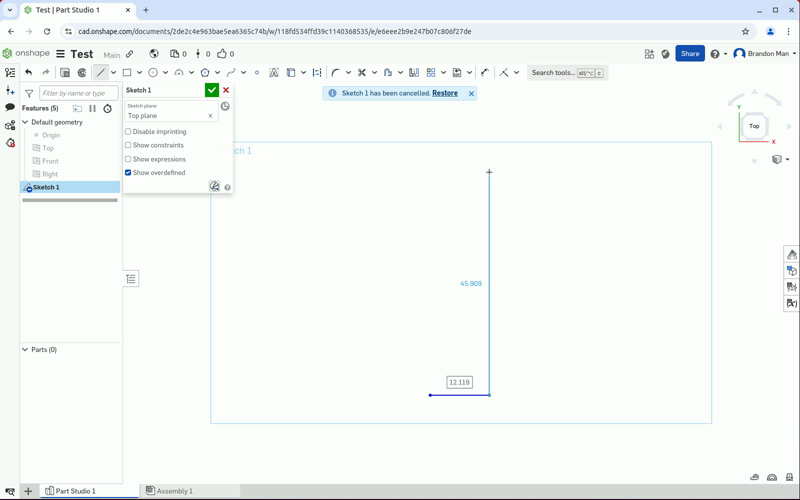
key_down(shift)
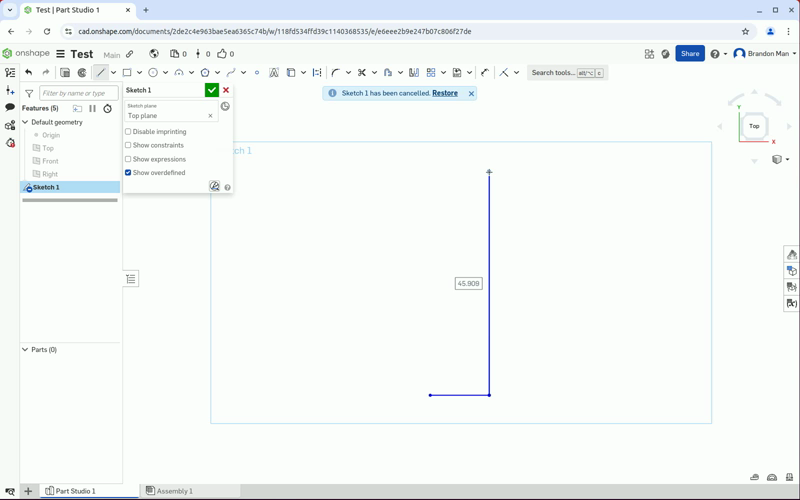
mouse_move(519, 171)
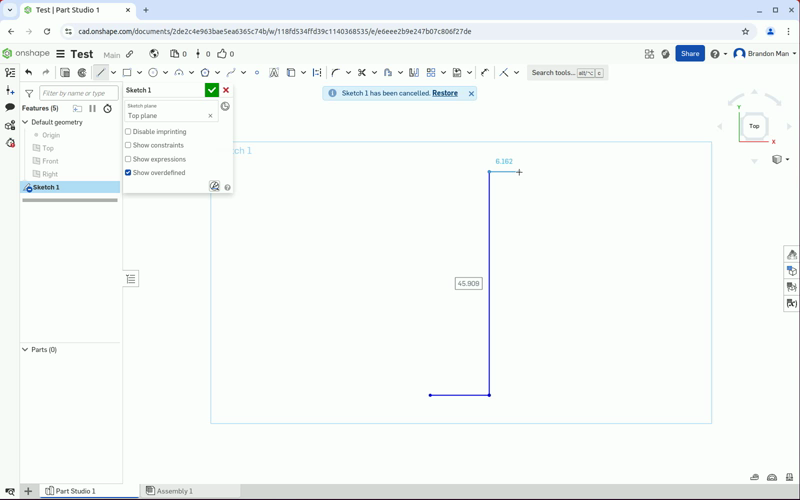
mouse_move(430, 171)
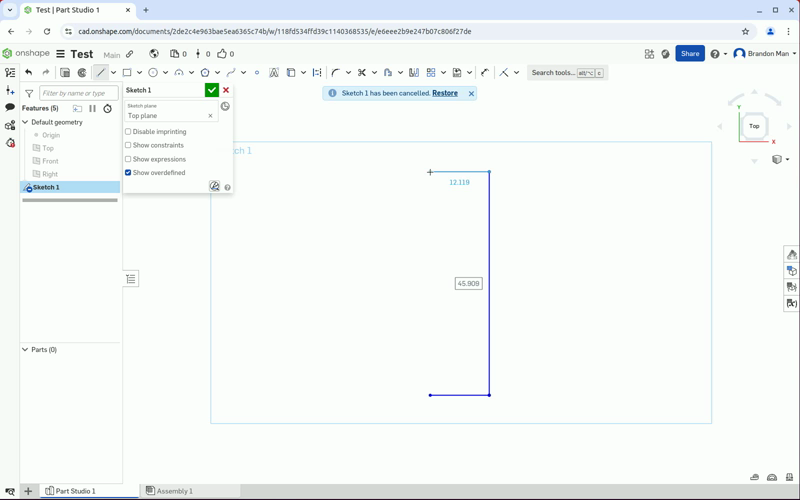
click(430, 171)
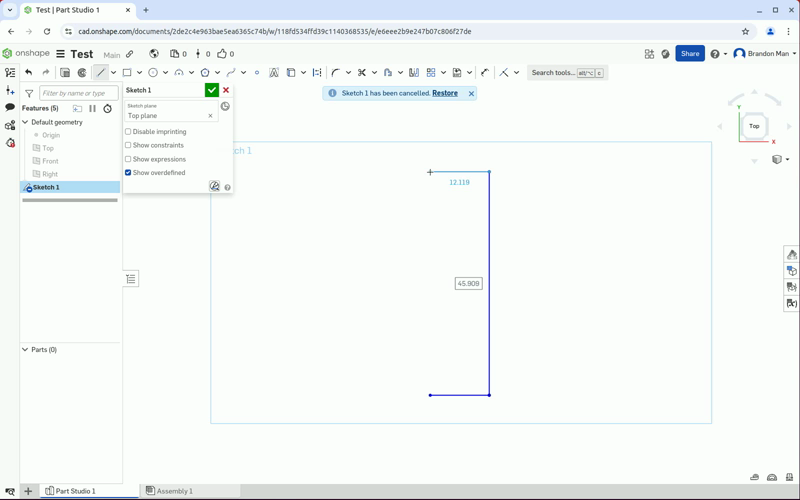
key_up(shift)
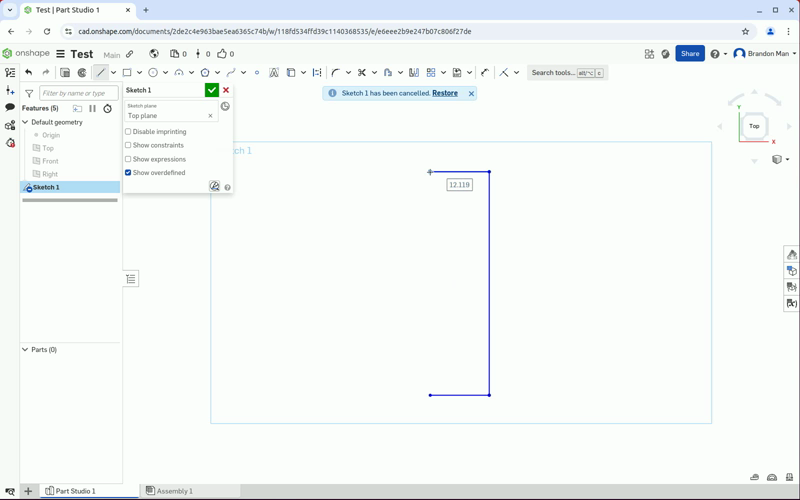
key_down(shift)
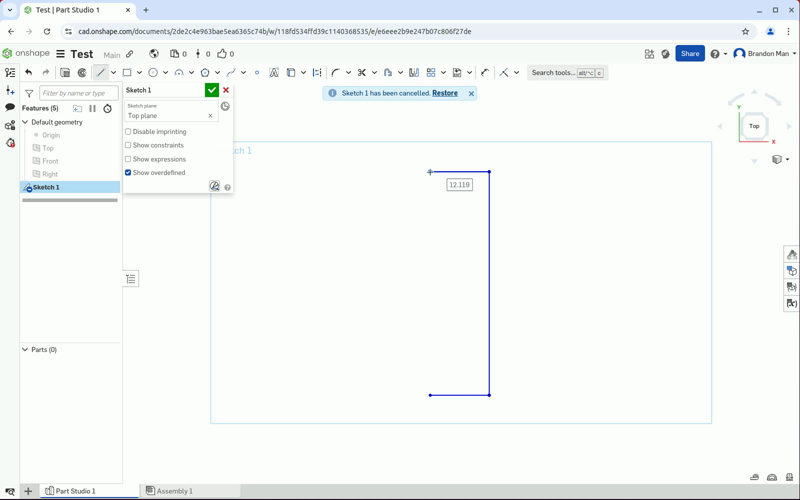
mouse_move(430, 395)
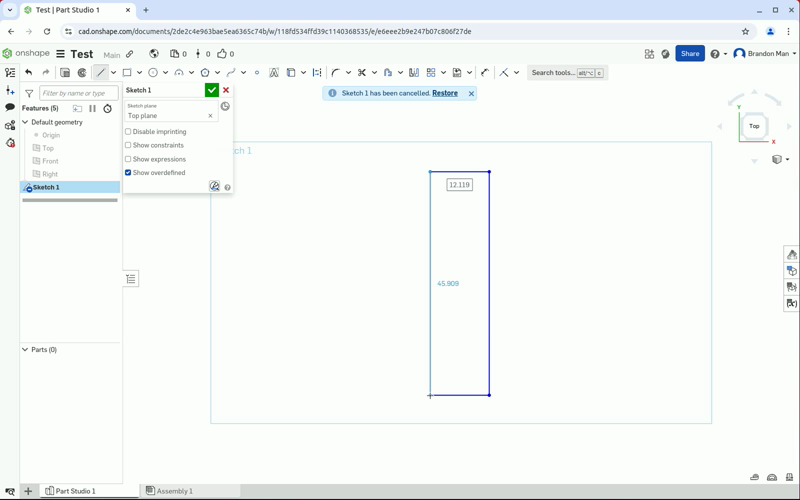
key_up(shift)
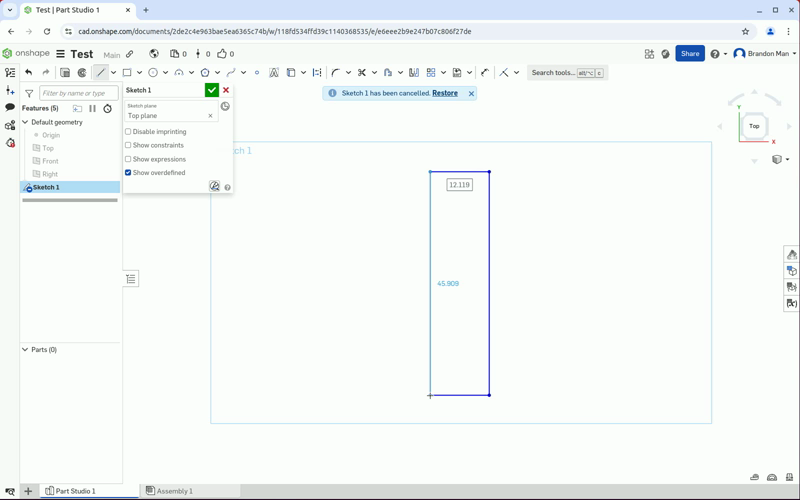
click(430, 395)
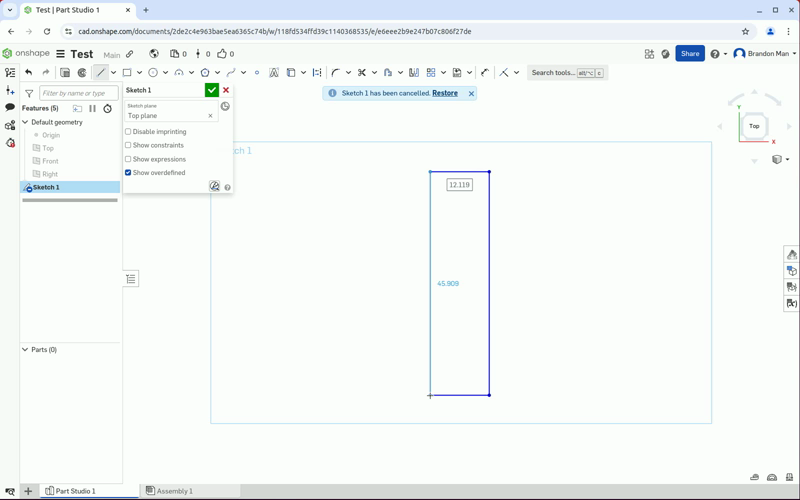
key(esc)
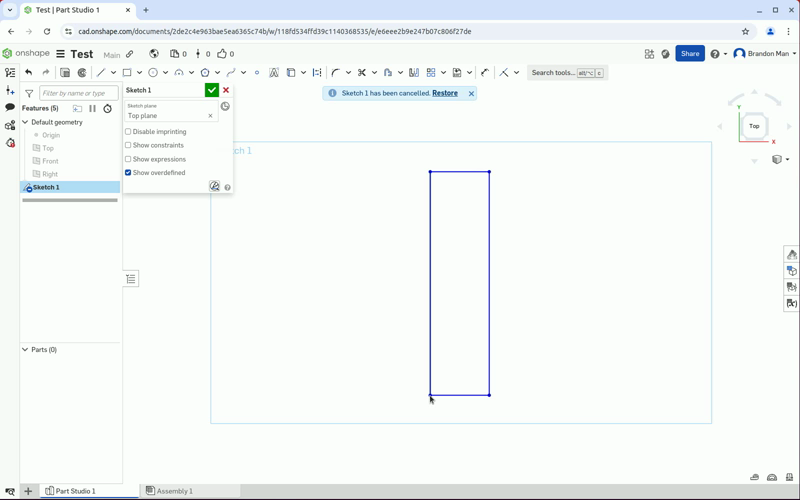
mouse_move(475, 364)
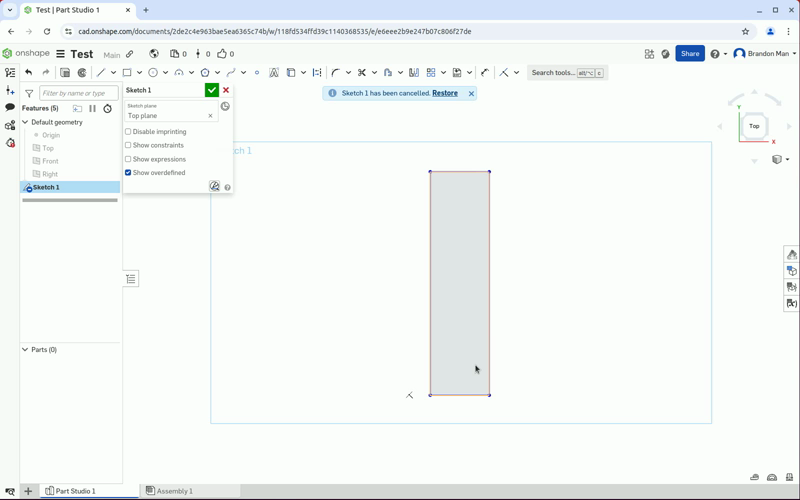
click(475, 364)
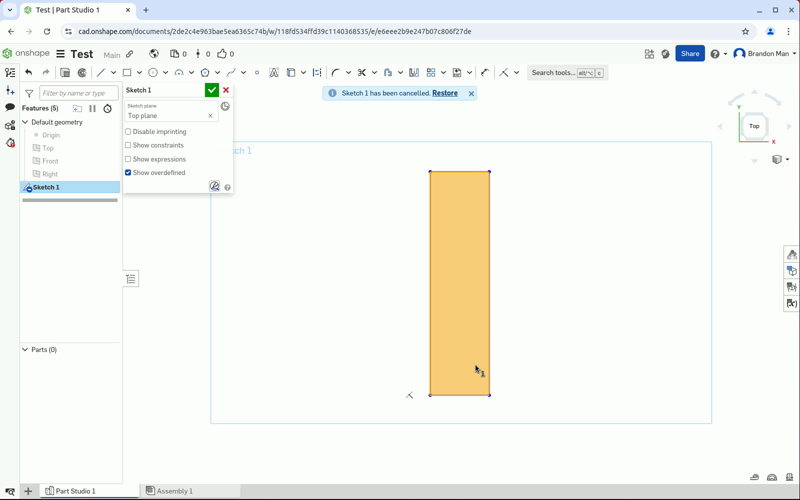
mouse_move(73, 352)
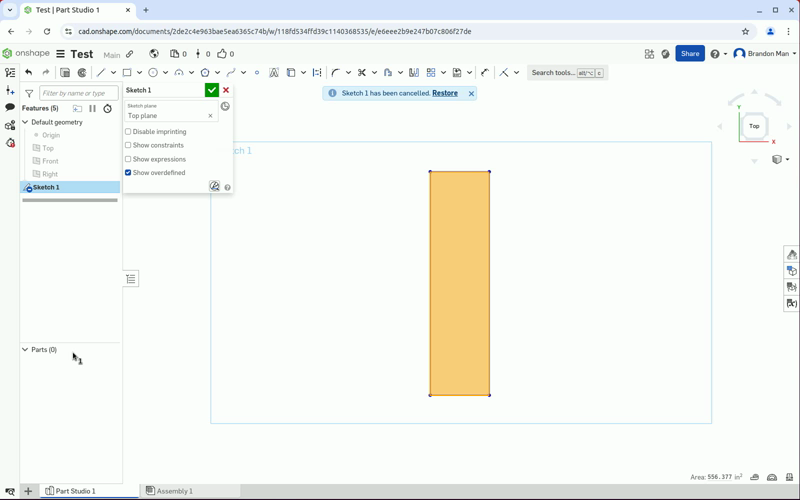
key(shift+y)
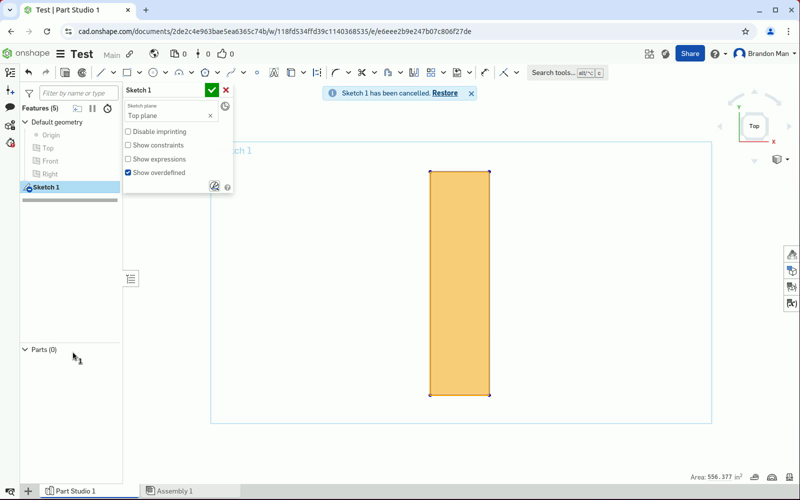
key(shift+e)
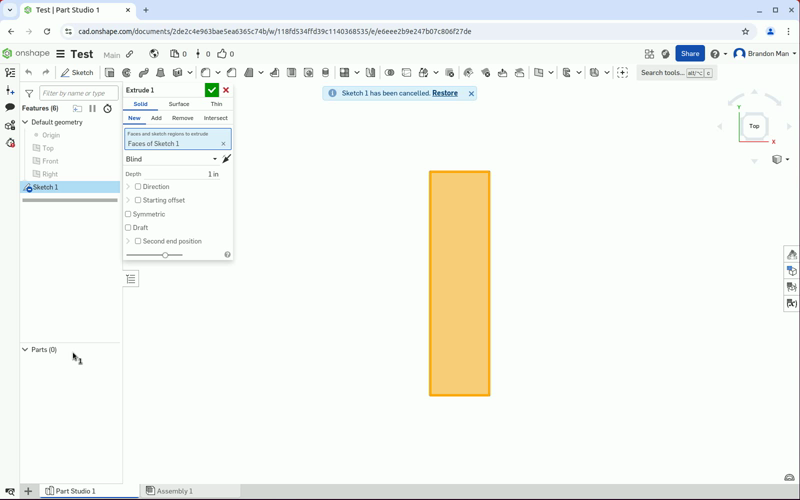
mouse_move(143, 106)
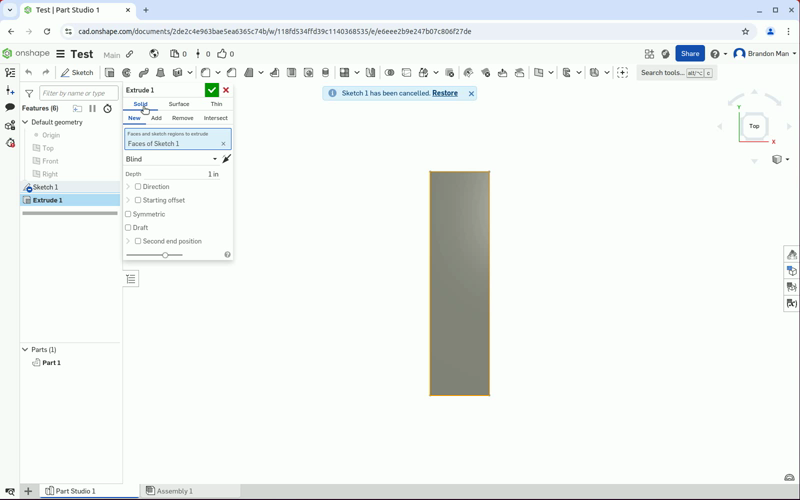
click(143, 106)
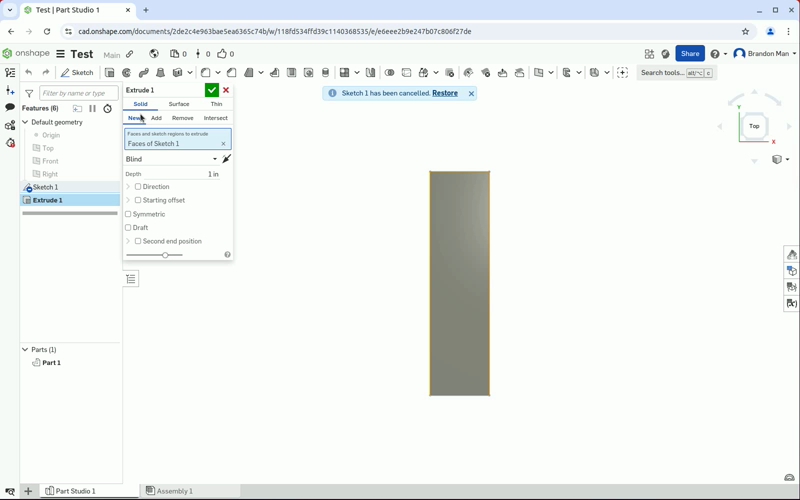
mouse_move(137, 120)
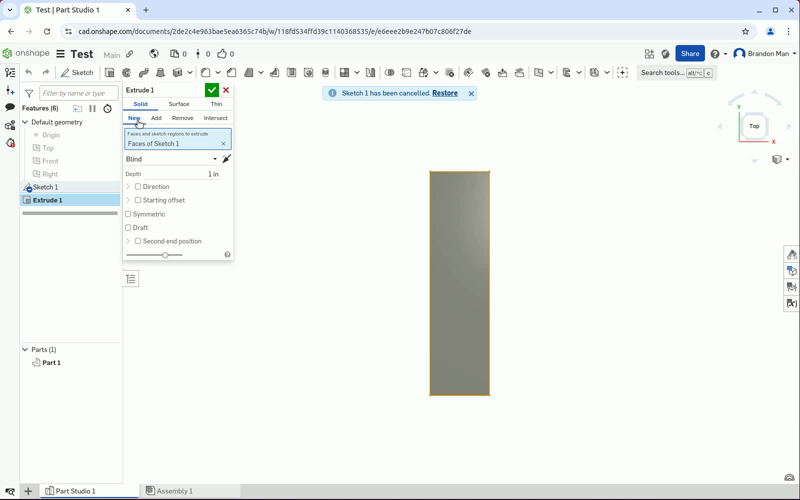
click(137, 120)
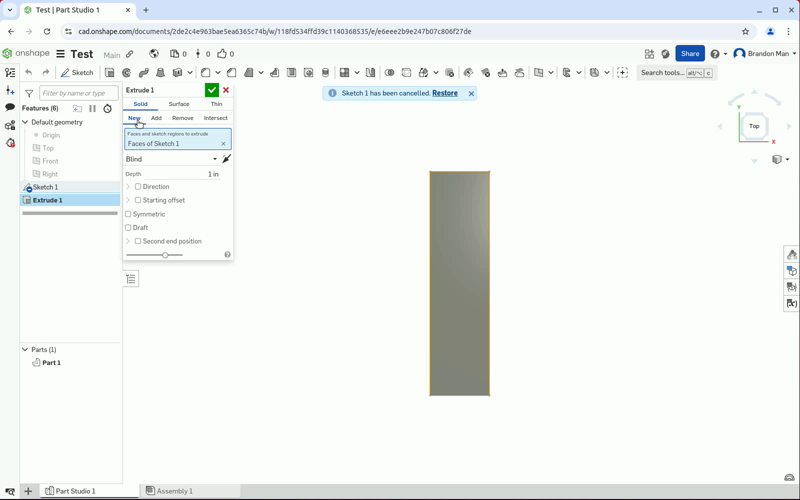
key(tab, 4)
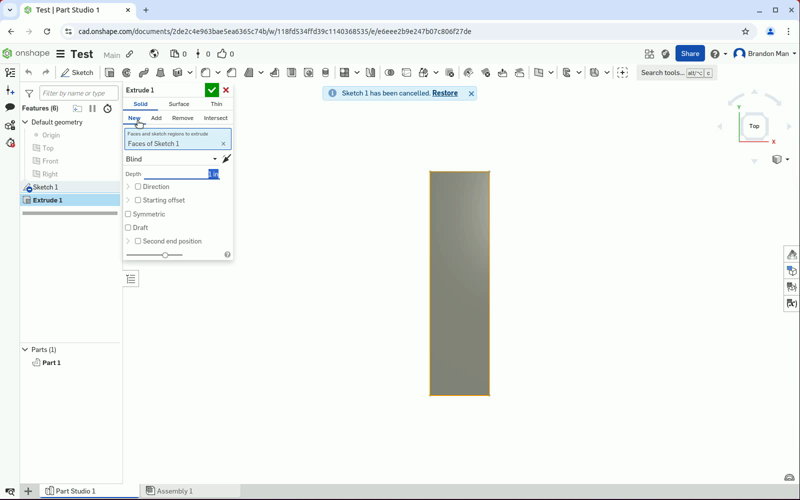
text(1.204)
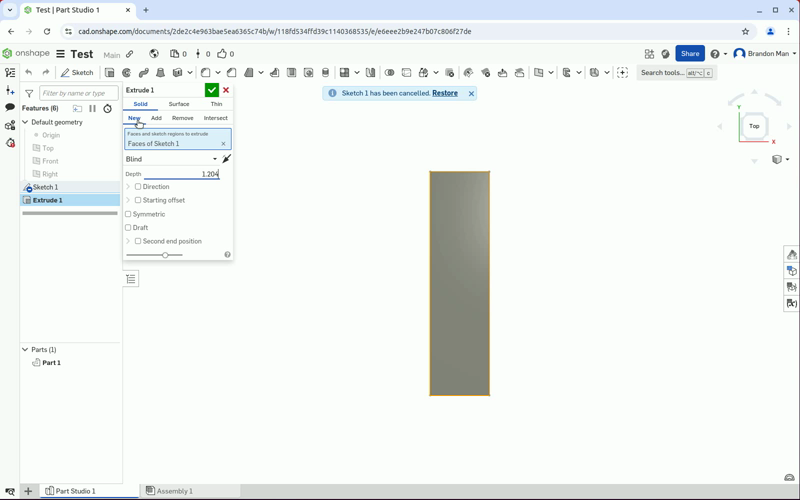
key(enter)
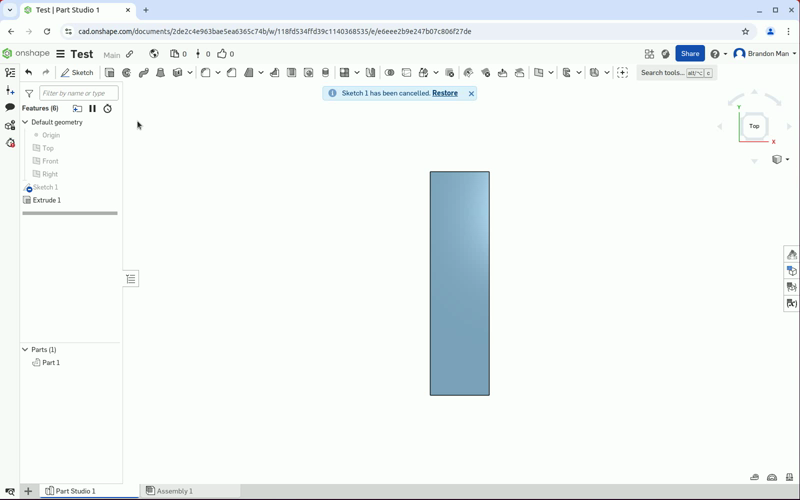
key(shift+h)
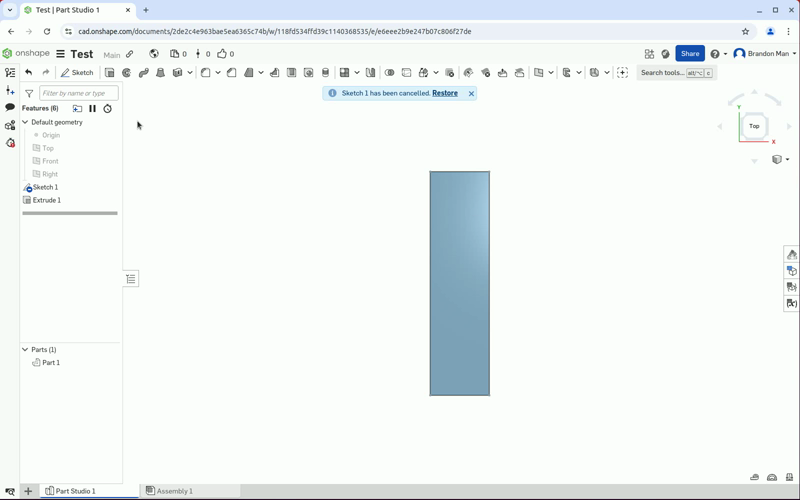
key(shift+h)
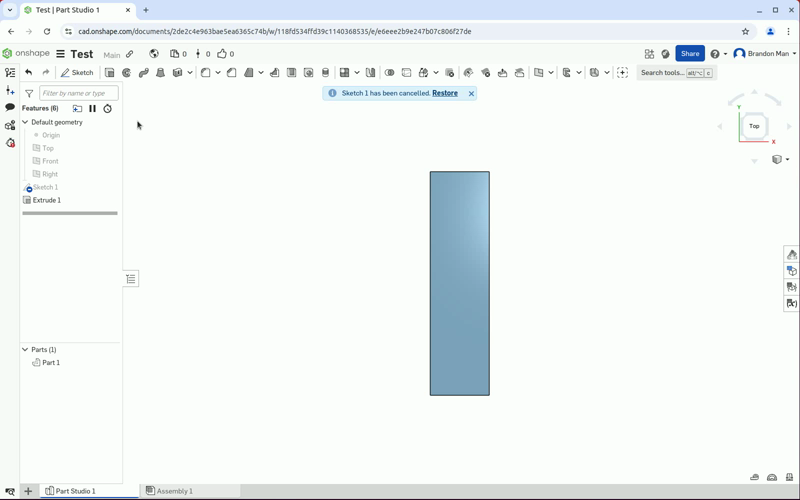
mouse_move(73, 189)
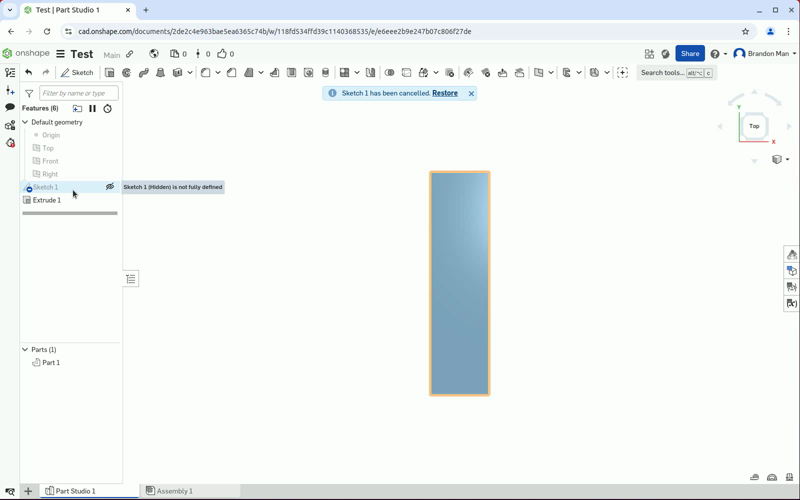
click(73, 189)
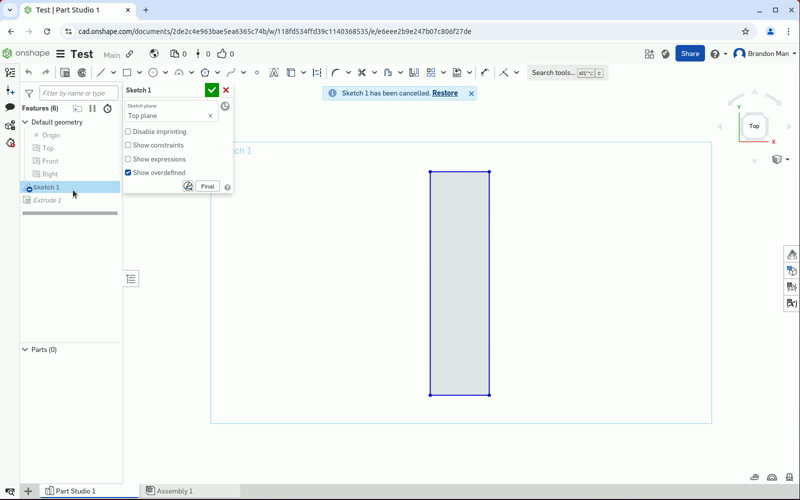
mouse_move(229, 92)
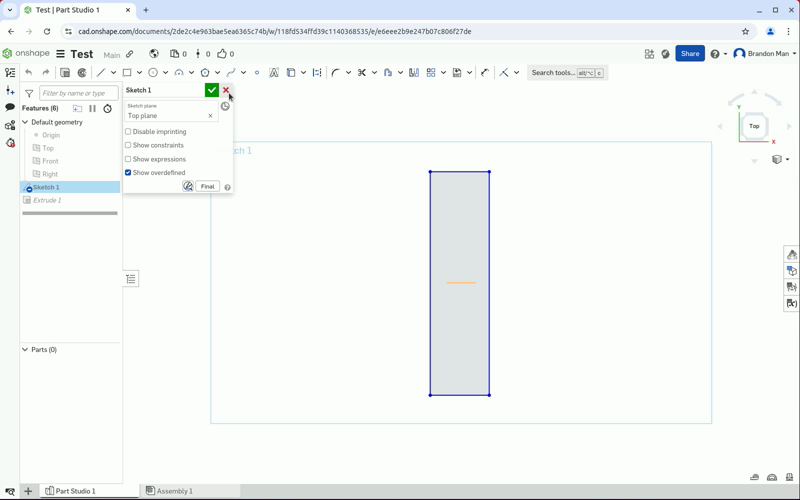
click(229, 92)
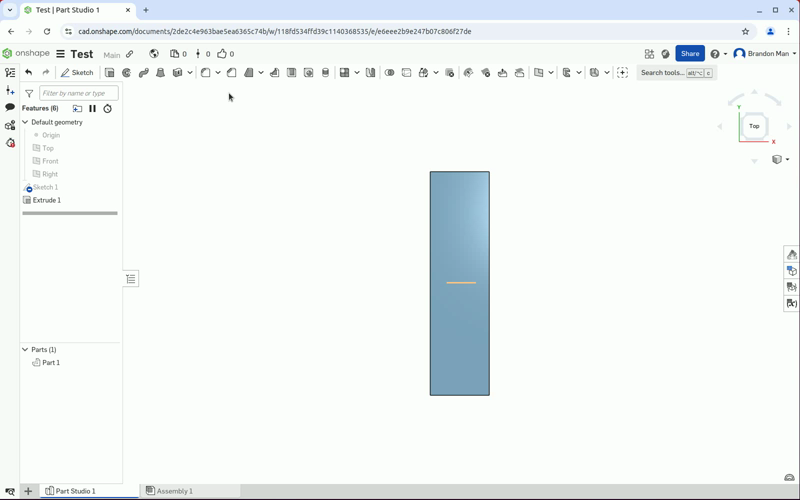
mouse_move(541, 75)
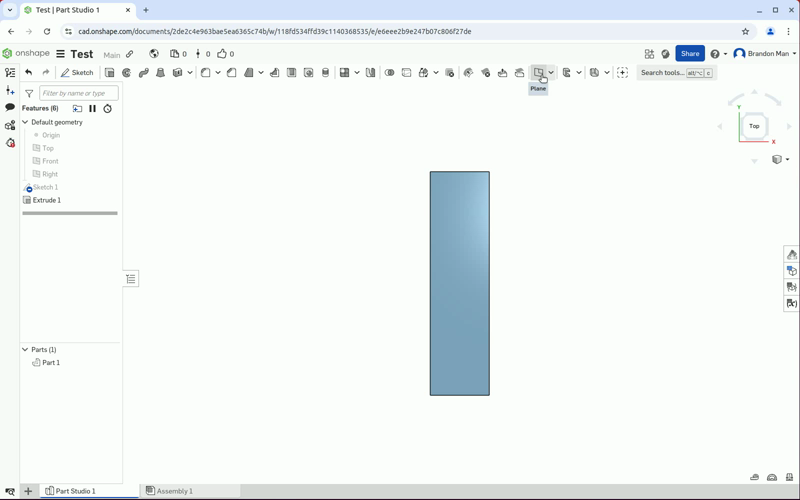
click(541, 75)
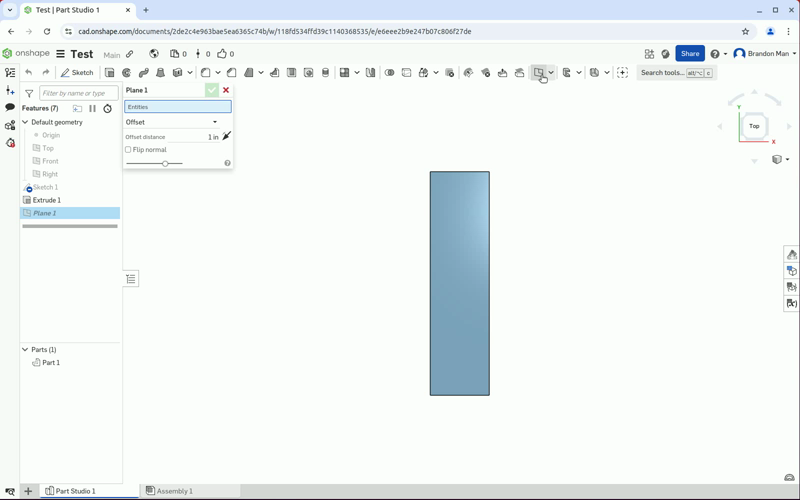
mouse_move(73, 150)
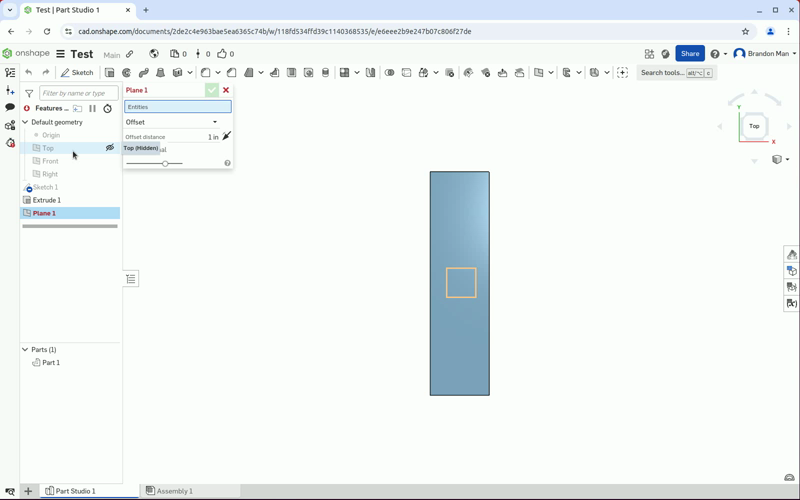
click(73, 150)
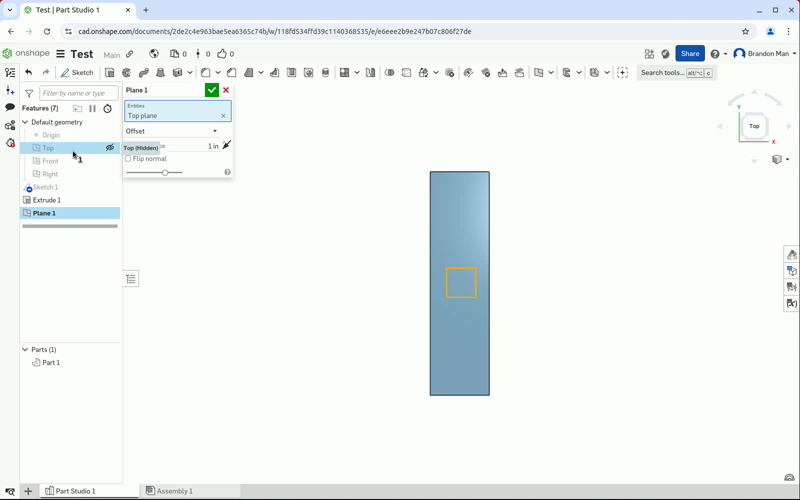
key(tab, 2)
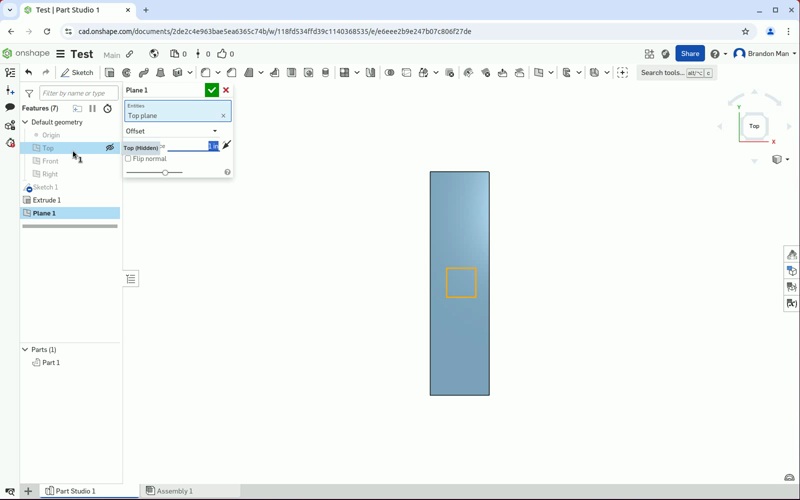
text(1.202)
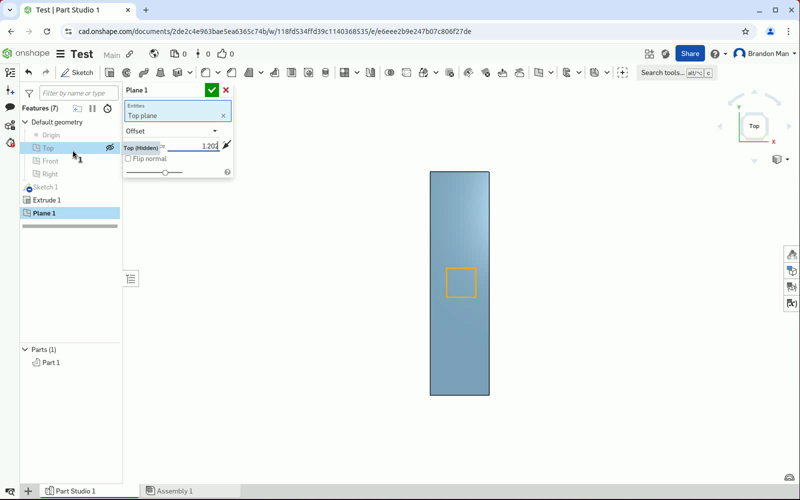
key(enter, 2)
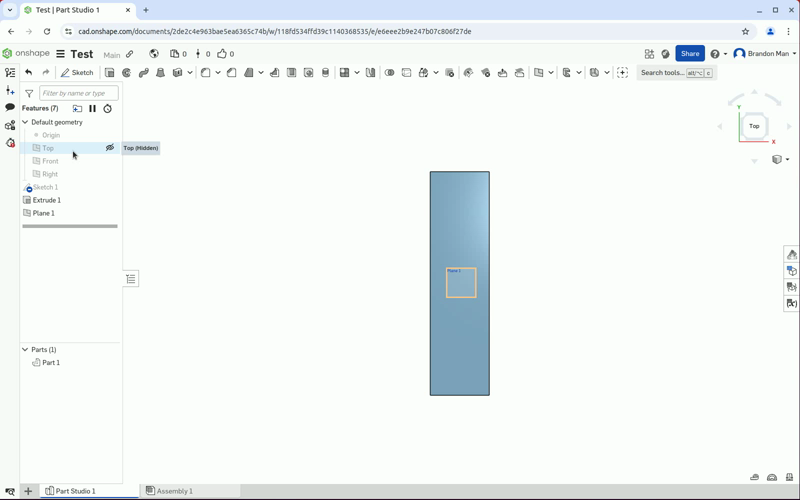
key(shift+s)
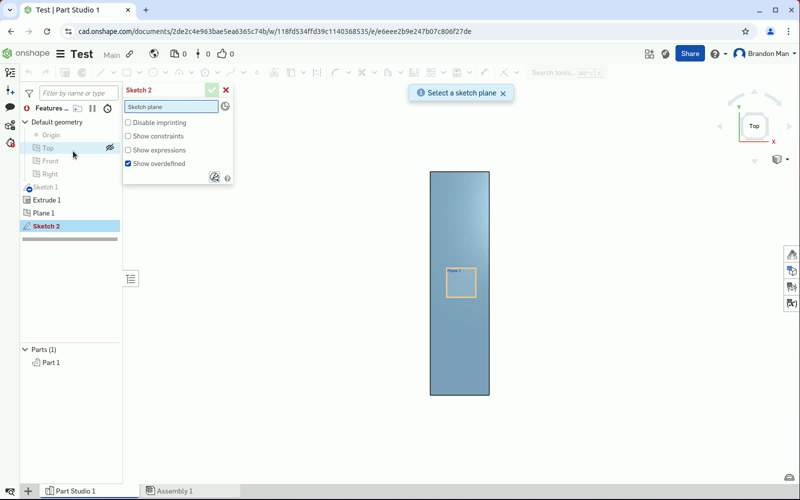
mouse_move(73, 215)
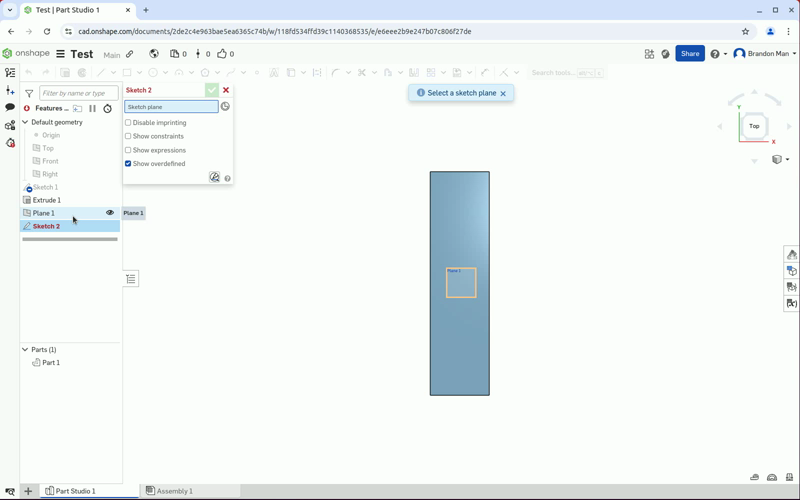
click(73, 215)
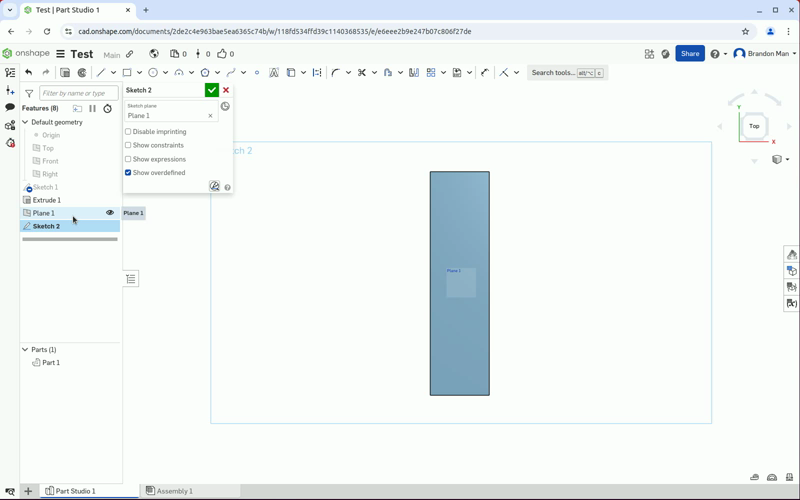
mouse_move(73, 352)
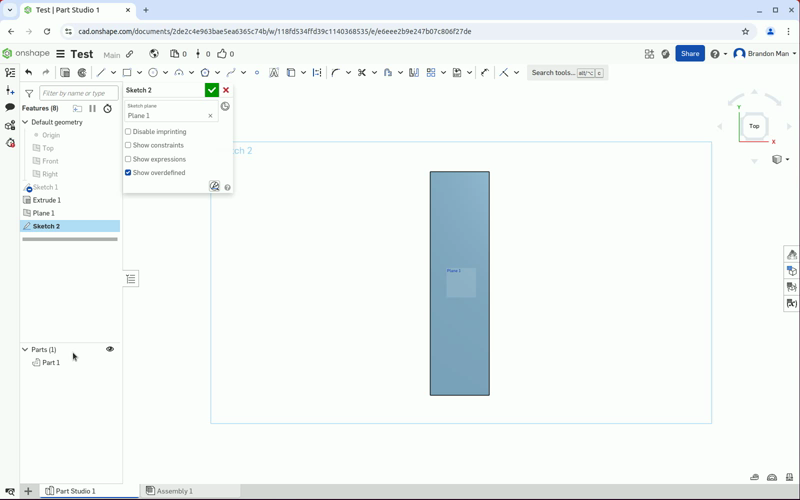
key(y)
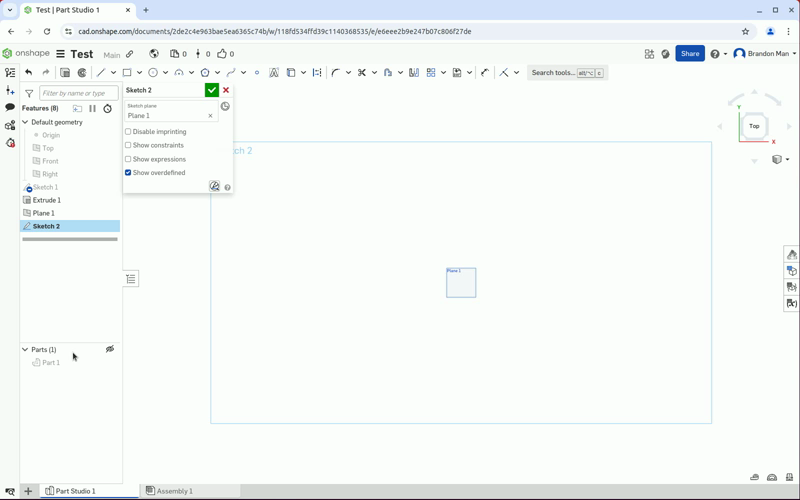
key(l)
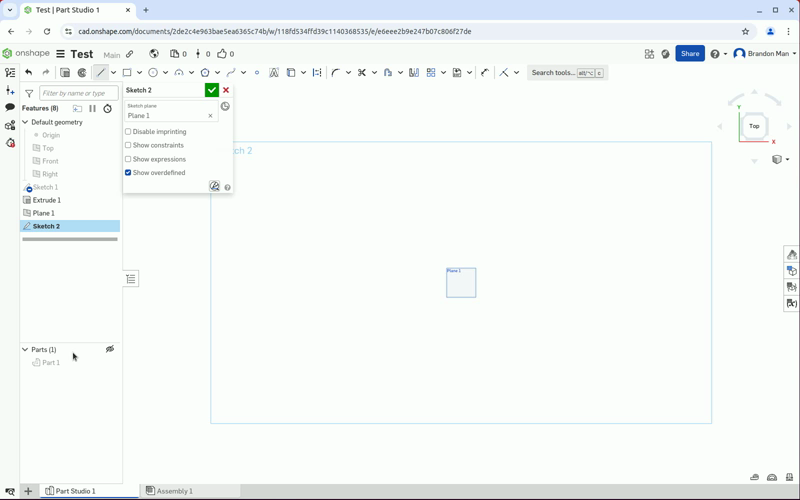
key_down(shift)
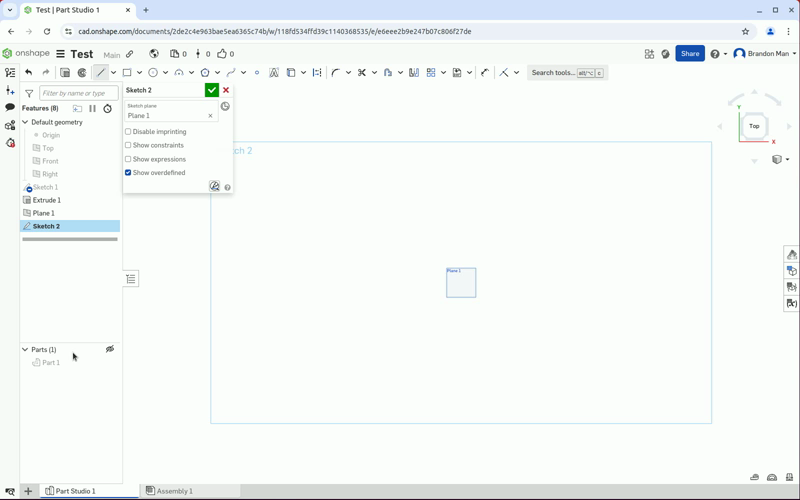
mouse_move(430, 395)
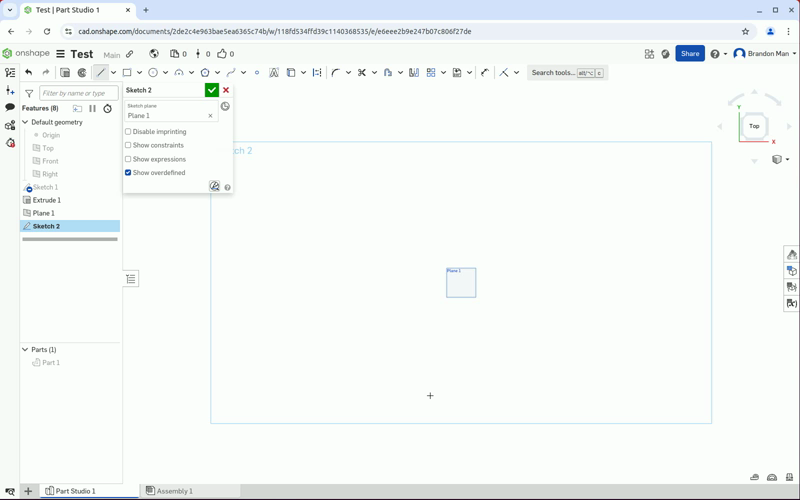
click(430, 395)
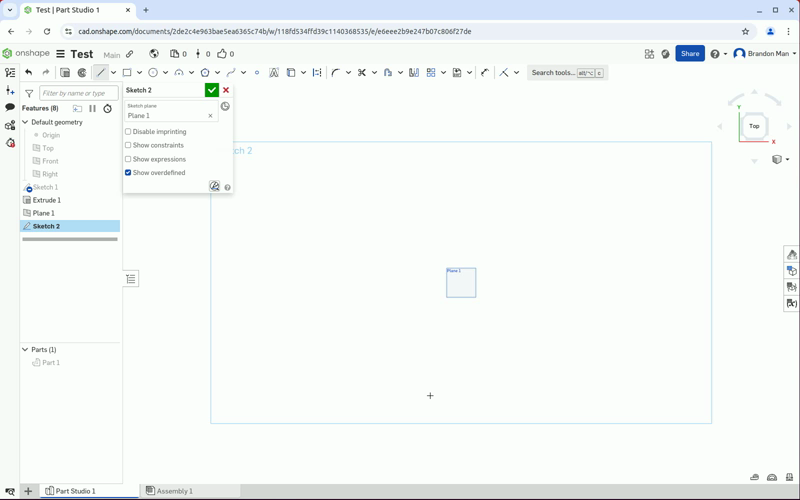
key_up(shift)
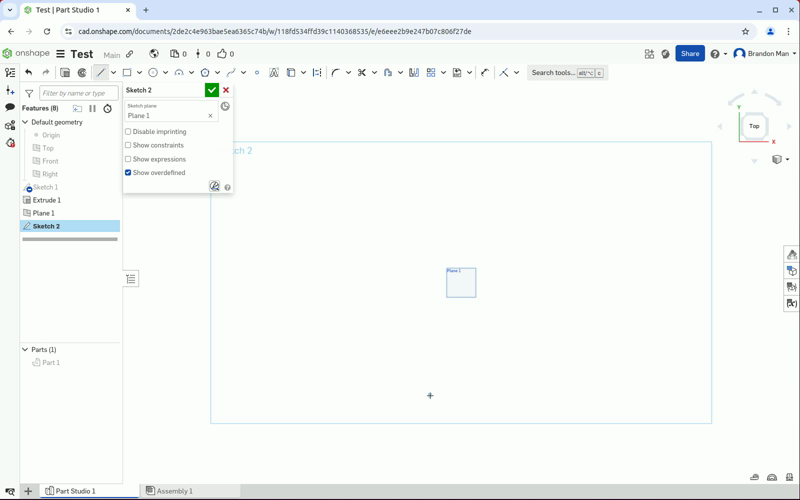
key_down(shift)
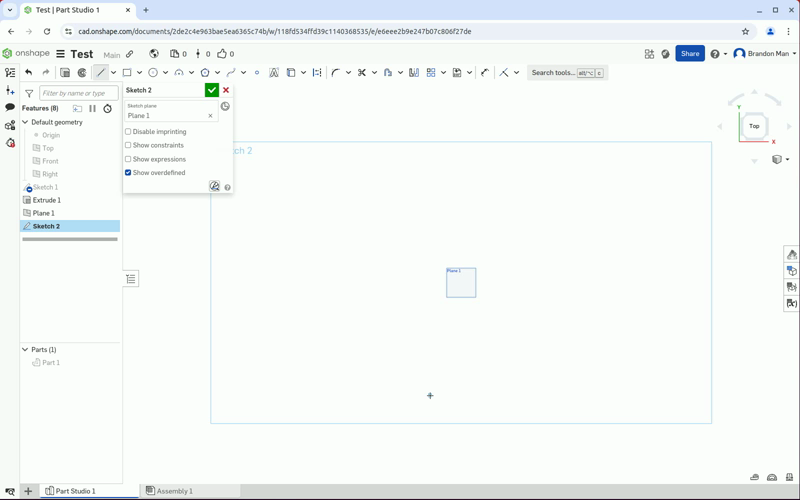
mouse_move(460, 395)
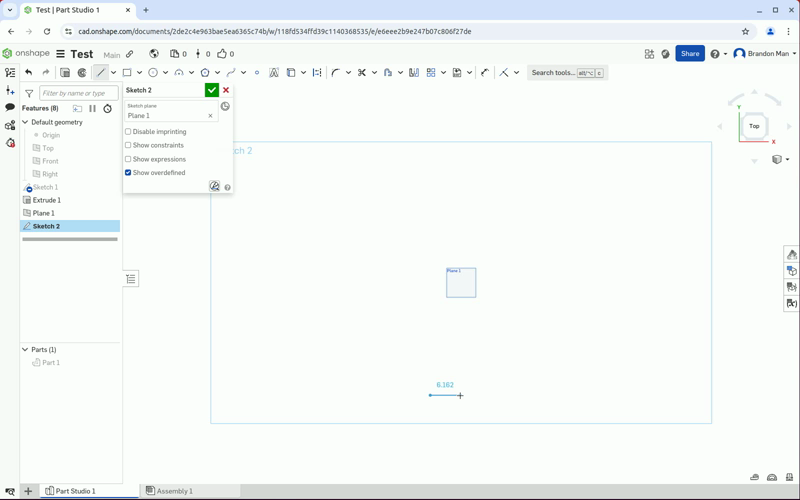
mouse_move(489, 395)
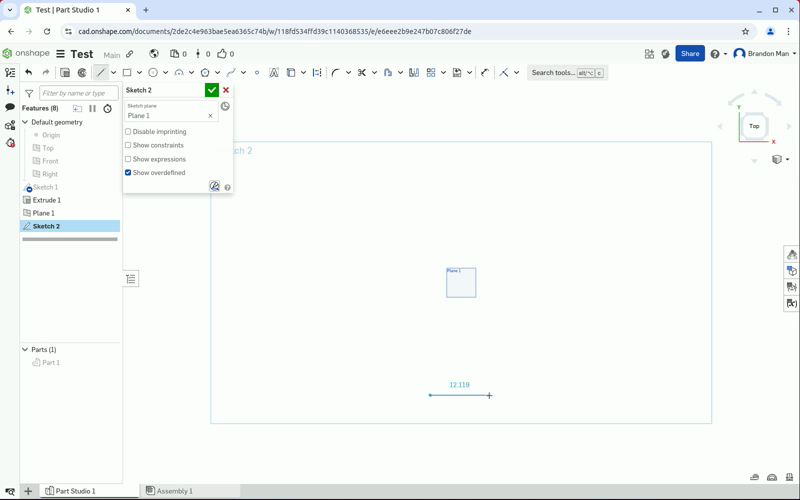
click(489, 395)
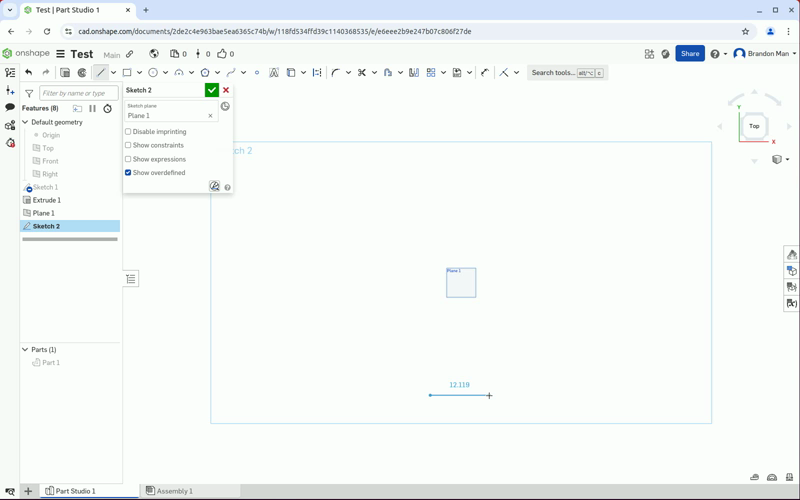
key_up(shift)
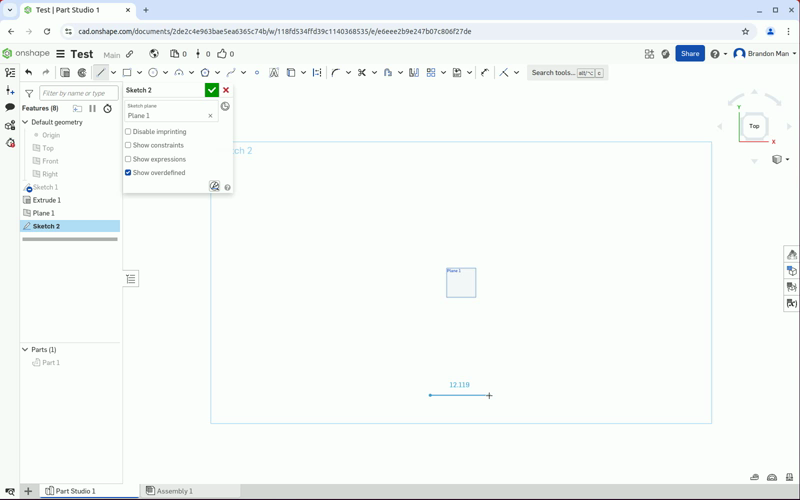
key_down(shift)
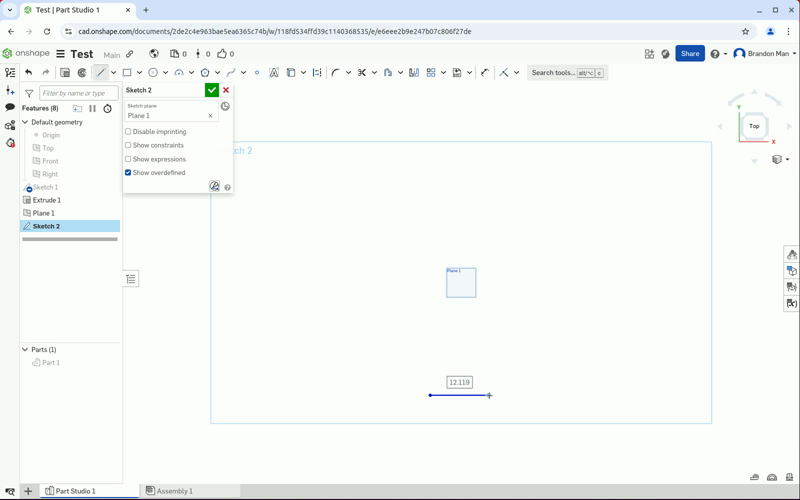
mouse_move(489, 171)
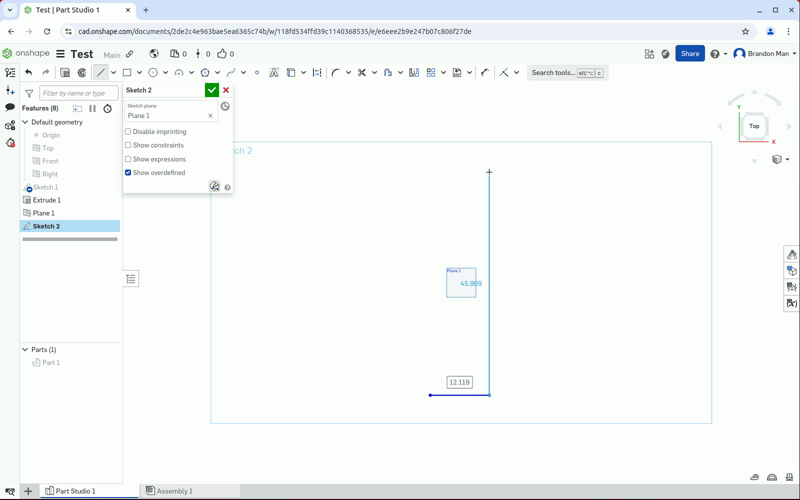
click(489, 171)
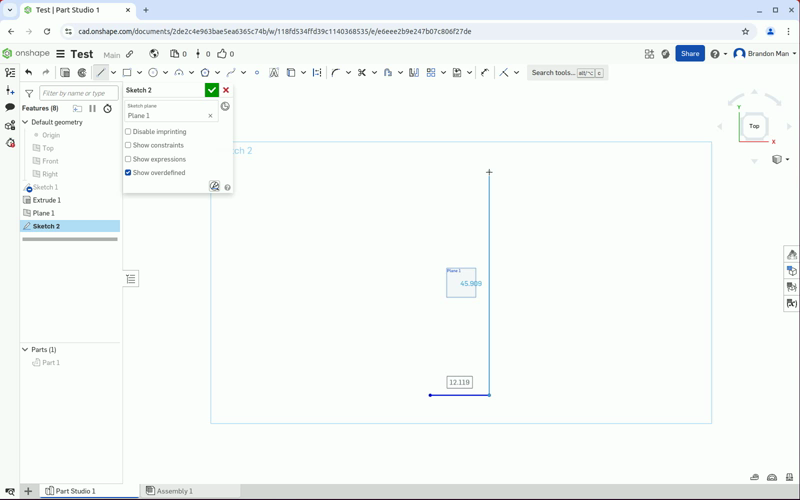
key_up(shift)
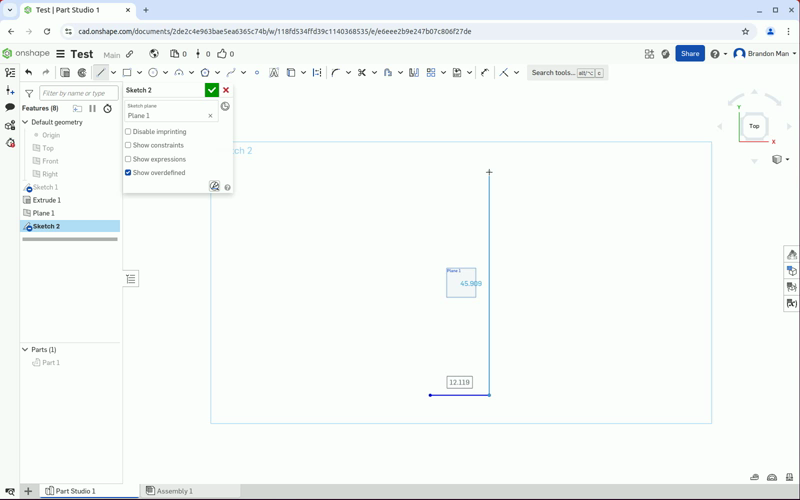
key_down(shift)
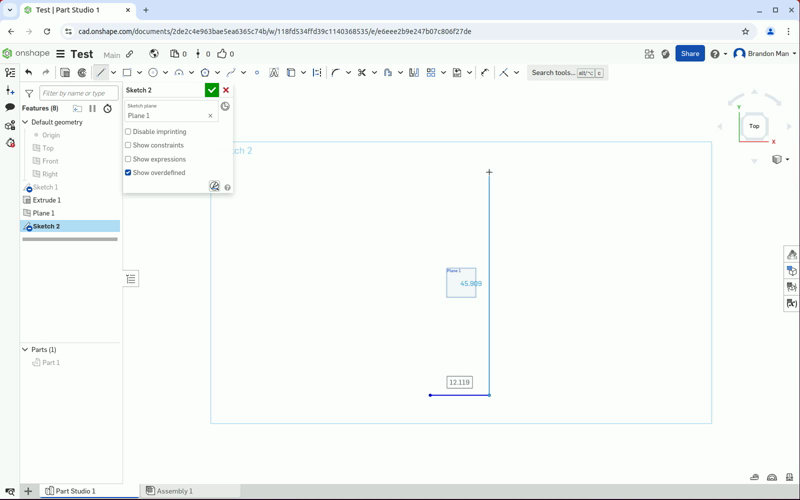
mouse_move(519, 171)
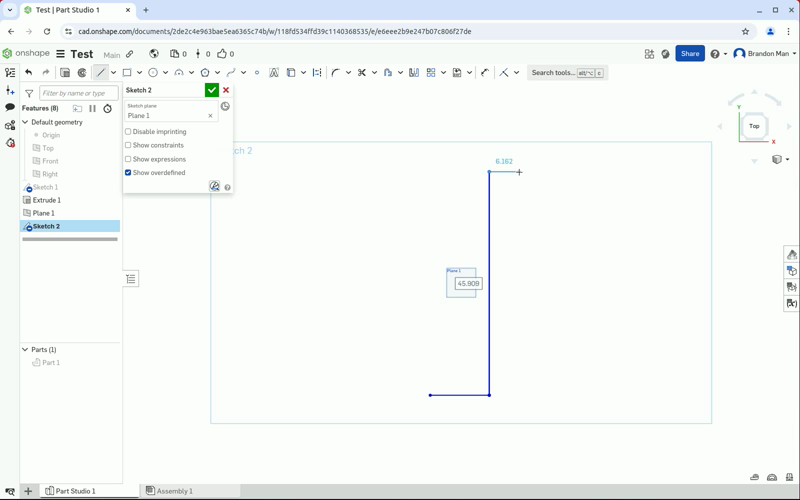
mouse_move(430, 171)
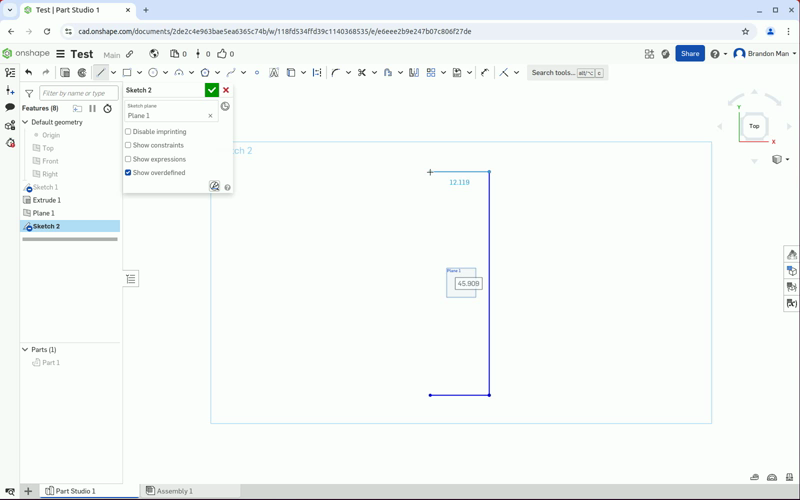
click(430, 171)
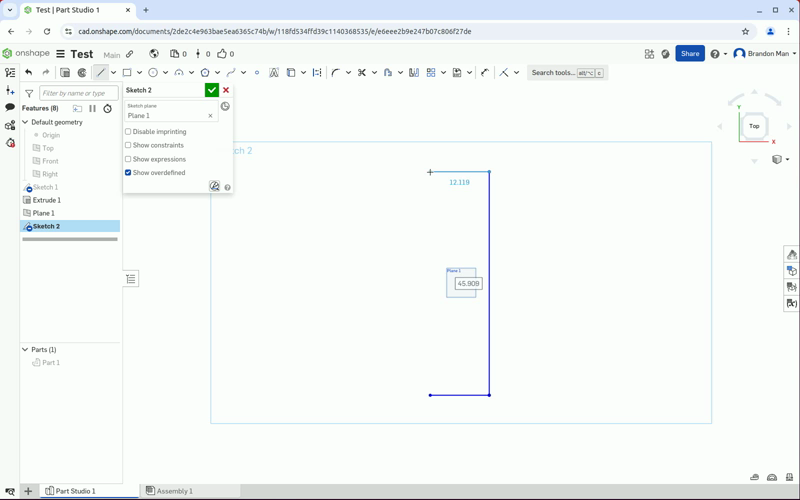
key_up(shift)
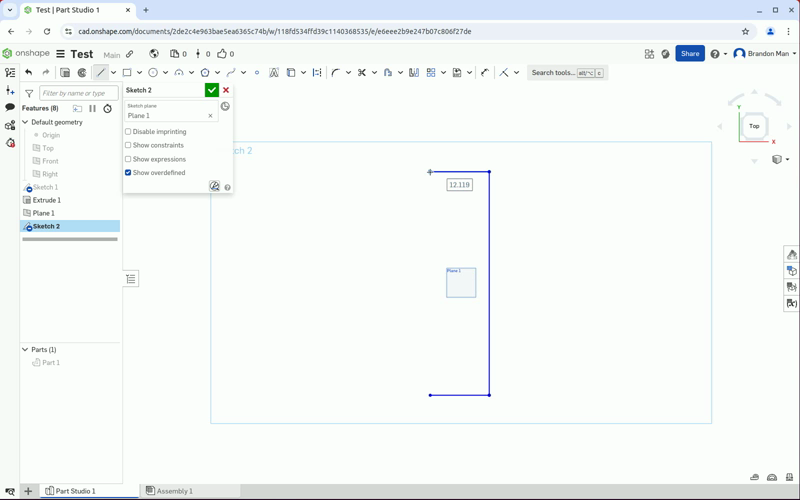
key_down(shift)
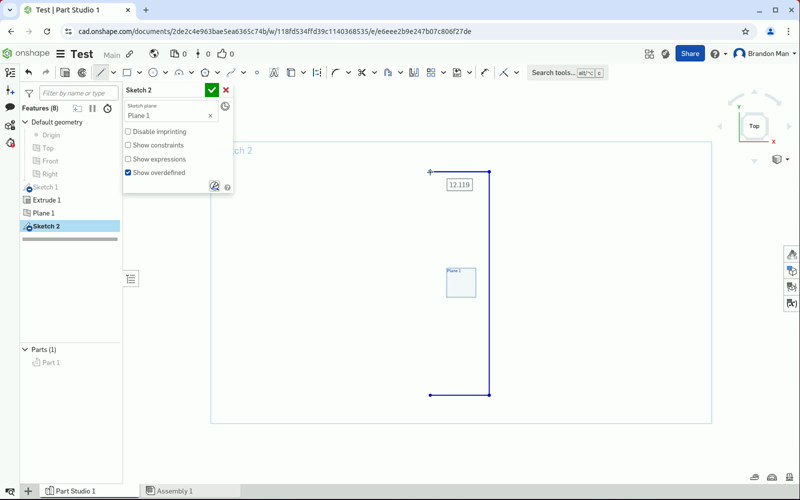
mouse_move(430, 395)
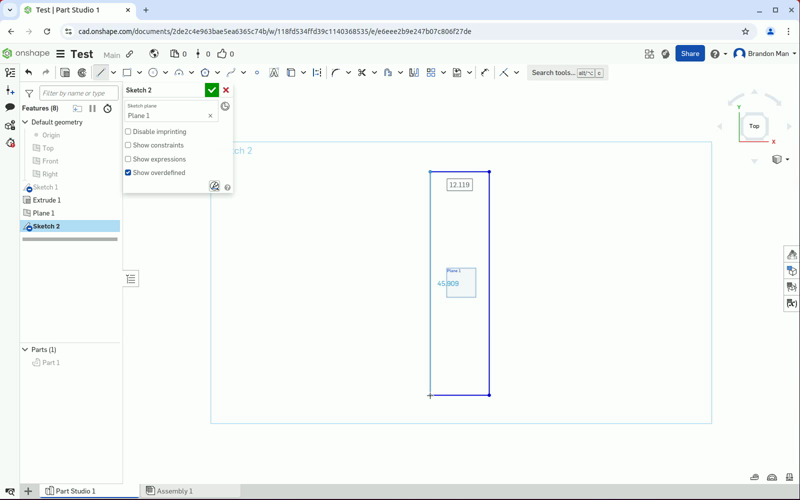
key_up(shift)
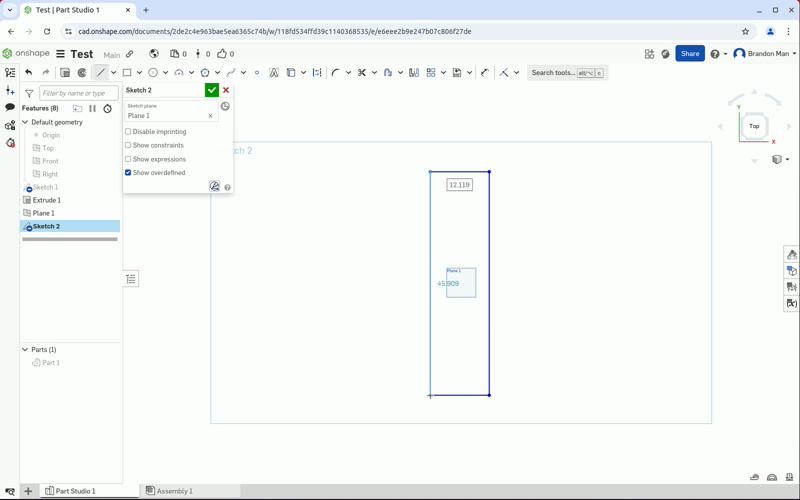
click(430, 395)
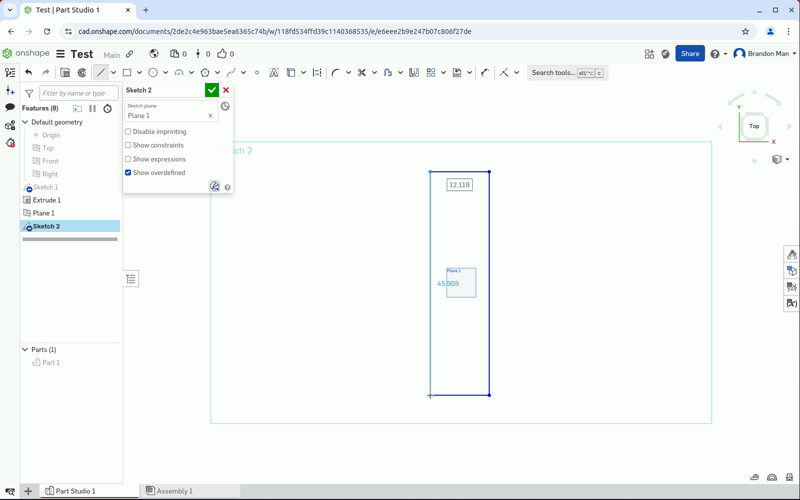
key(esc)
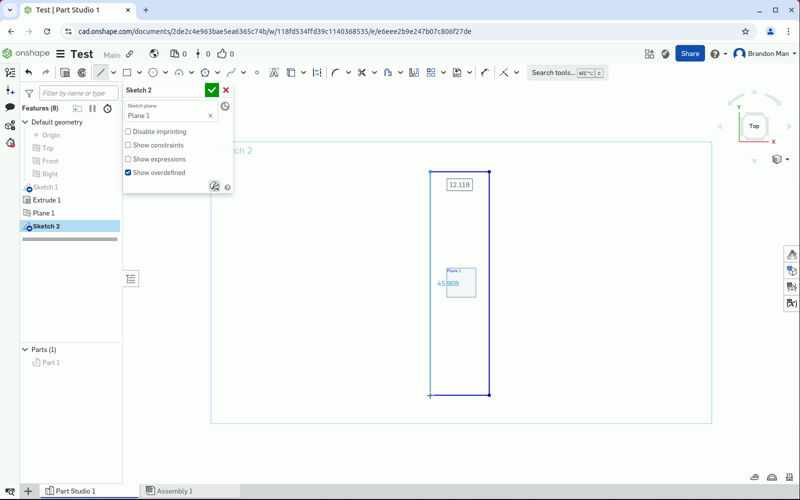
key(l)
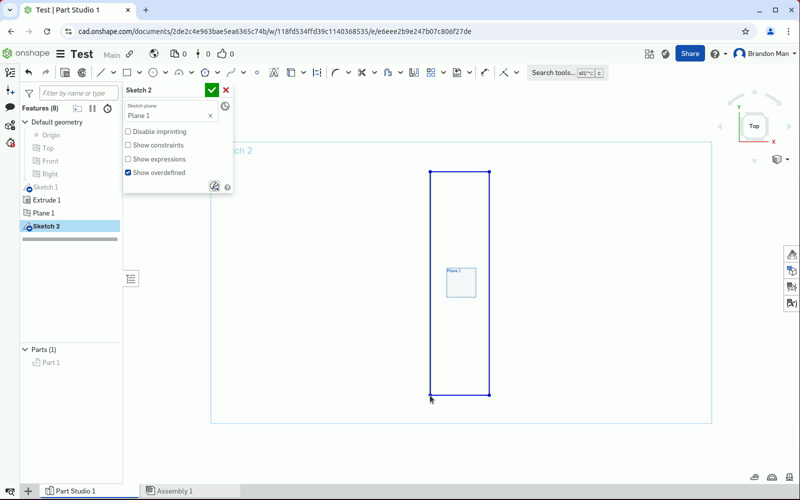
key_down(shift)
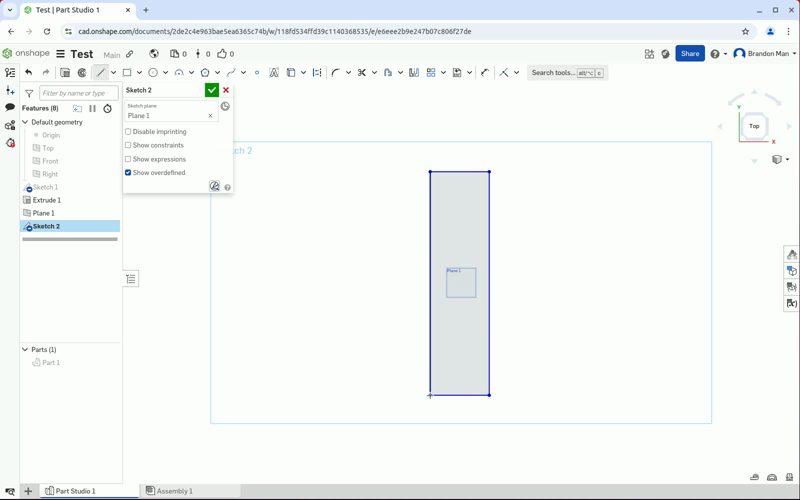
mouse_move(434, 390)
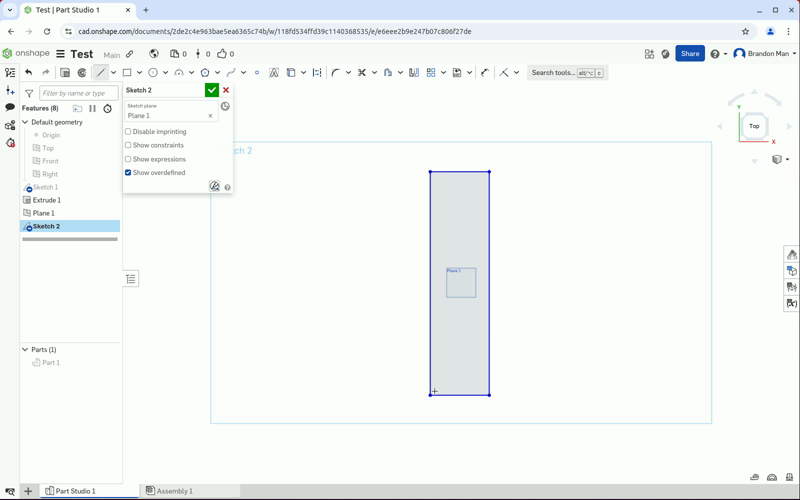
click(434, 390)
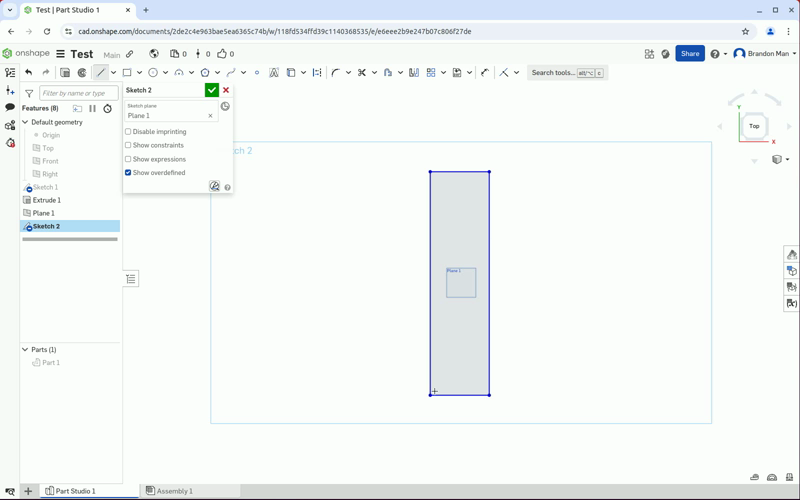
key_up(shift)
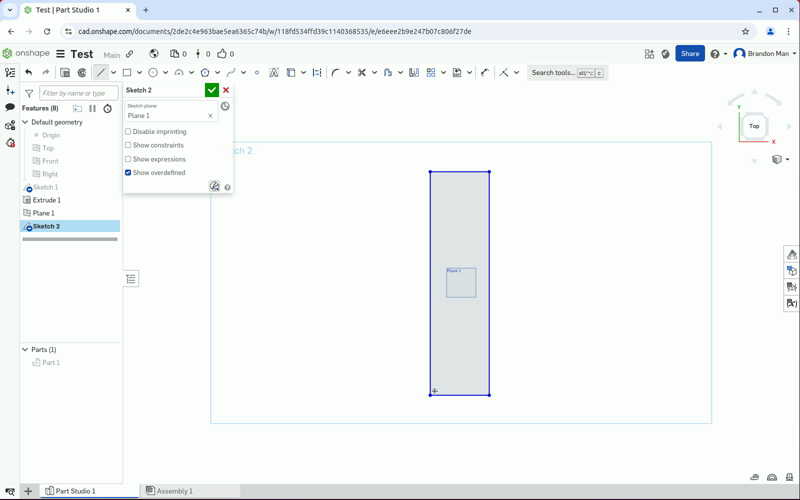
key_down(shift)
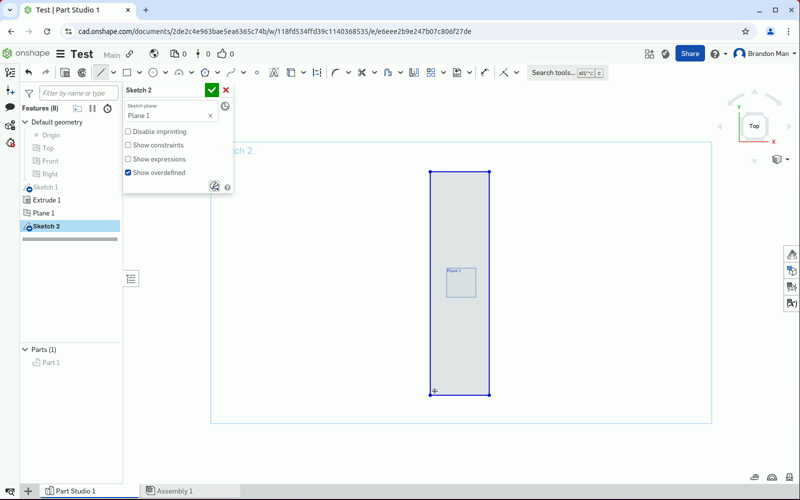
mouse_move(464, 390)
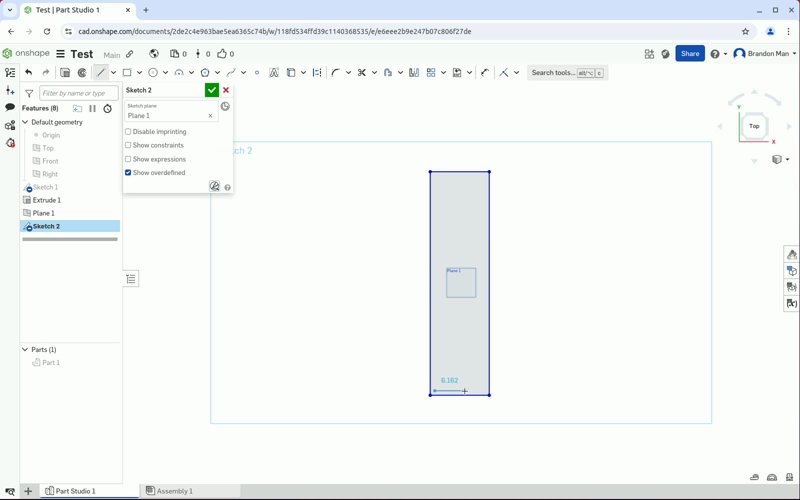
mouse_move(484, 390)
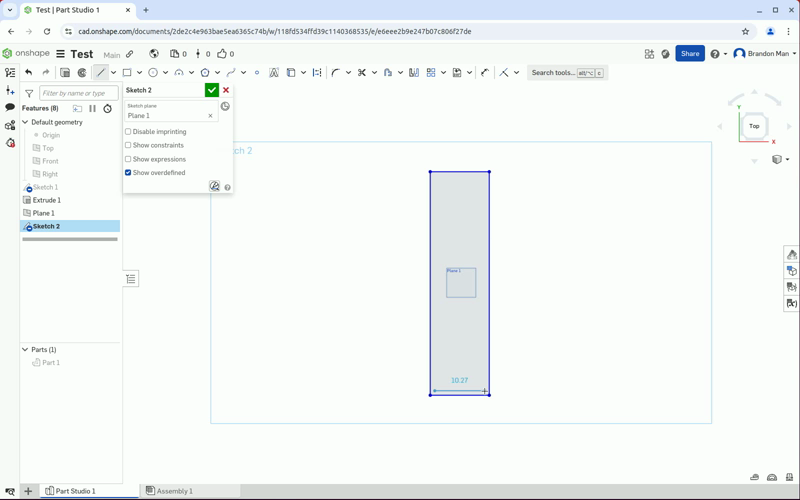
click(484, 390)
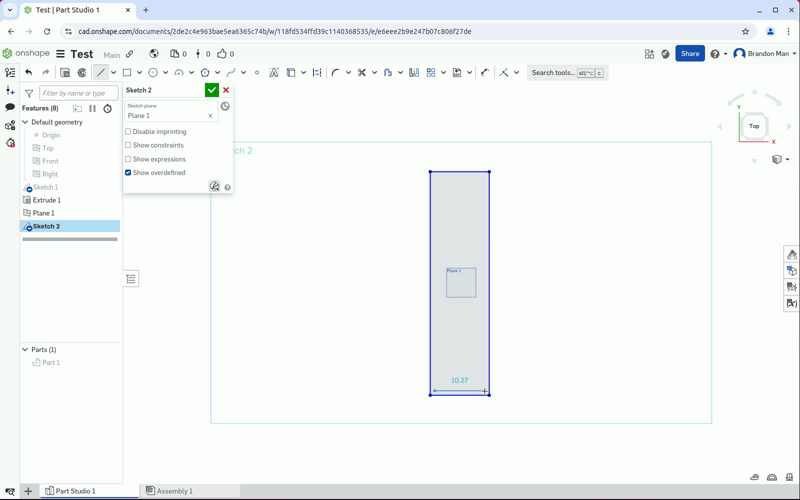
key_up(shift)
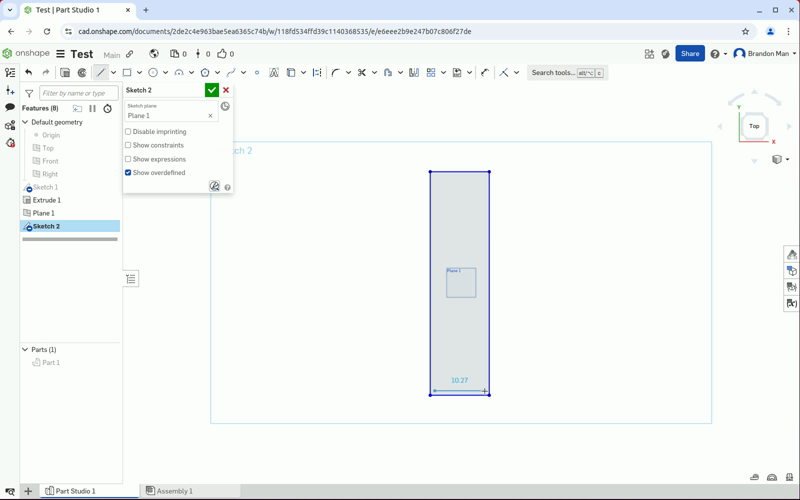
key_down(shift)
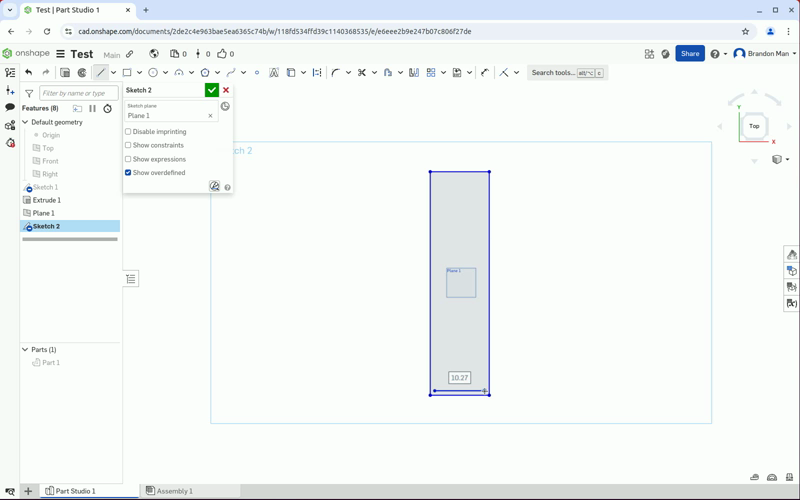
mouse_move(514, 390)
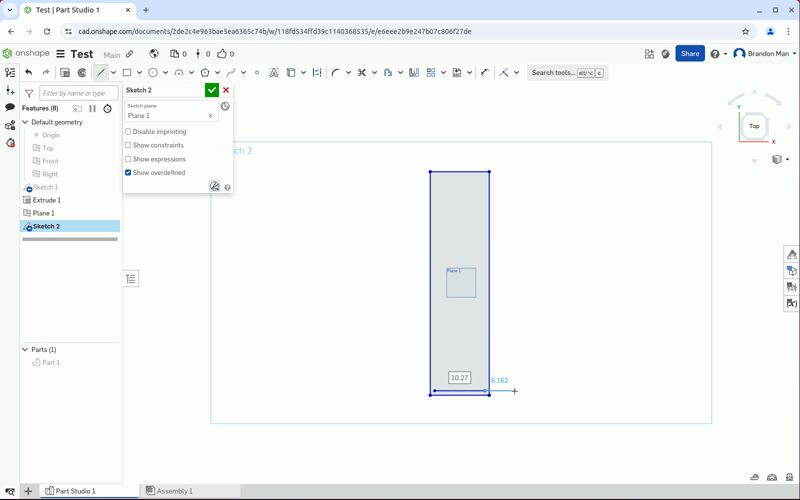
mouse_move(484, 388)
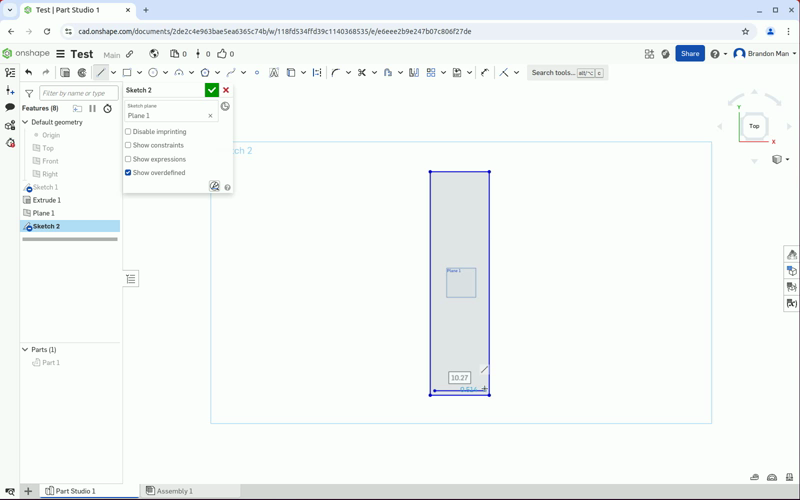
scroll(6)
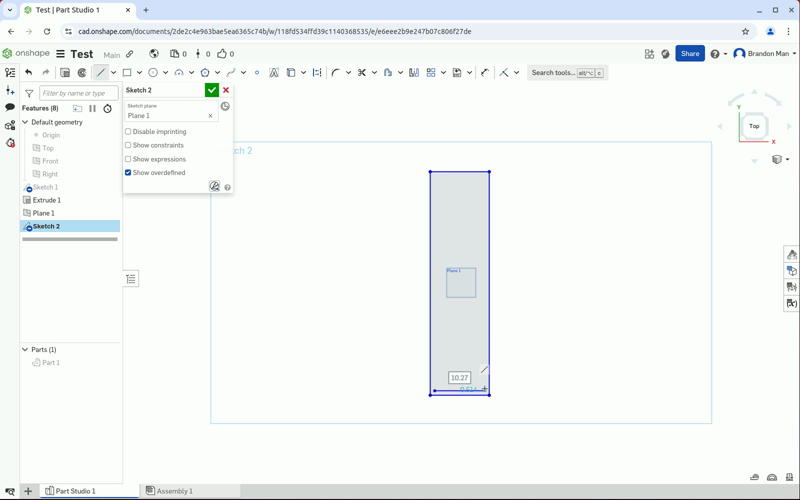
scroll(6)
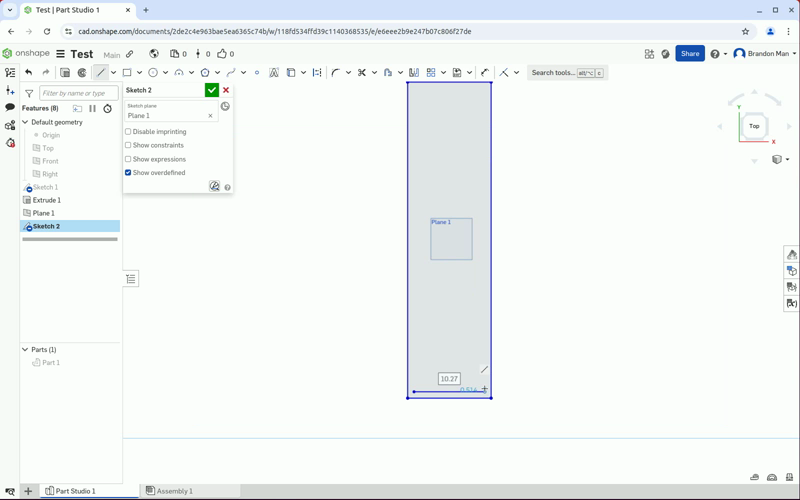
scroll(6)
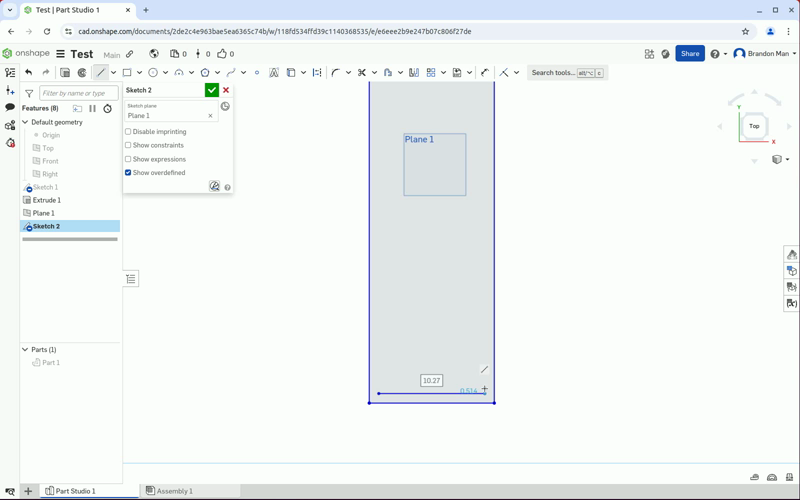
scroll(6)
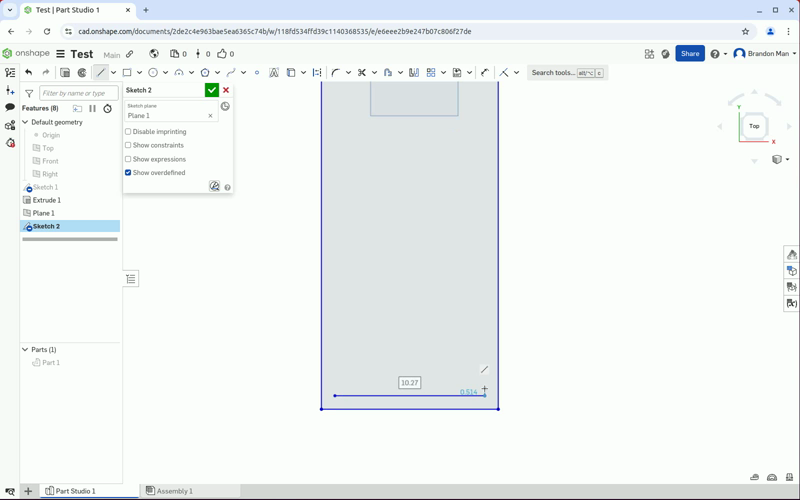
scroll(6)
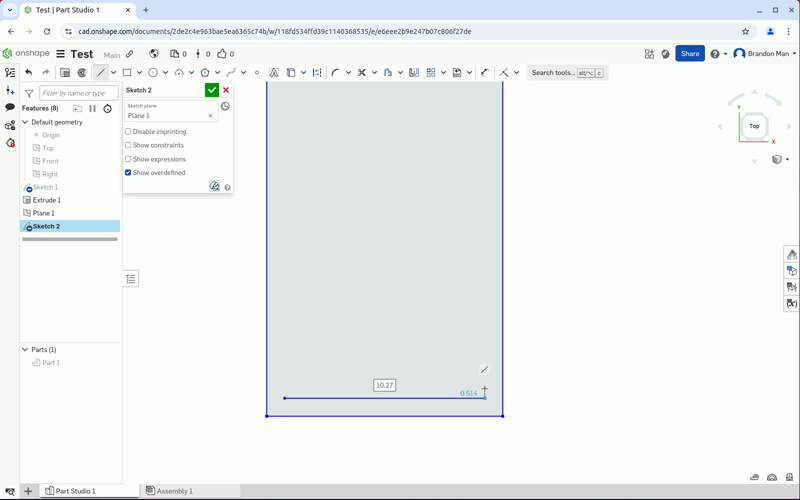
scroll(6)
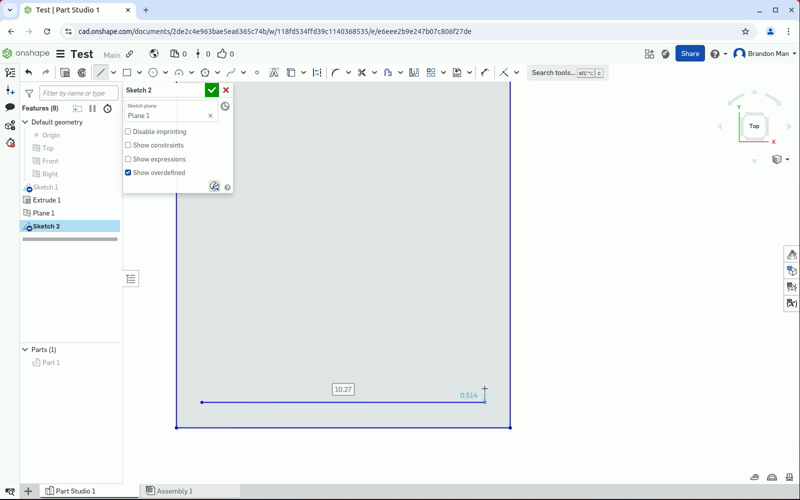
scroll(6)
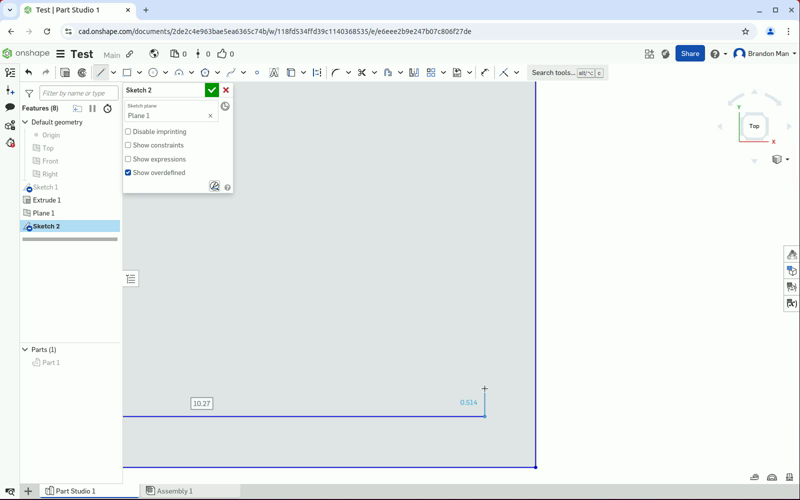
click(484, 388)
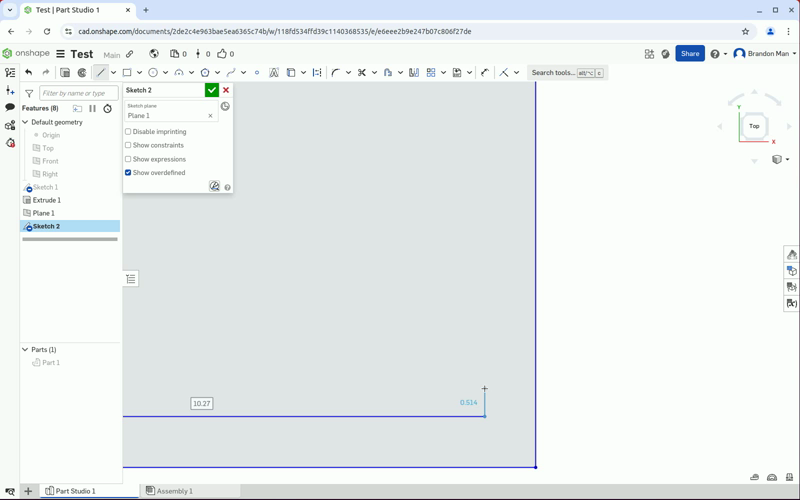
scroll(-6)
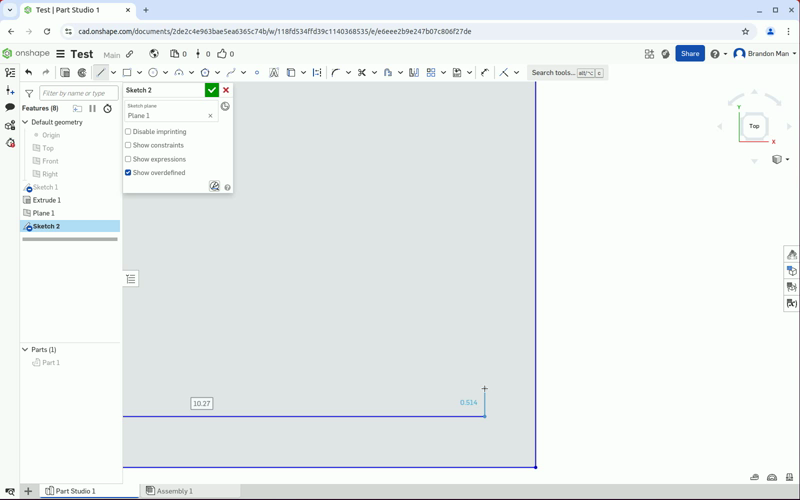
scroll(-6)
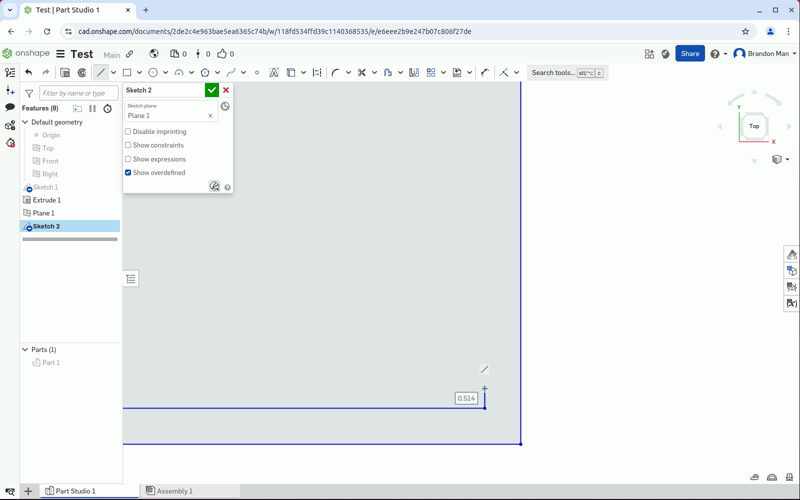
scroll(-6)
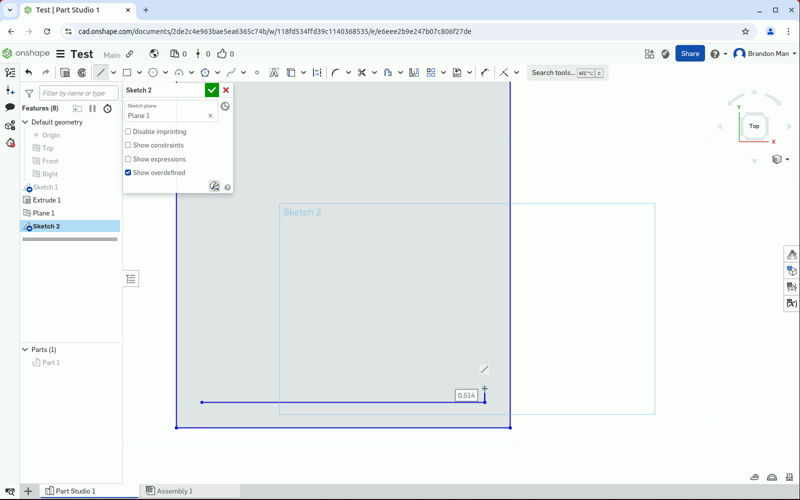
scroll(-6)
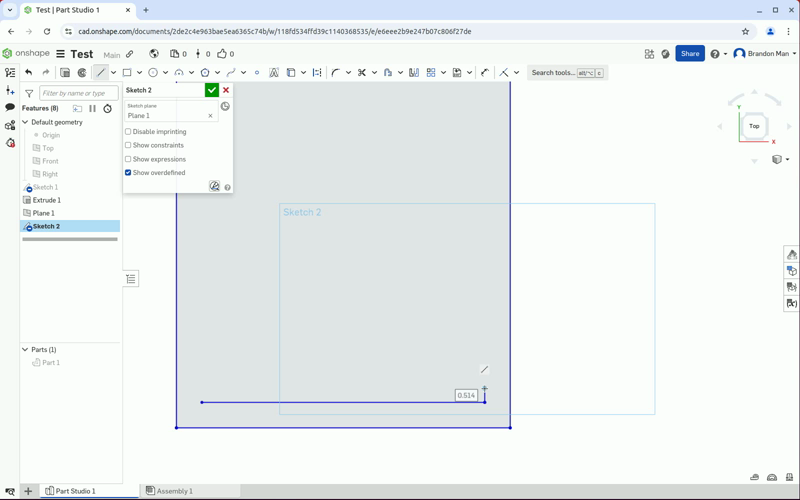
scroll(-6)
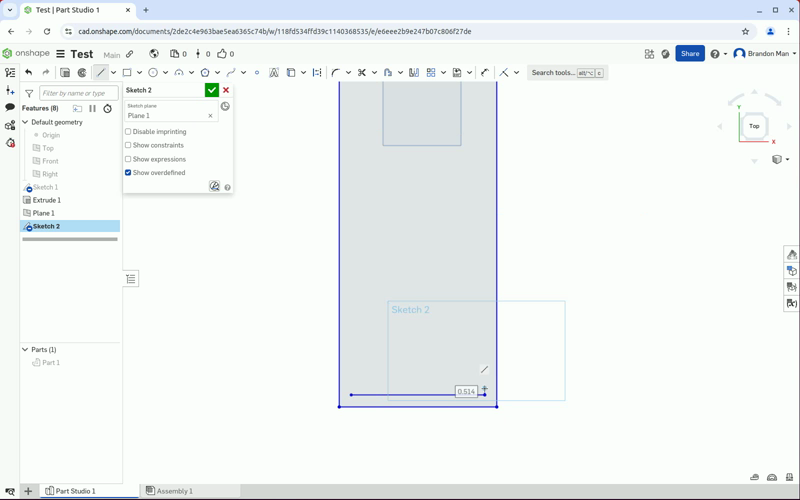
scroll(-6)
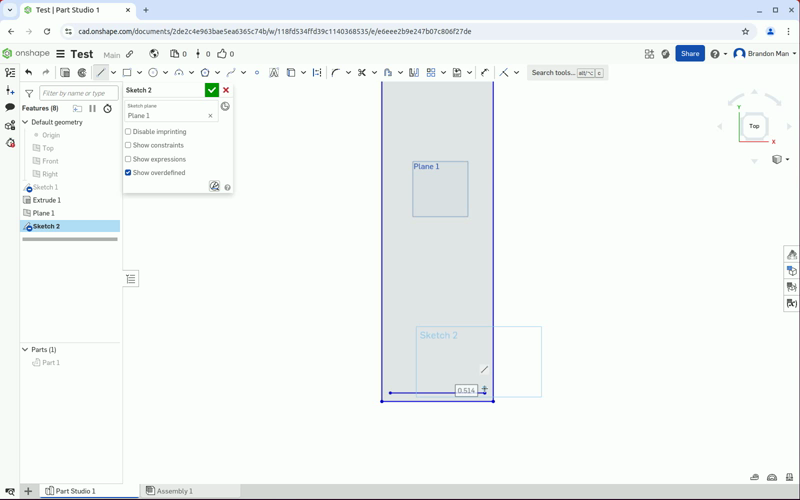
scroll(-6)
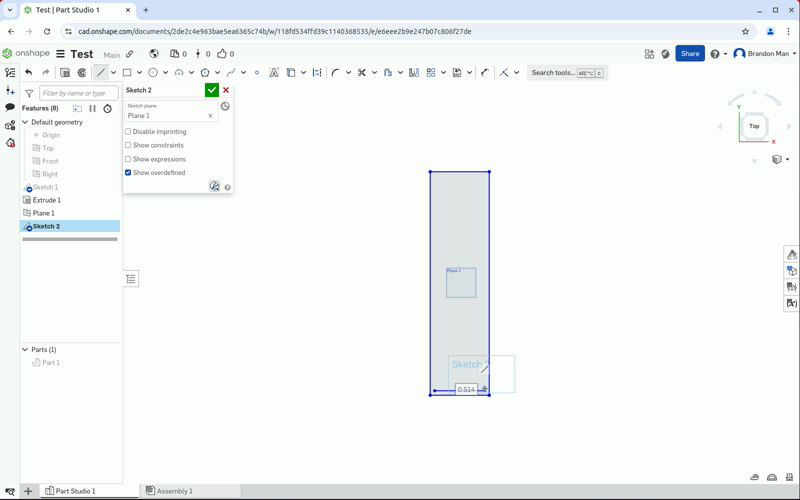
key_up(shift)
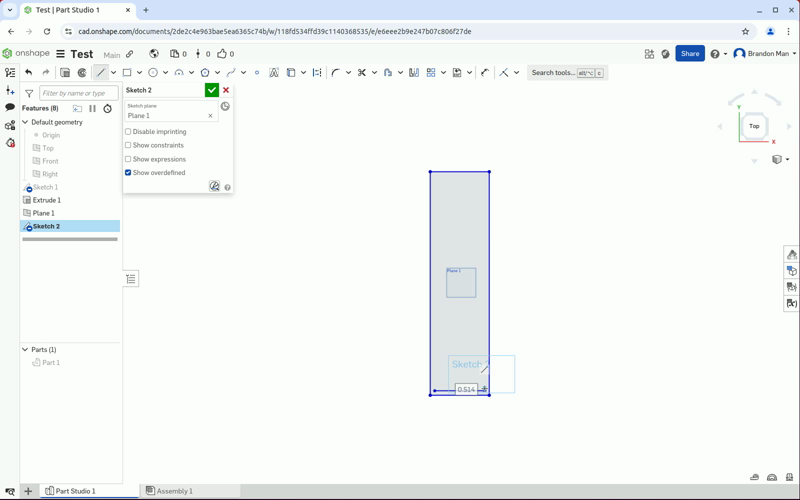
key_down(shift)
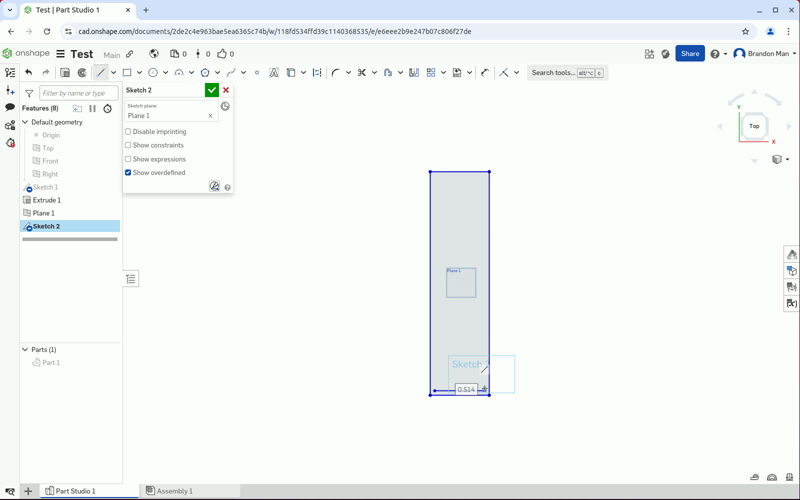
mouse_move(514, 388)
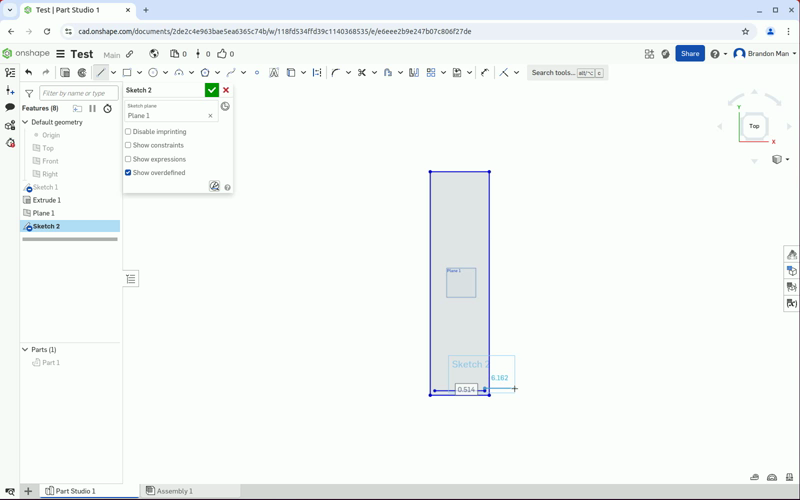
mouse_move(434, 388)
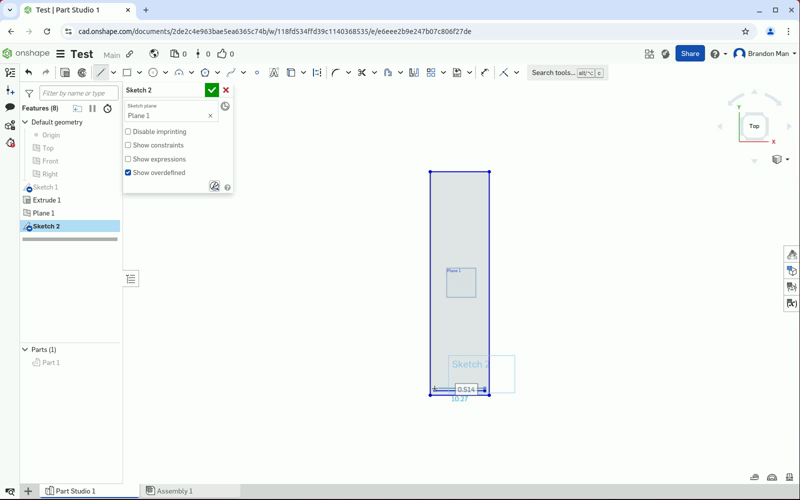
scroll(6)
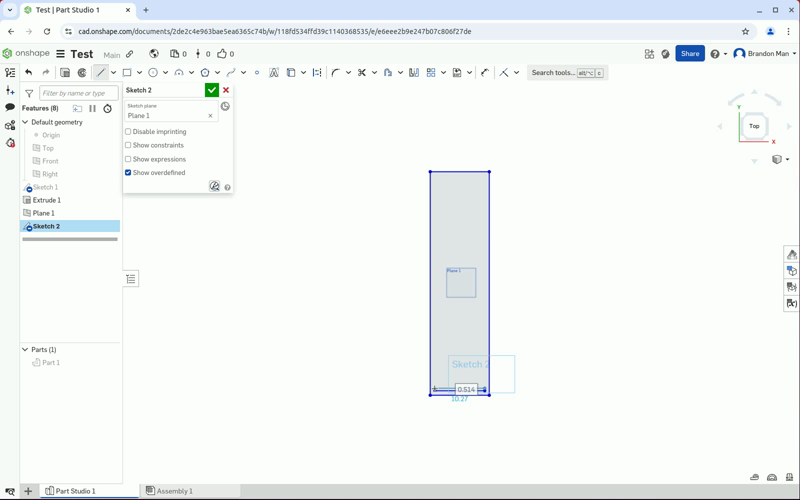
scroll(6)
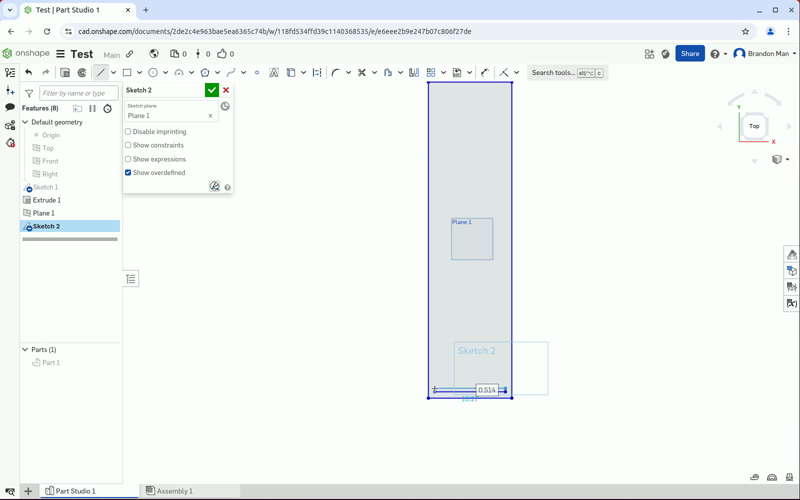
scroll(6)
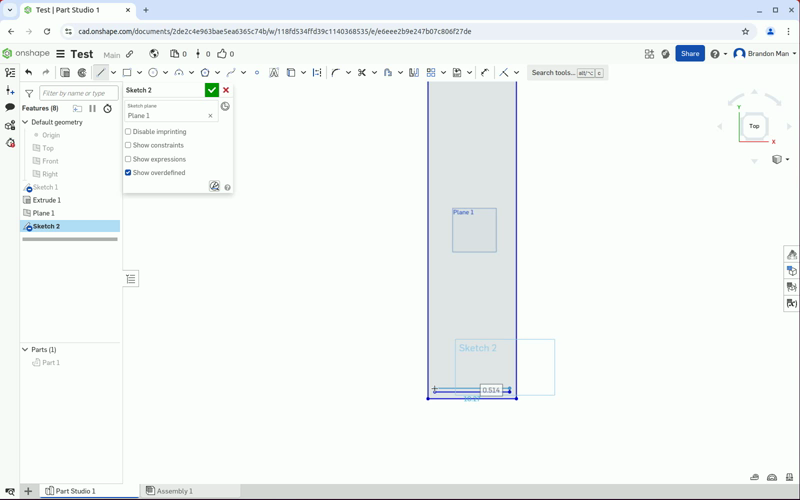
scroll(6)
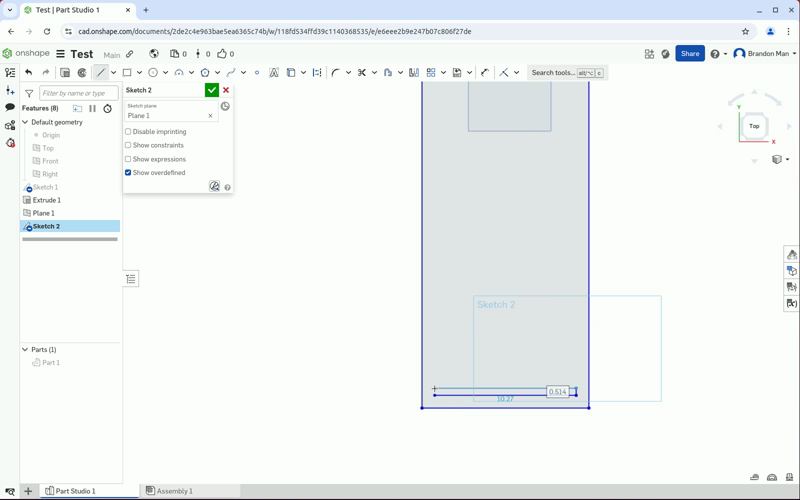
scroll(6)
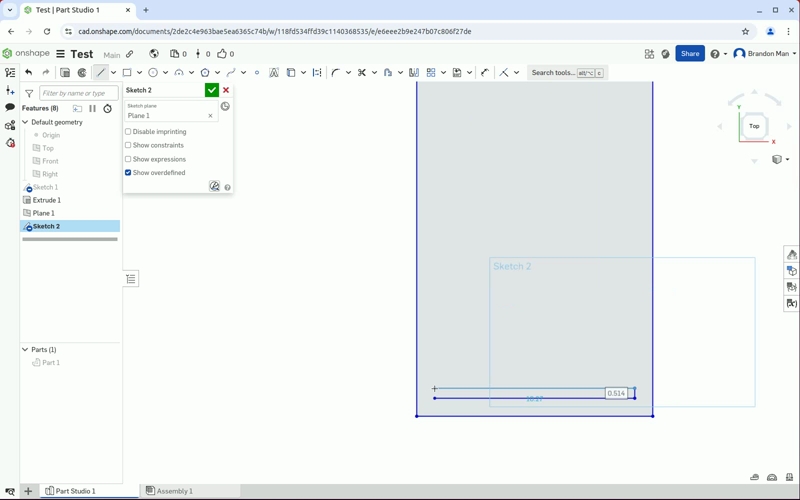
scroll(6)
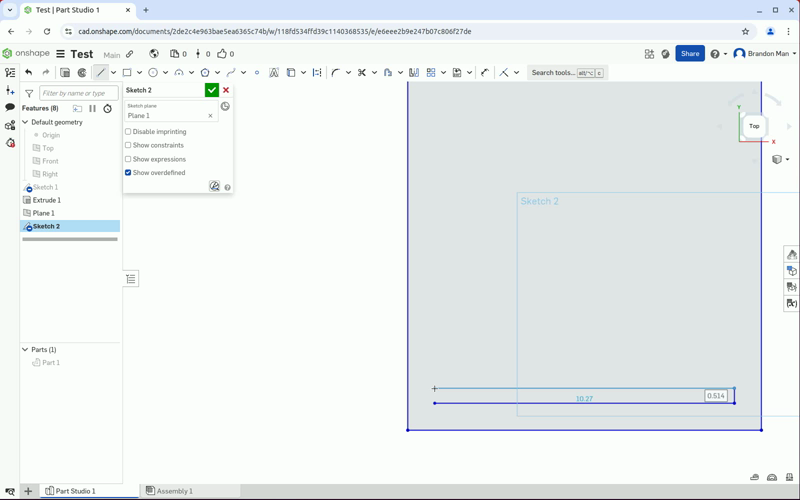
scroll(6)
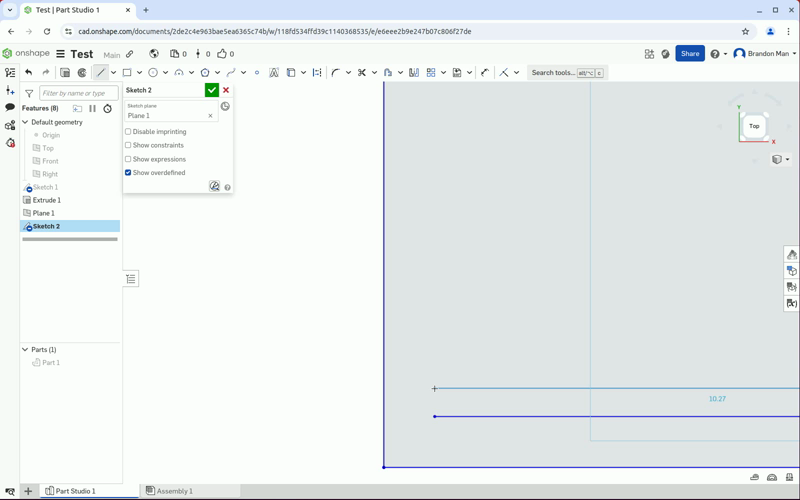
click(434, 388)
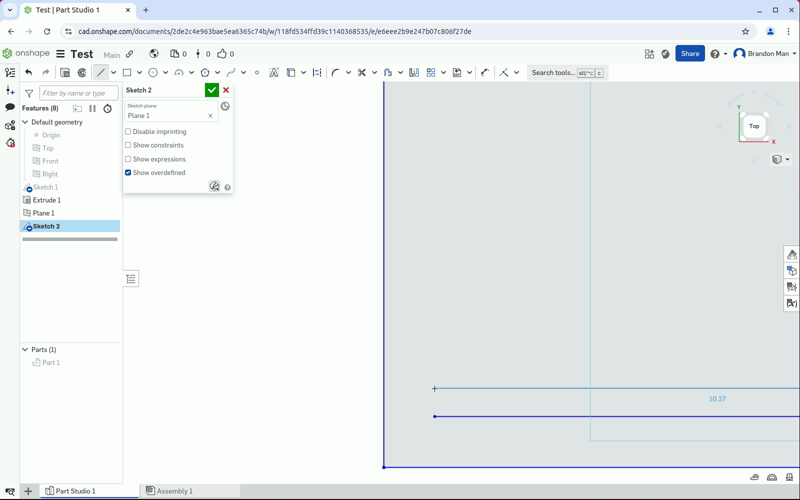
scroll(-6)
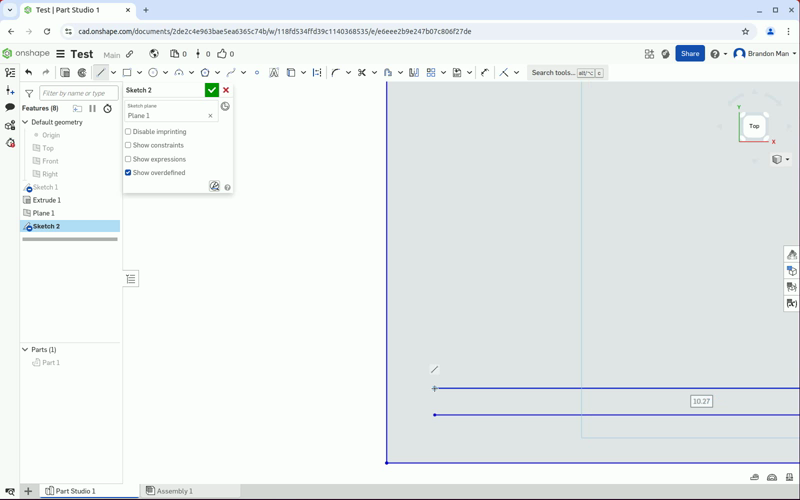
scroll(-6)
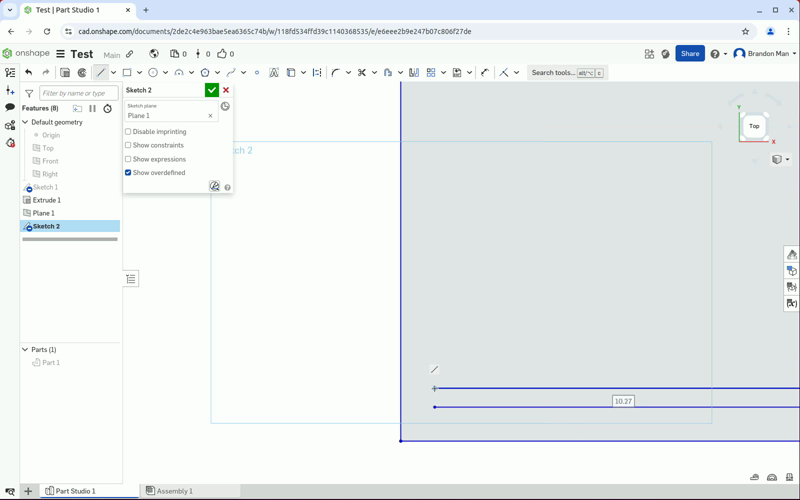
scroll(-6)
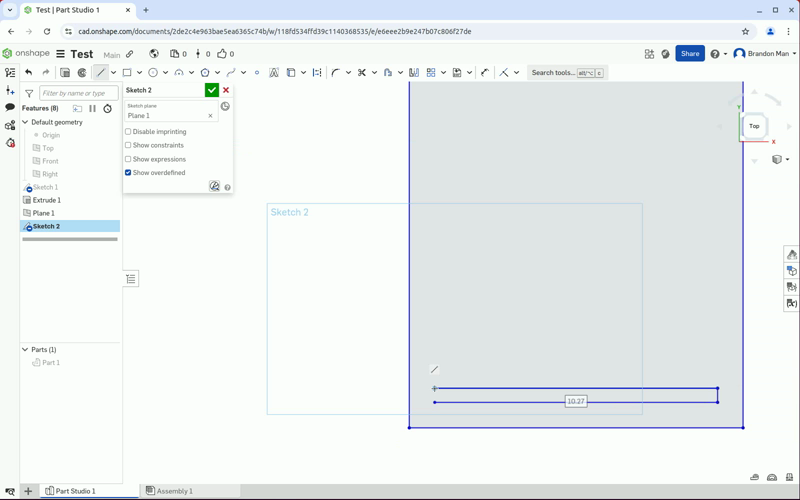
scroll(-6)
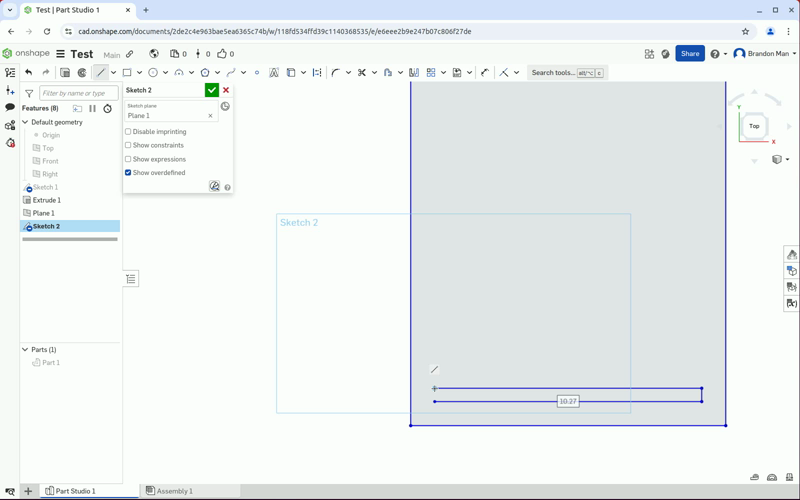
scroll(-6)
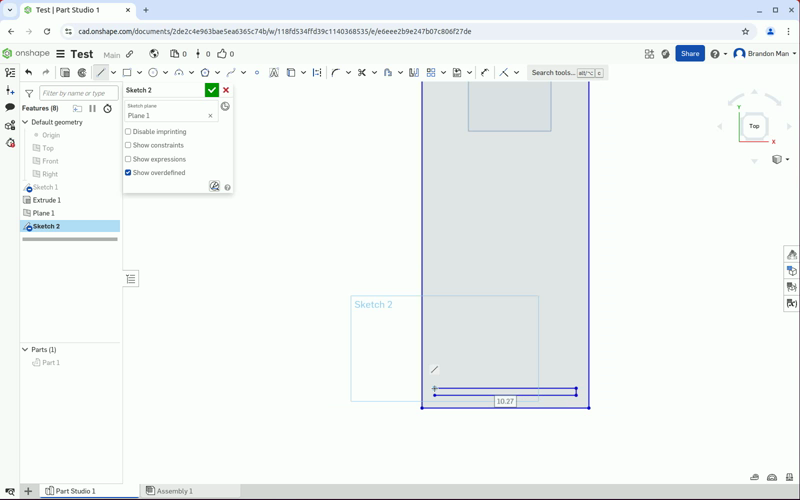
scroll(-6)
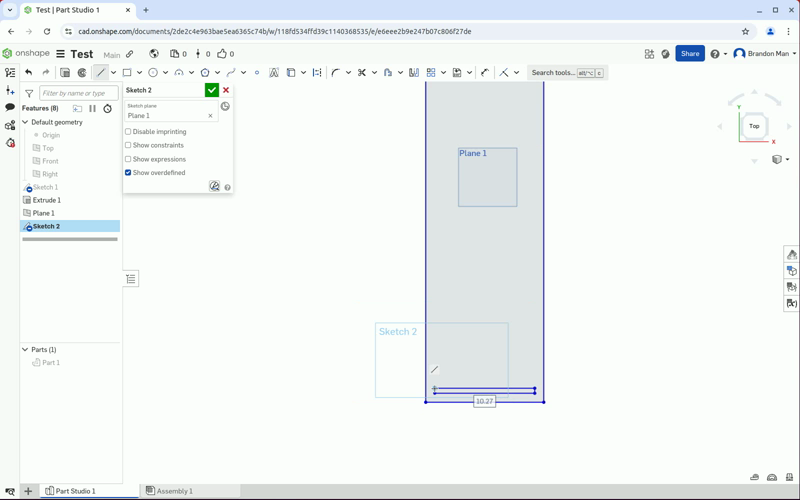
scroll(-6)
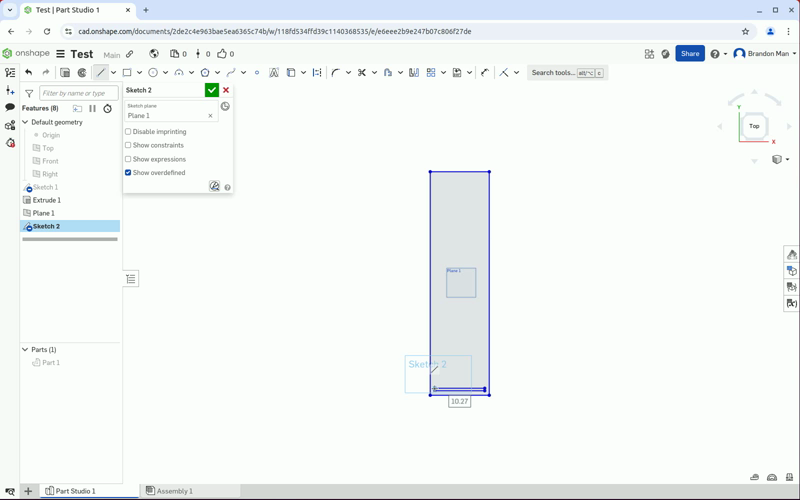
key_up(shift)
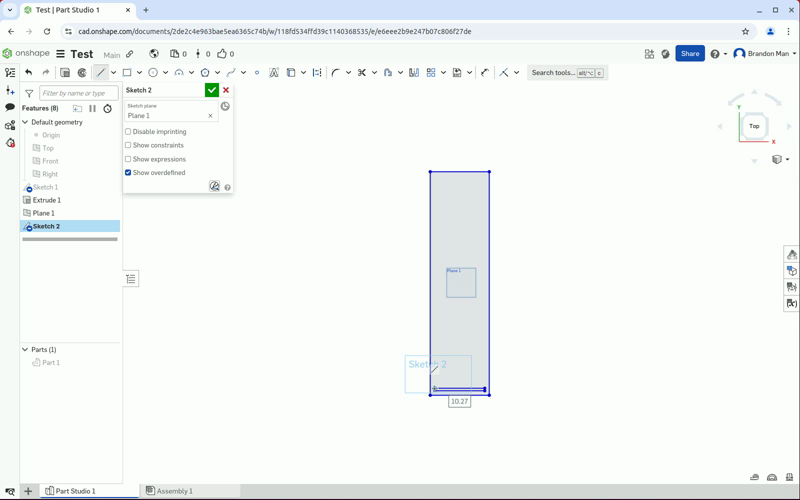
mouse_move(464, 388)
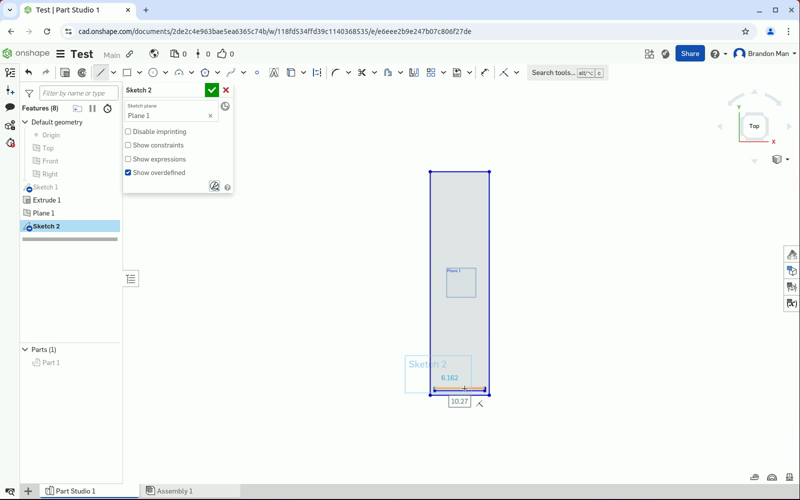
key_down(shift)
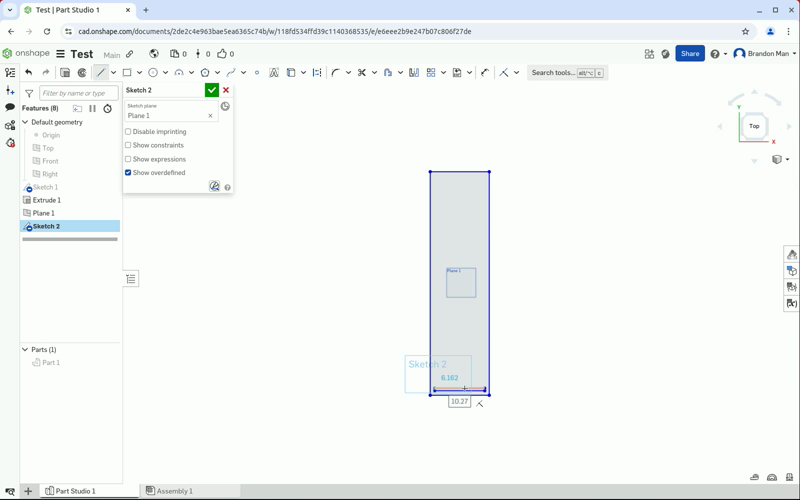
mouse_move(434, 390)
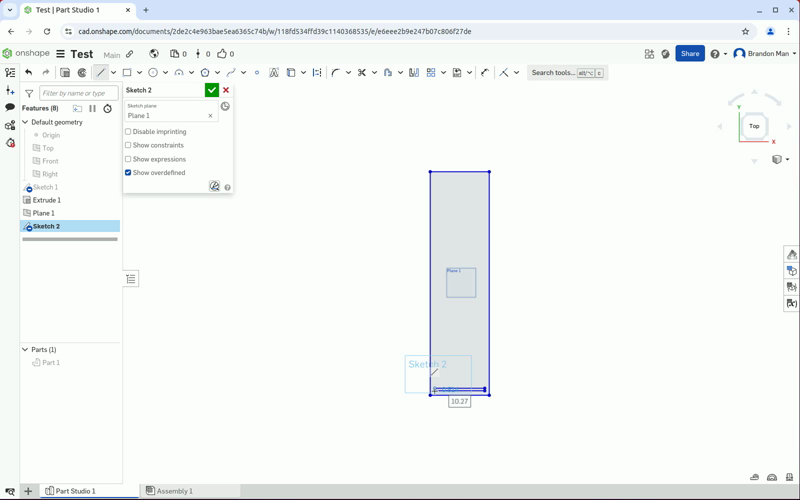
scroll(6)
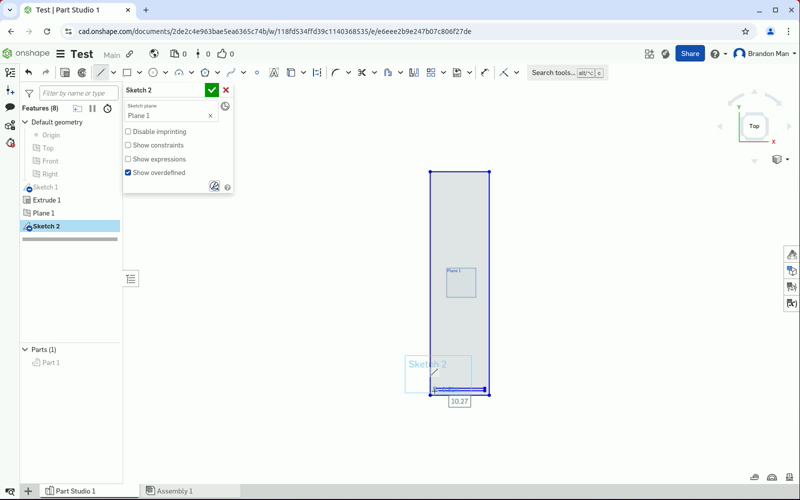
scroll(6)
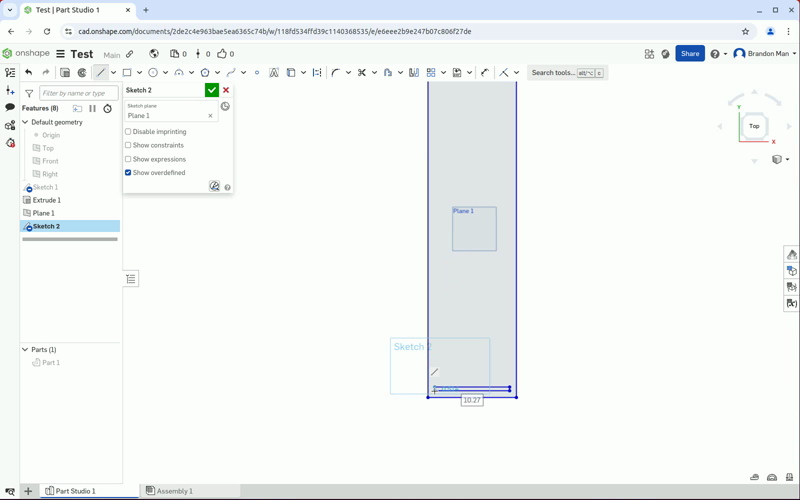
scroll(6)
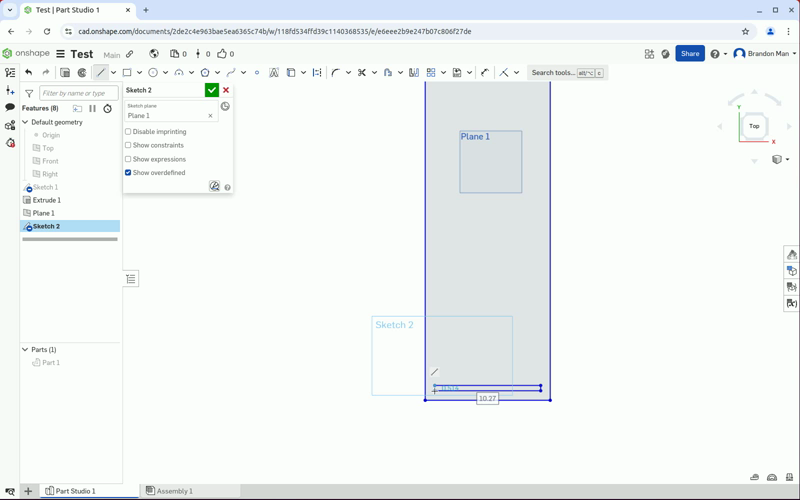
scroll(6)
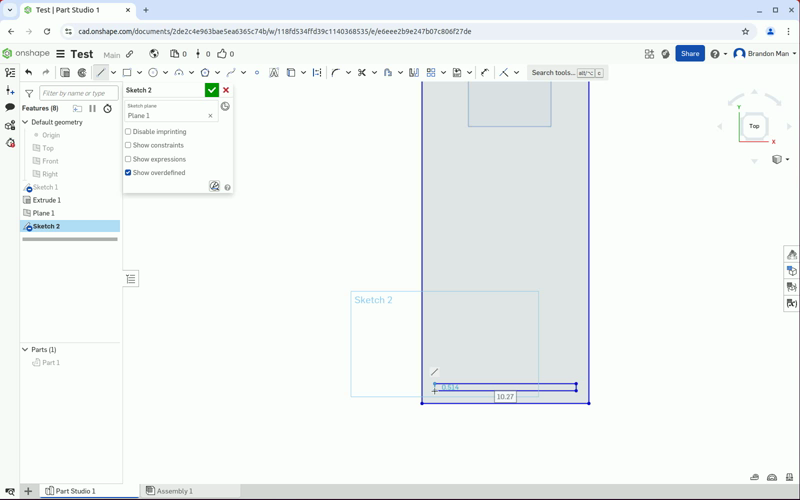
scroll(6)
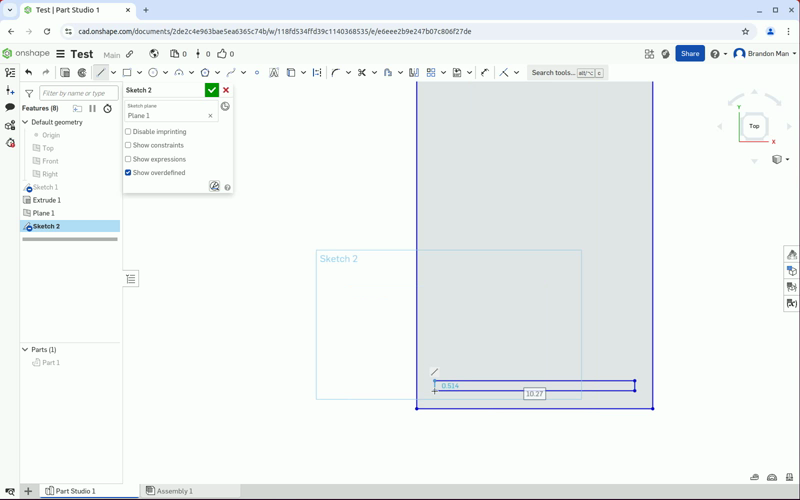
scroll(6)
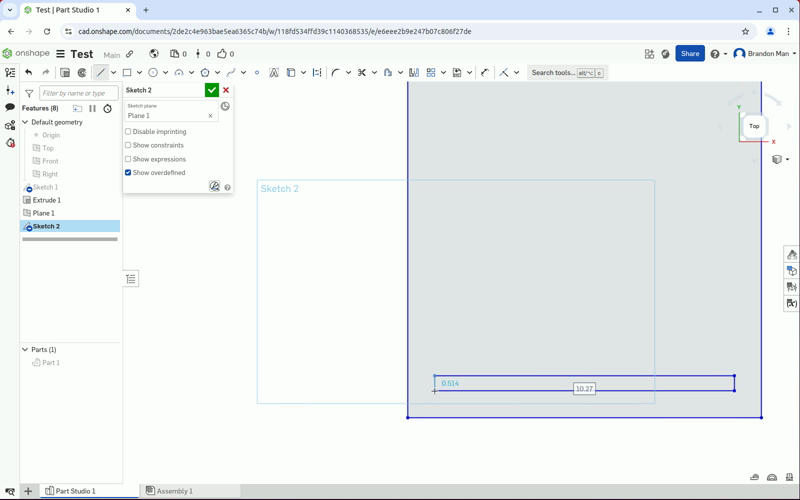
scroll(6)
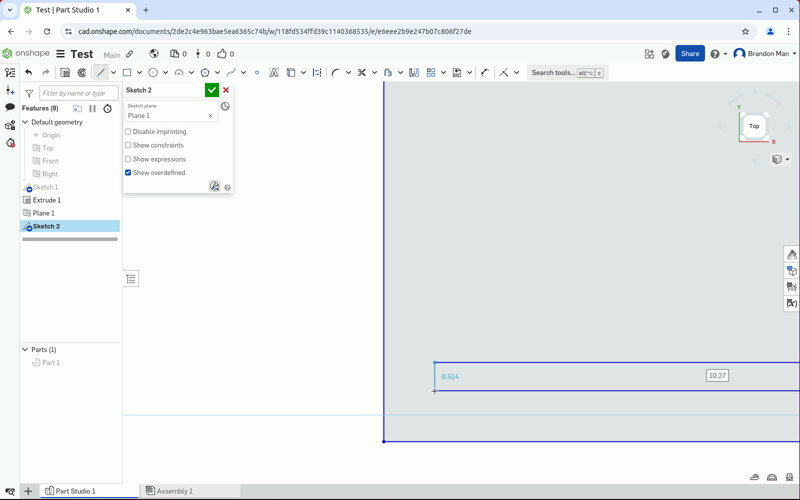
key_up(shift)
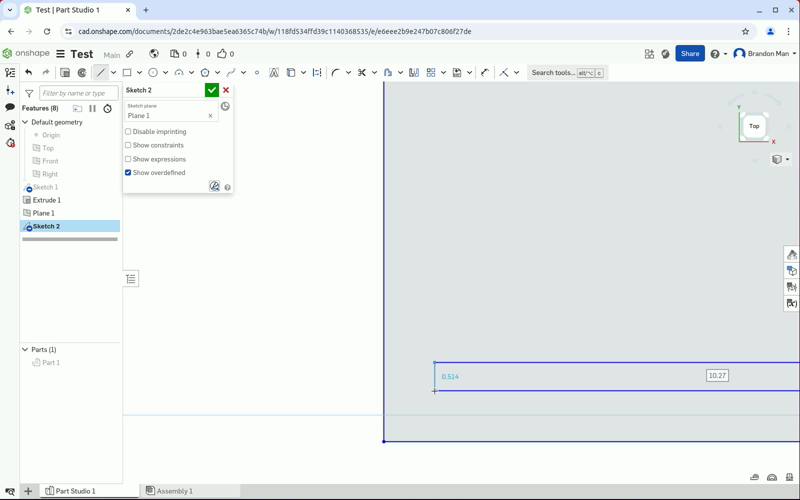
click(434, 390)
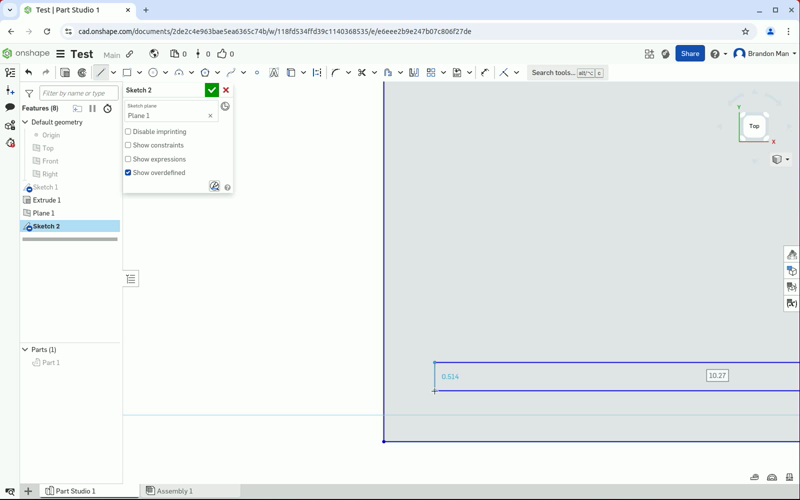
scroll(-6)
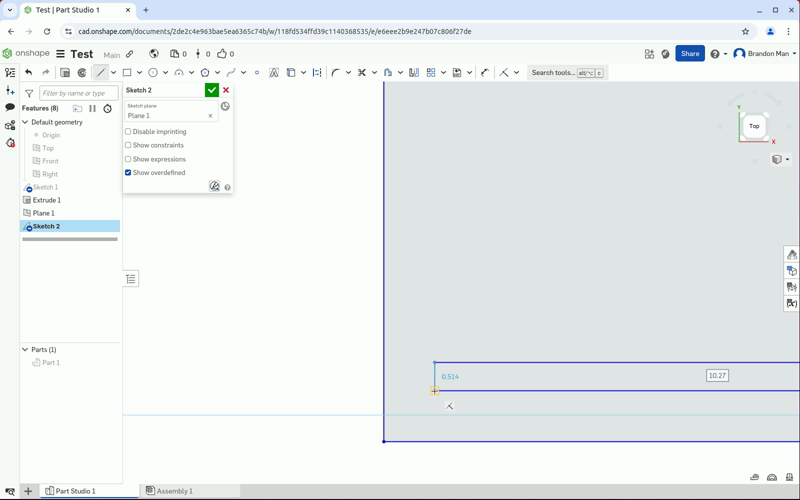
scroll(-6)
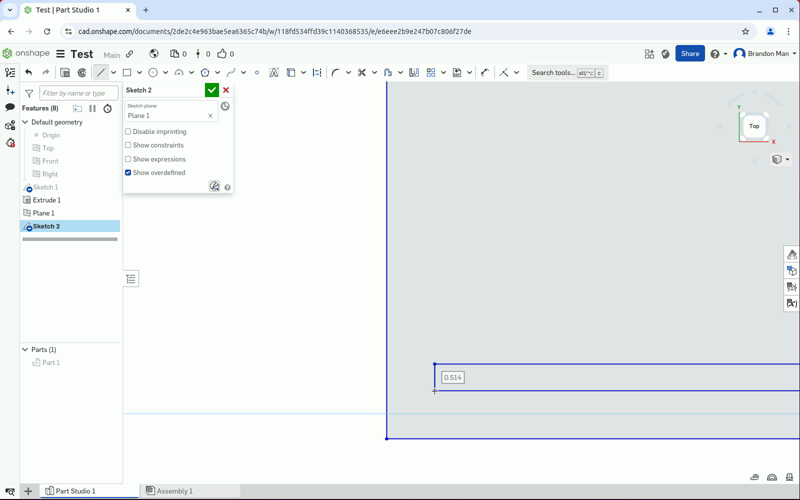
scroll(-6)
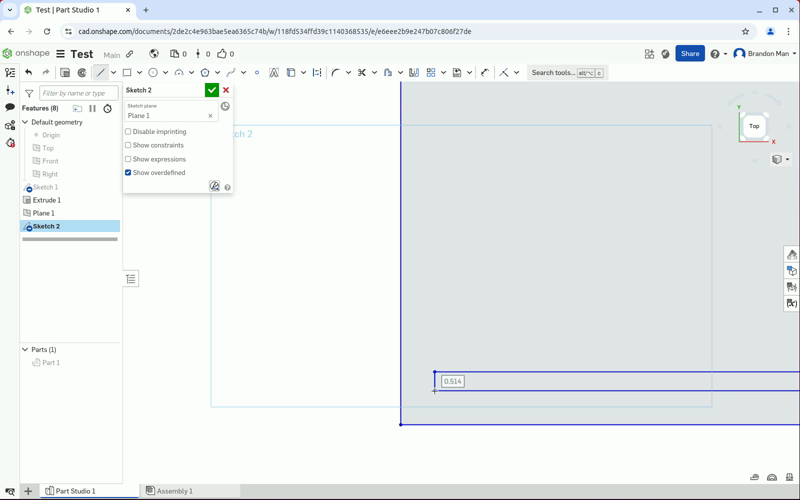
scroll(-6)
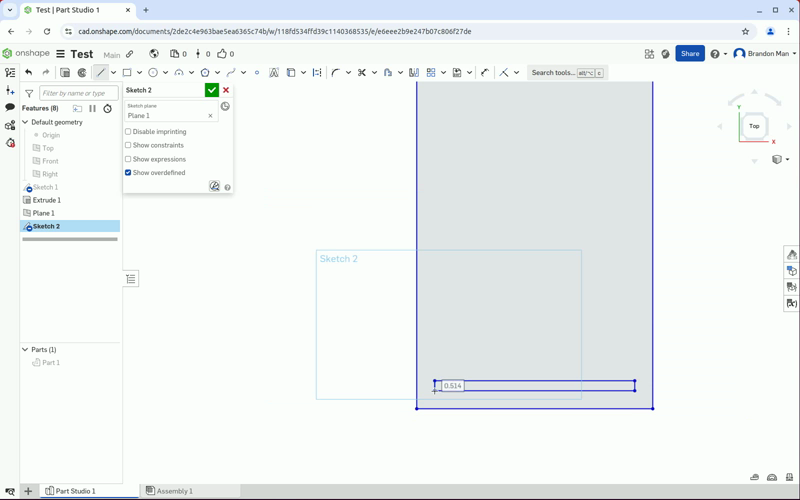
scroll(-6)
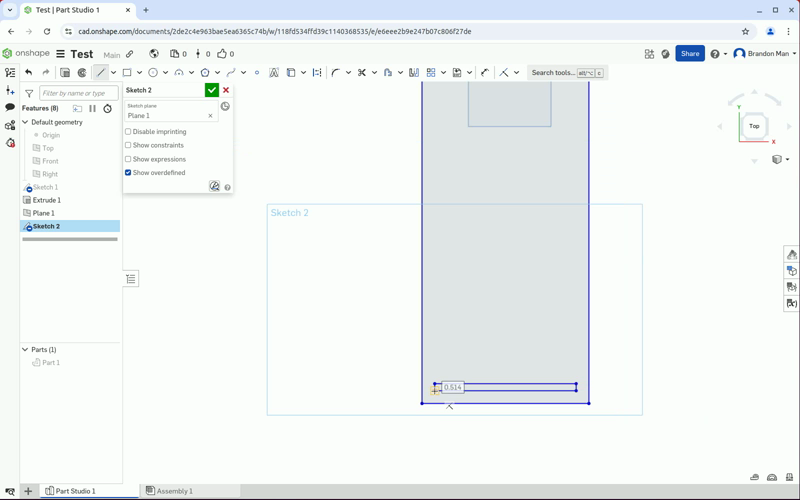
scroll(-6)
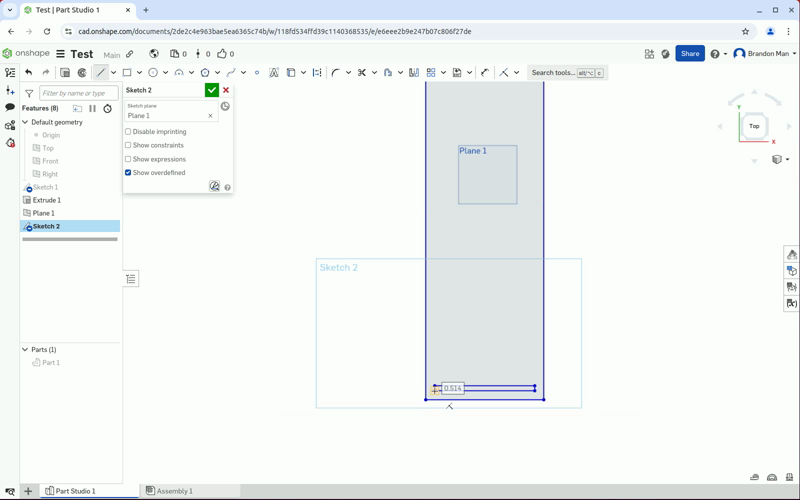
scroll(-6)
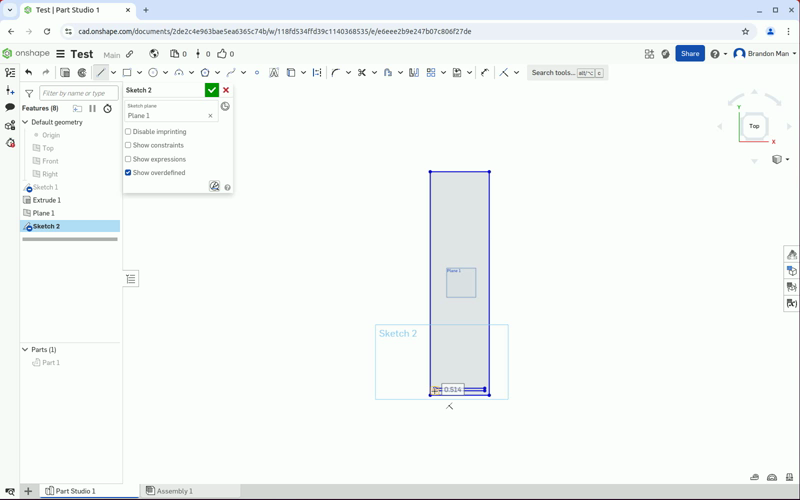
key(esc)
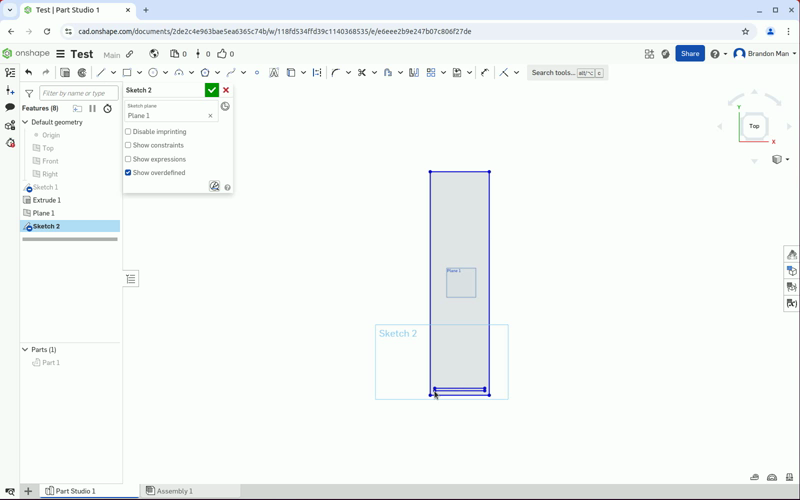
key(l)
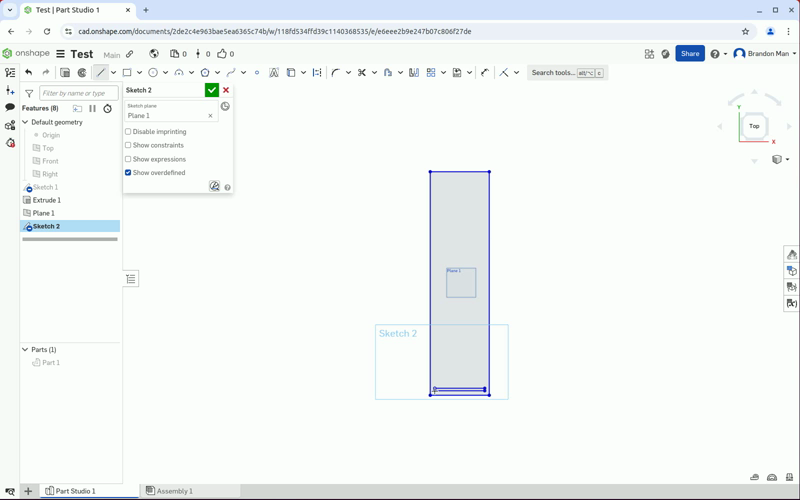
key_down(shift)
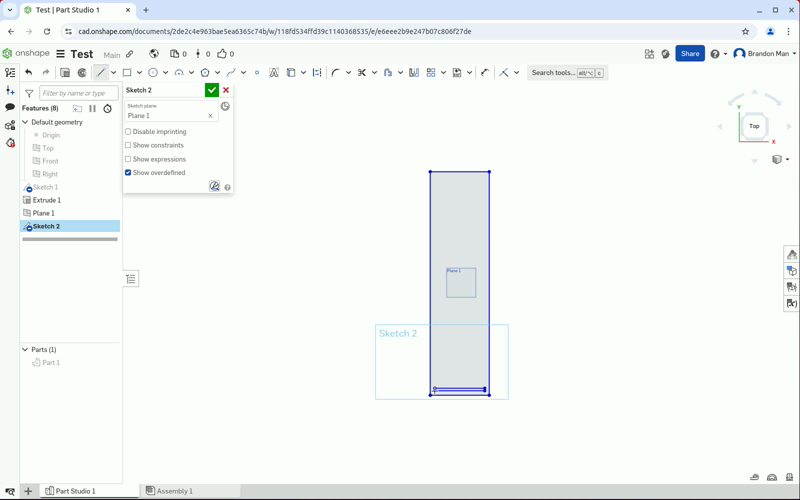
mouse_move(434, 383)
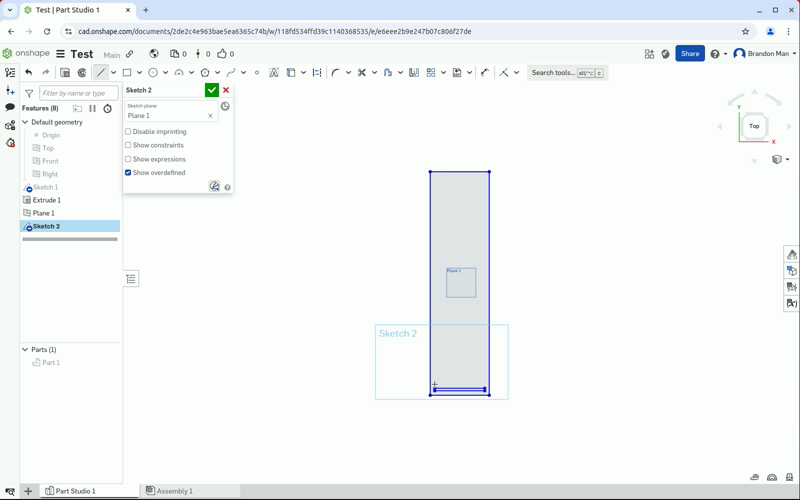
click(434, 383)
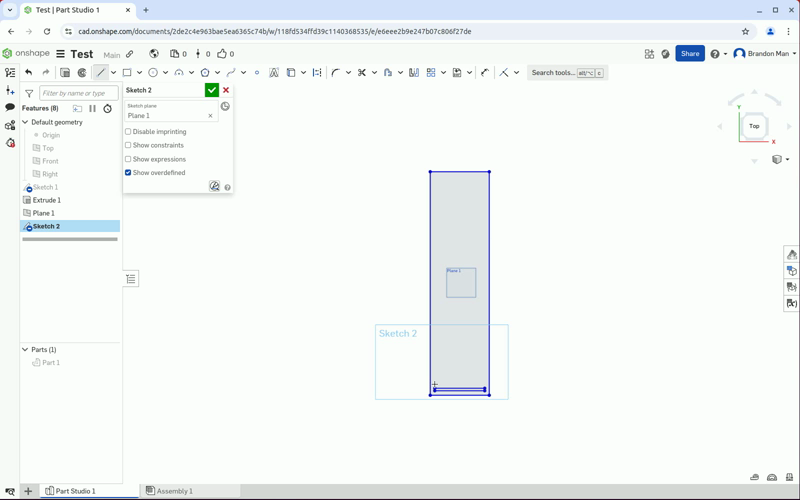
key_up(shift)
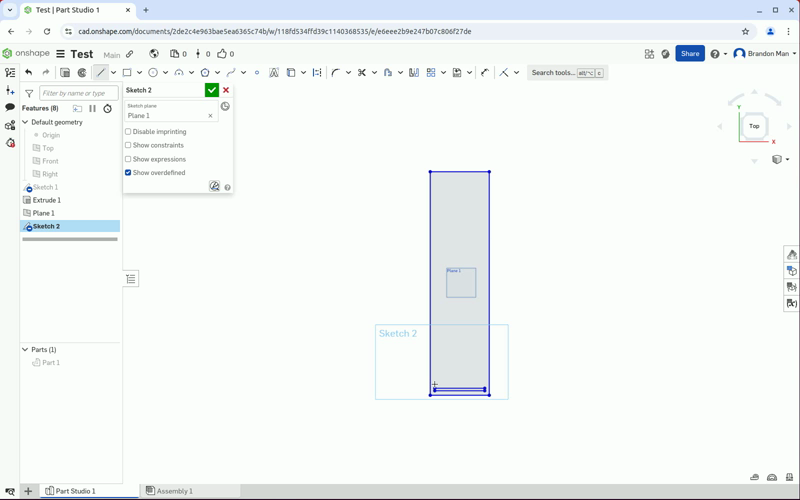
key_down(shift)
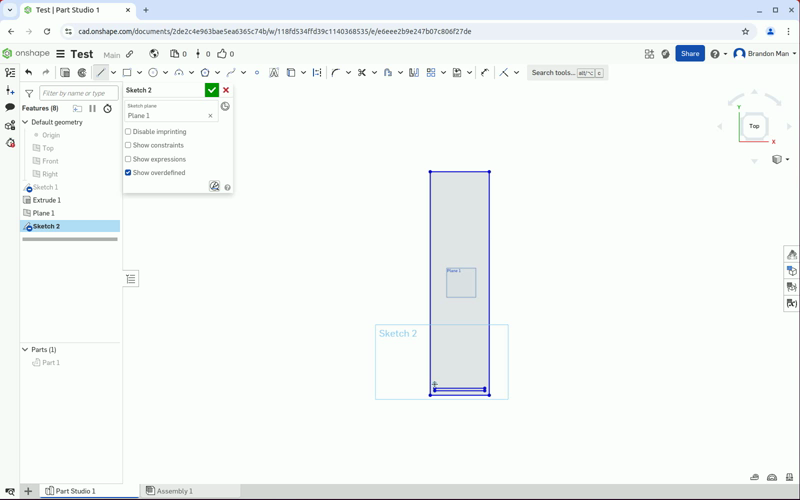
mouse_move(464, 383)
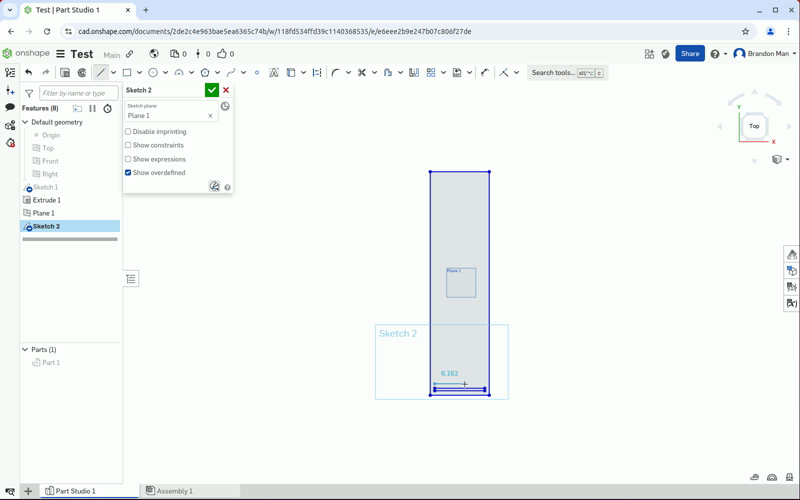
mouse_move(484, 383)
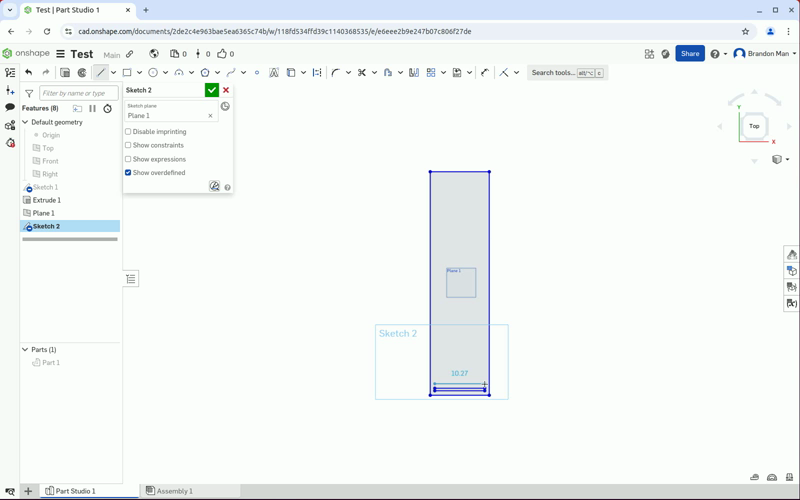
click(484, 383)
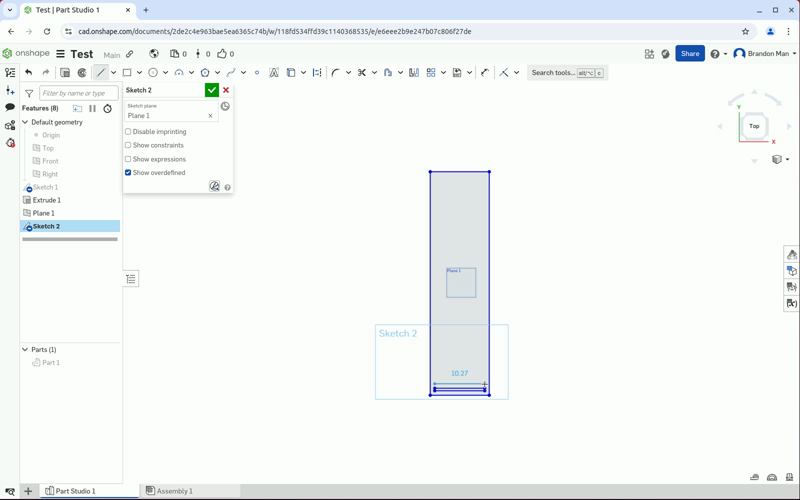
key_up(shift)
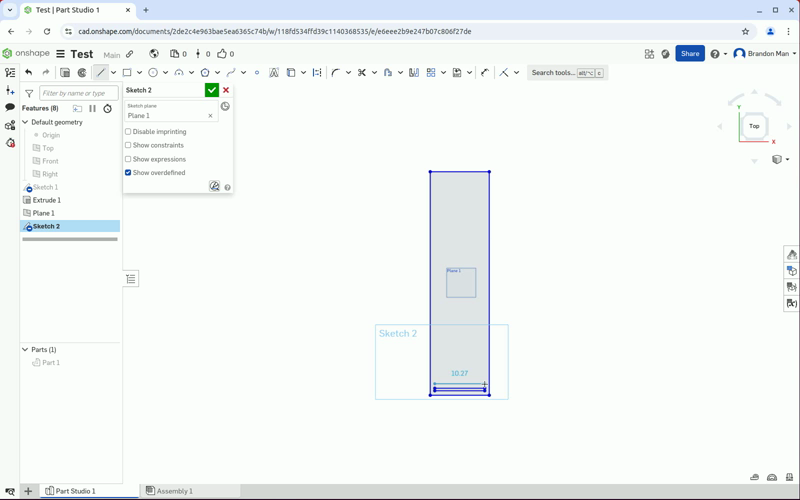
key_down(shift)
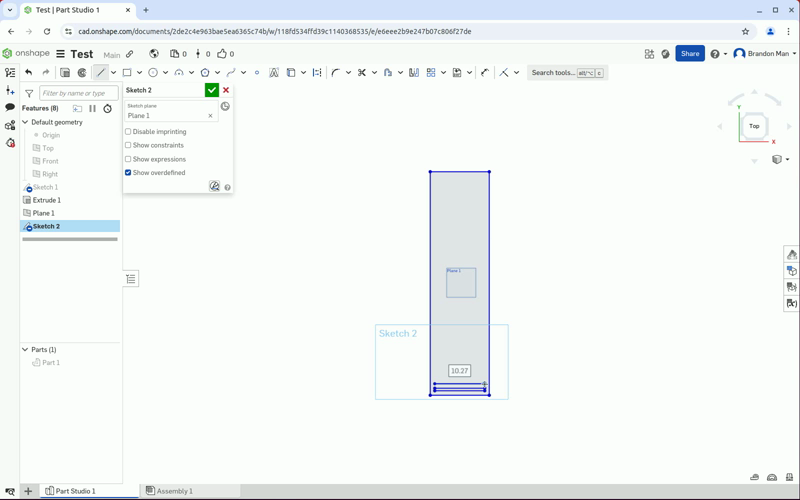
mouse_move(484, 183)
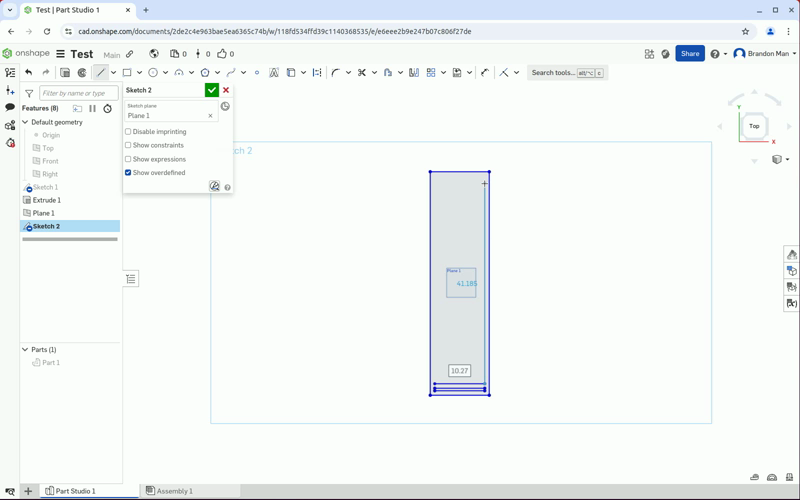
click(484, 183)
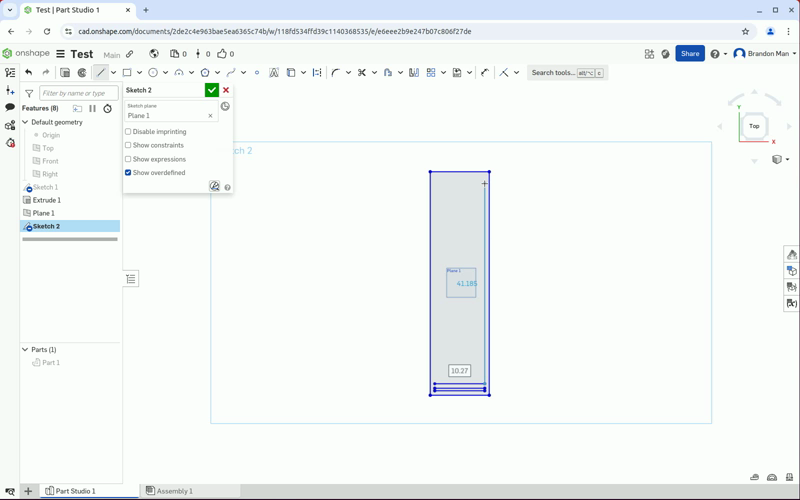
key_up(shift)
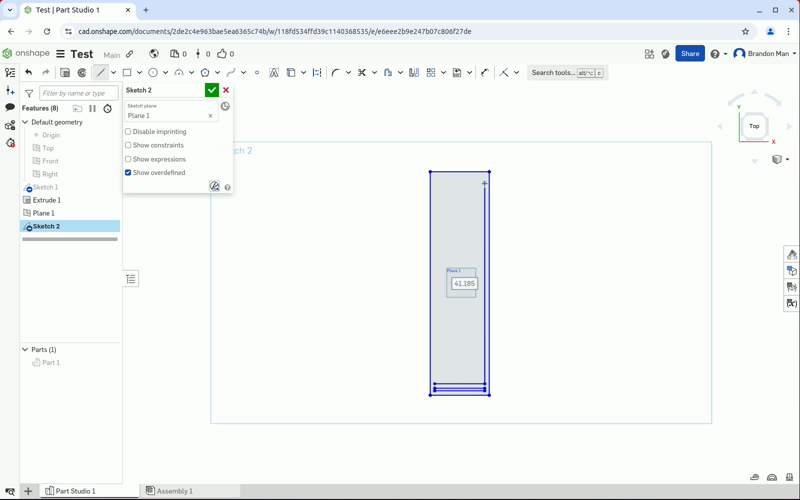
key_down(shift)
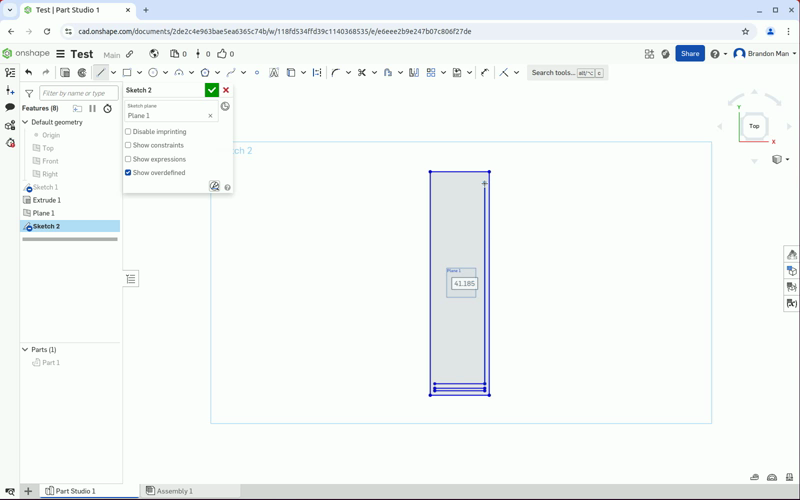
mouse_move(514, 183)
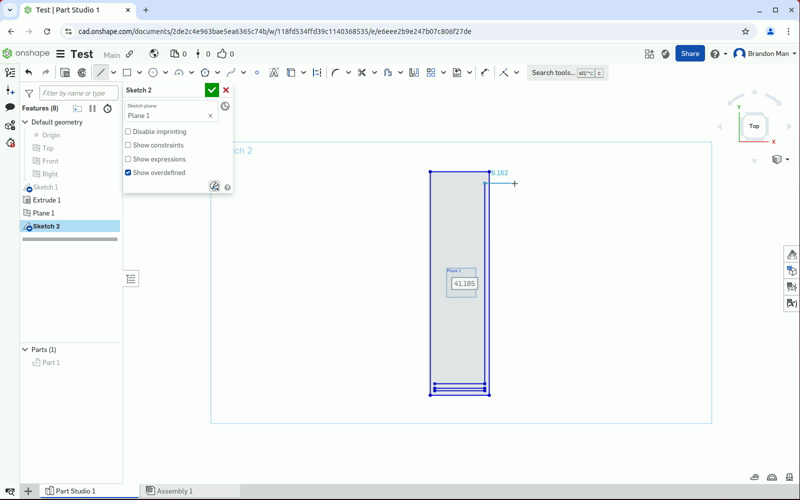
mouse_move(434, 183)
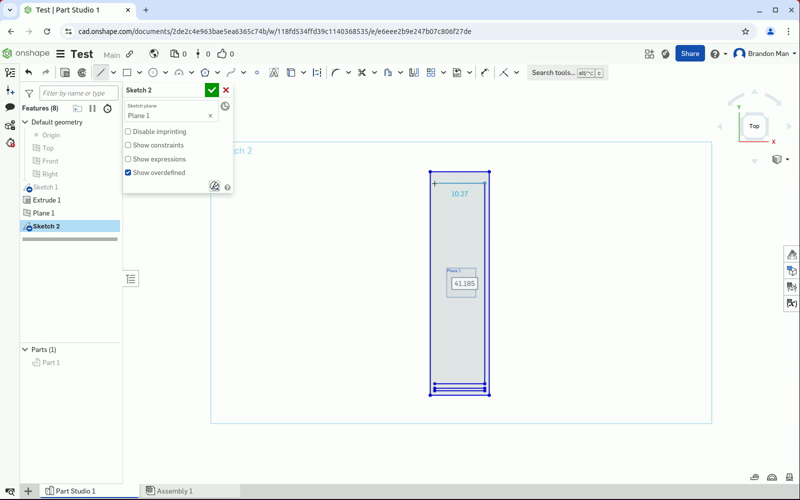
click(434, 183)
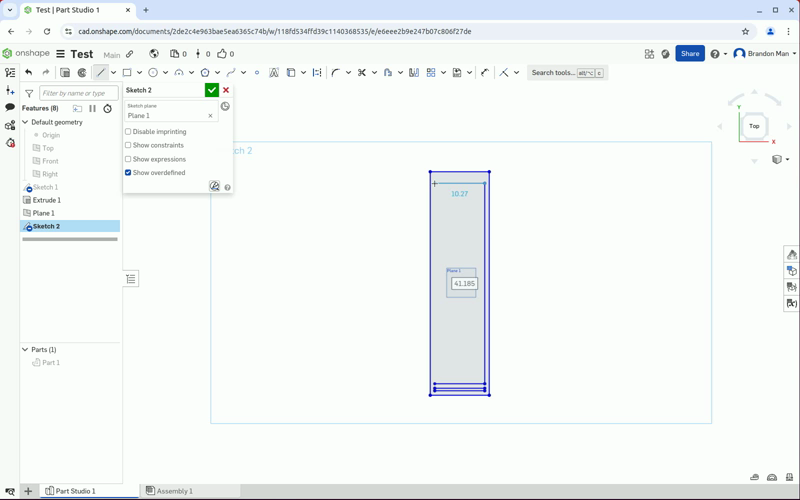
key_up(shift)
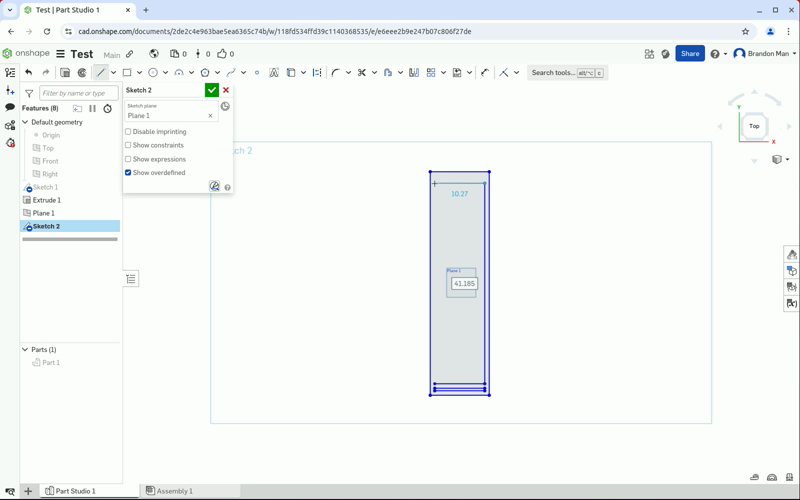
key_down(shift)
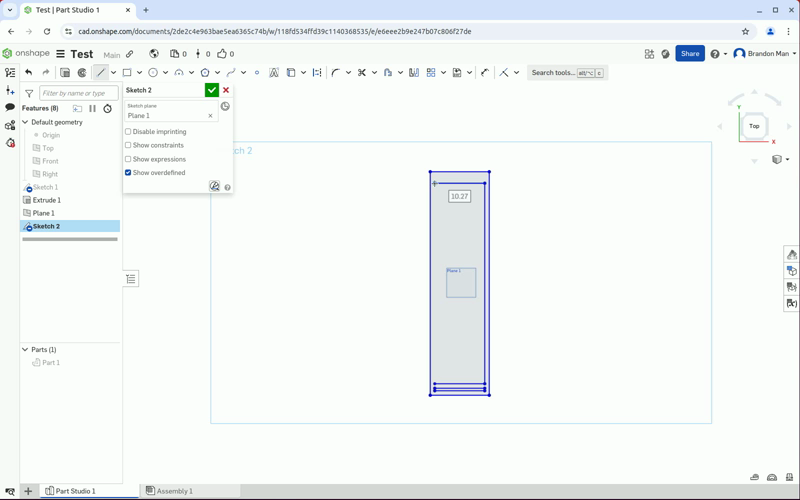
mouse_move(434, 383)
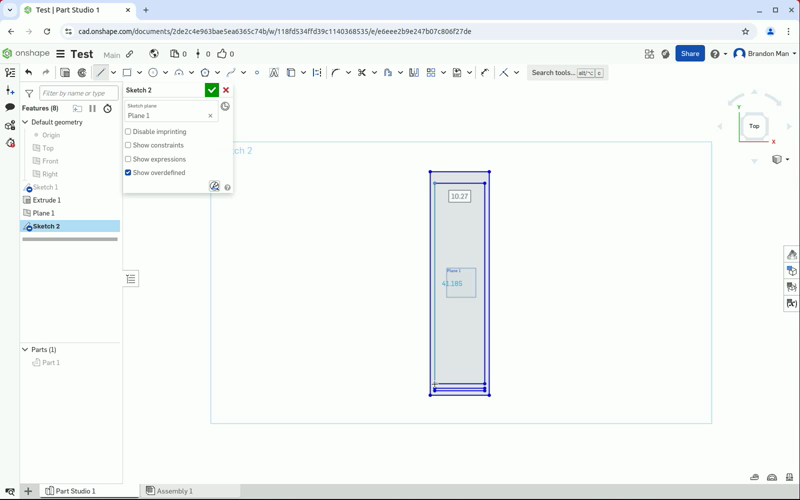
key_up(shift)
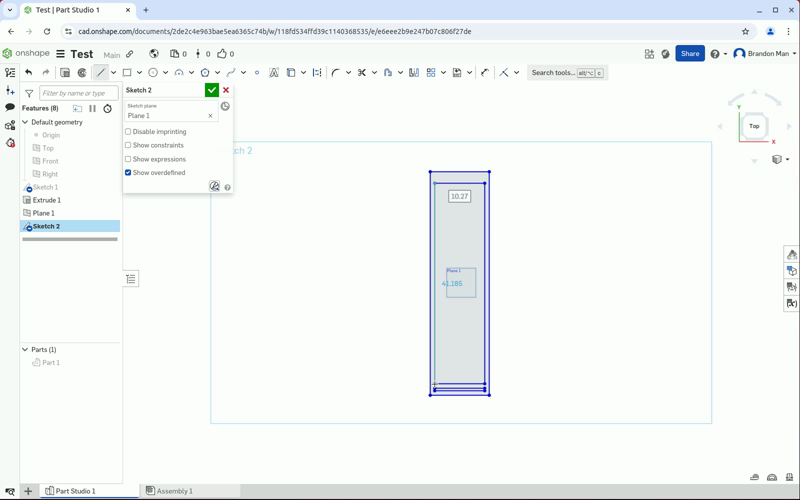
click(434, 383)
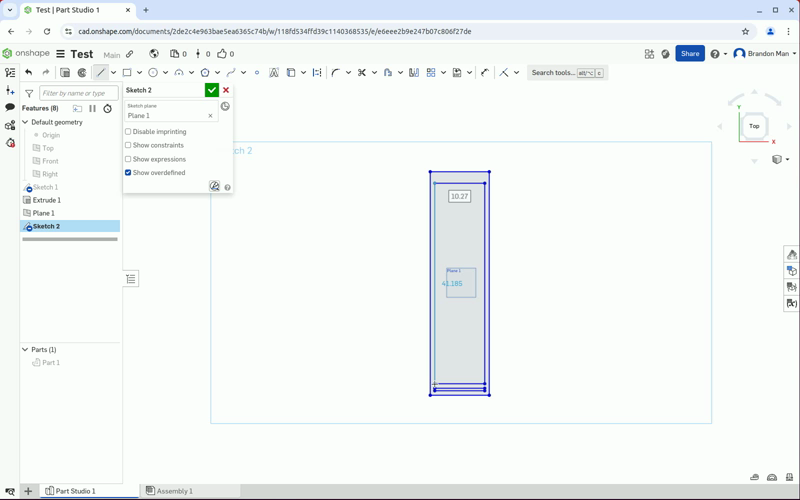
key(esc)
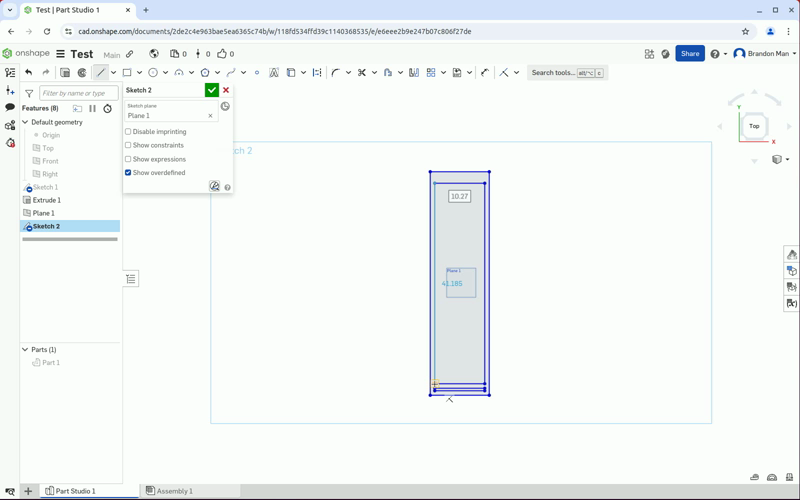
key(l)
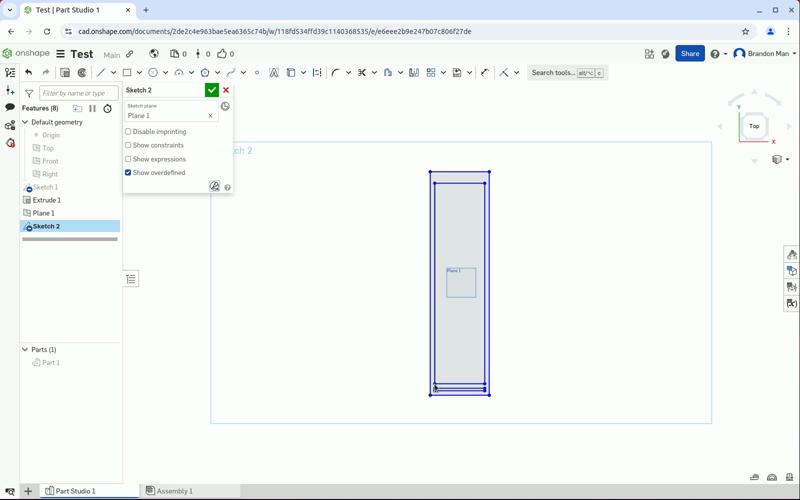
key_down(shift)
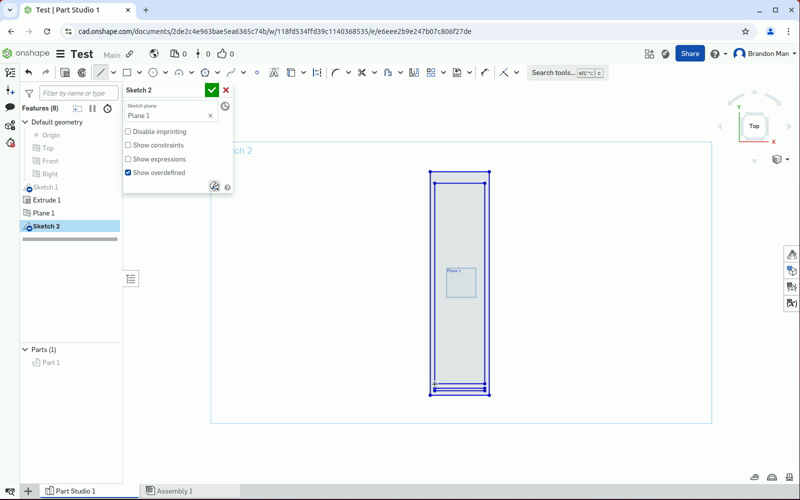
mouse_move(434, 178)
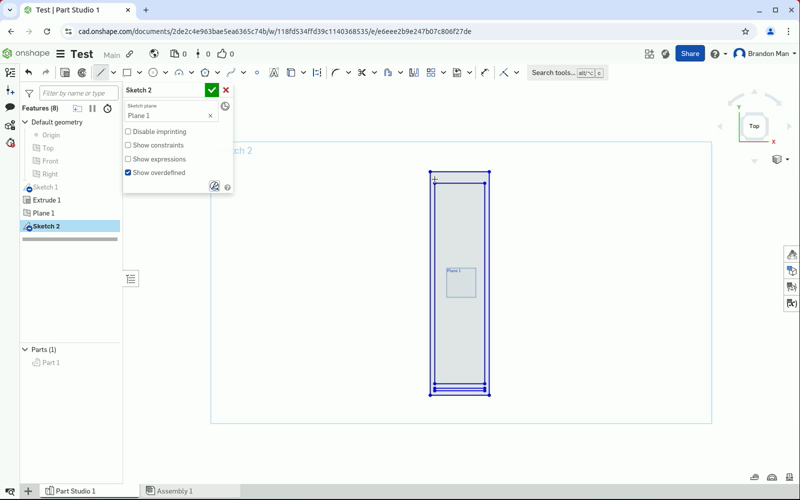
click(434, 178)
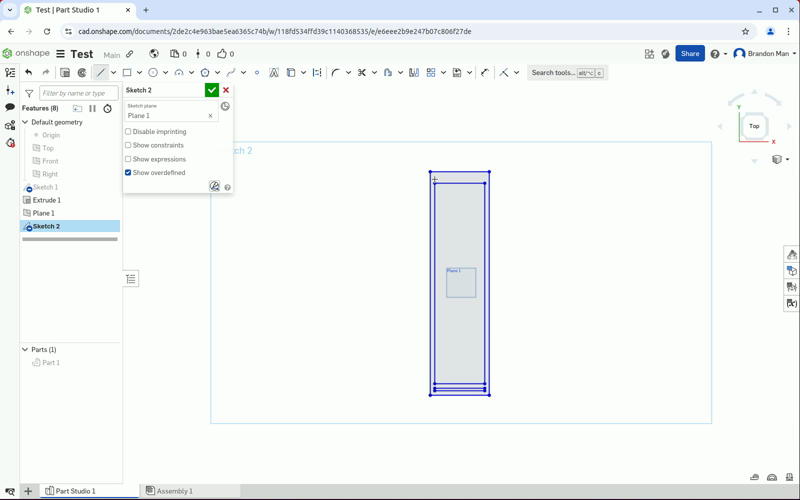
key_up(shift)
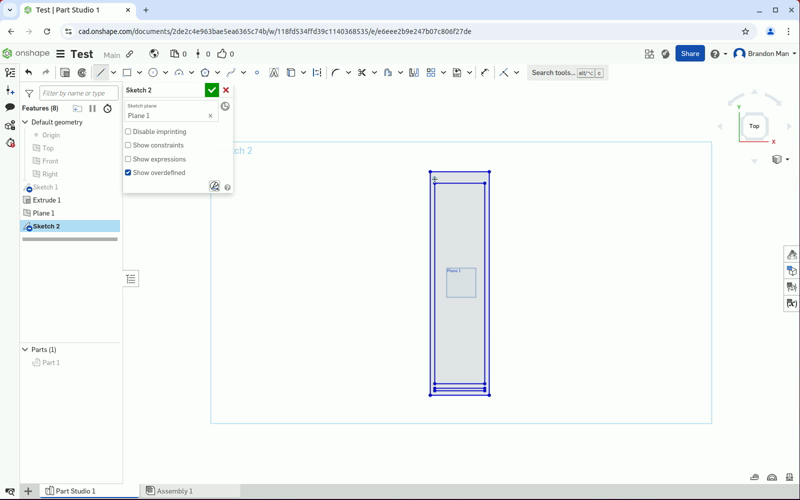
key_down(shift)
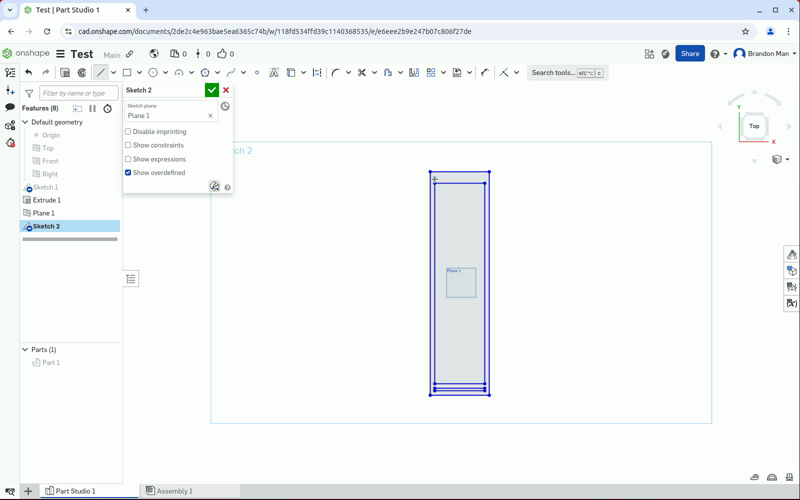
mouse_move(464, 178)
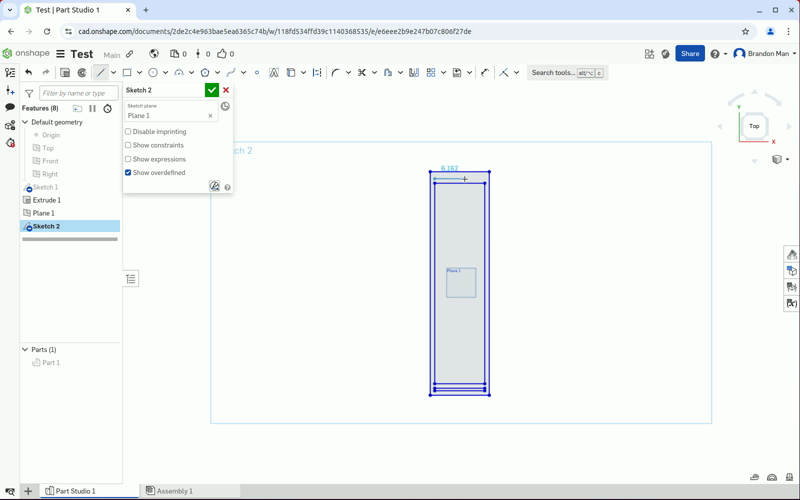
mouse_move(484, 178)
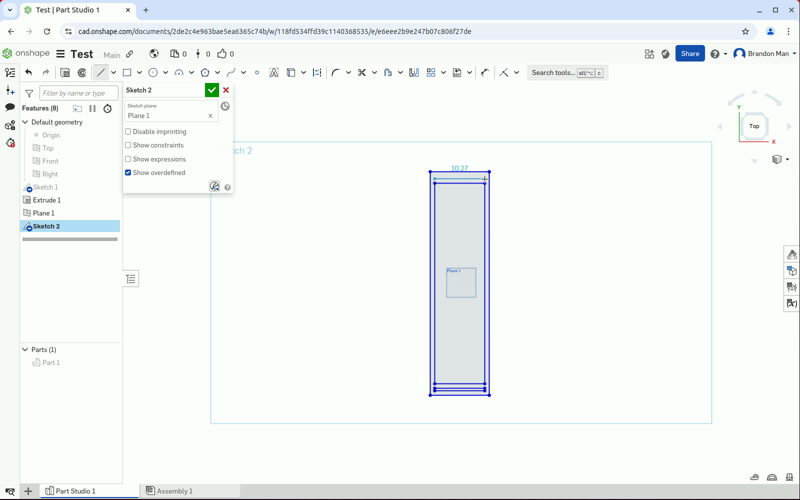
click(484, 178)
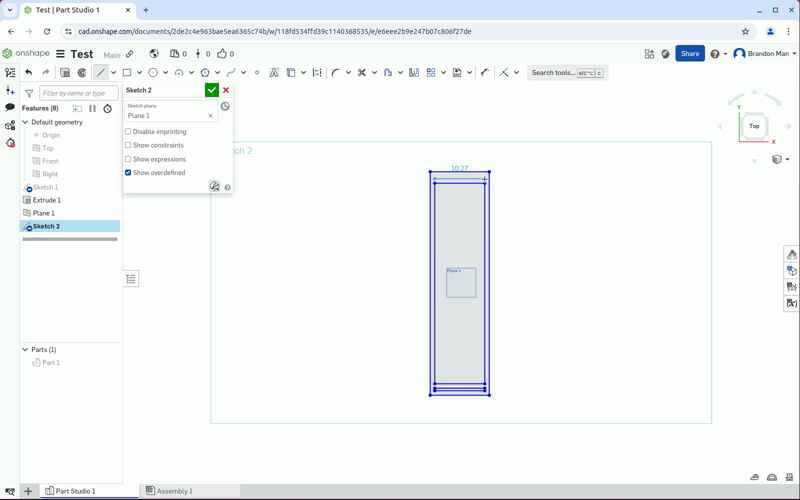
key_up(shift)
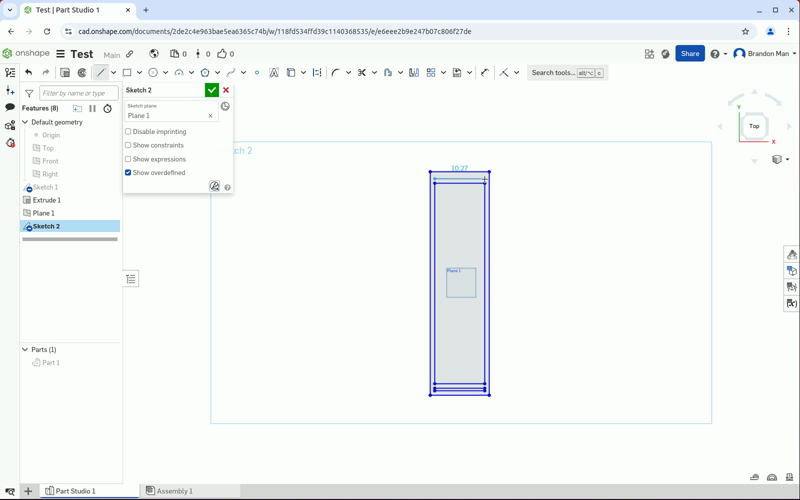
key_down(shift)
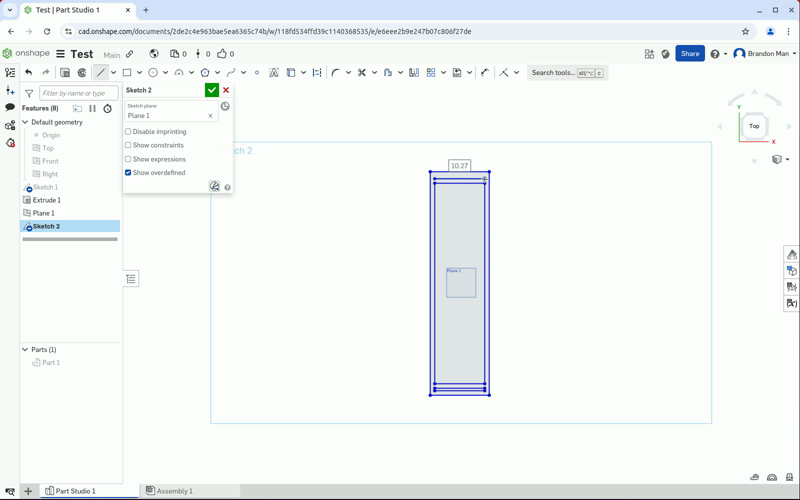
mouse_move(514, 178)
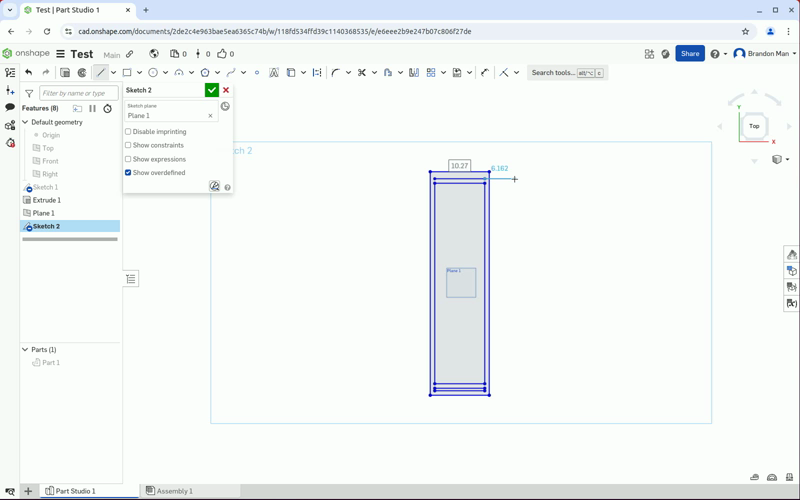
mouse_move(484, 176)
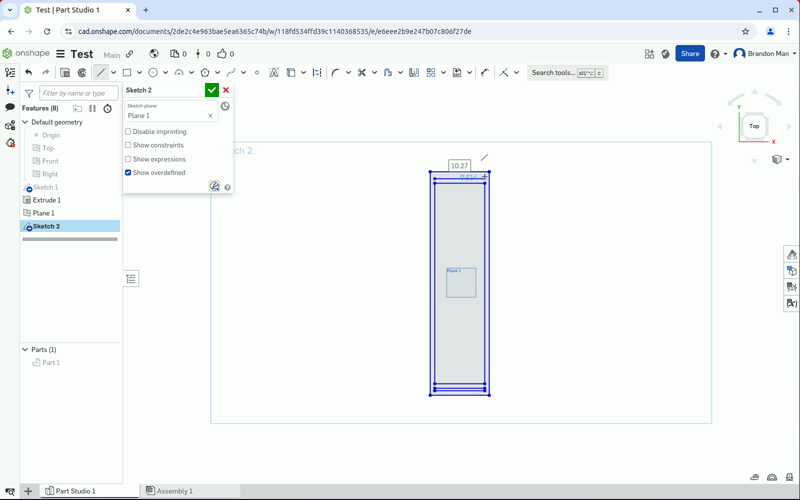
scroll(6)
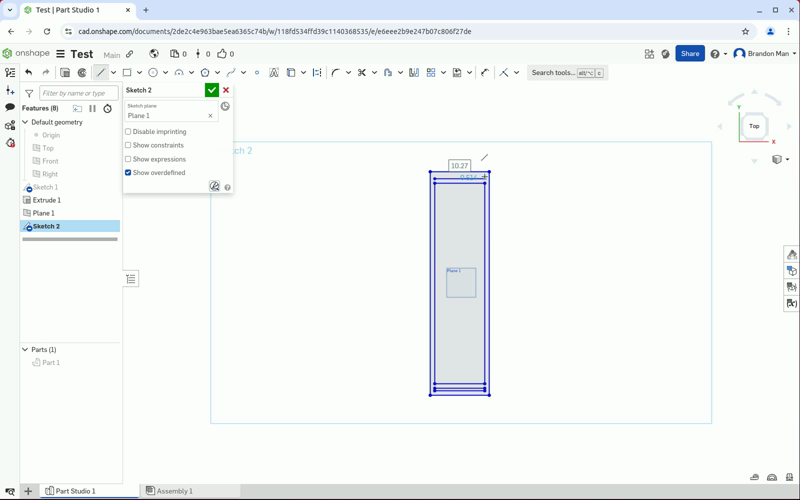
scroll(6)
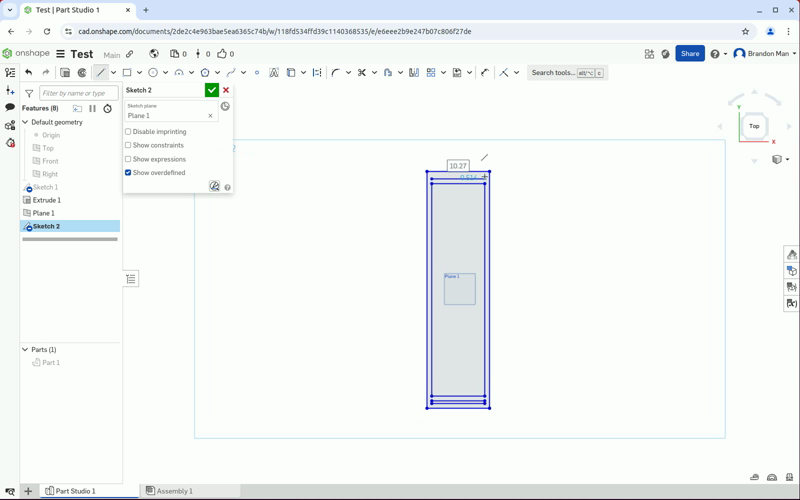
scroll(6)
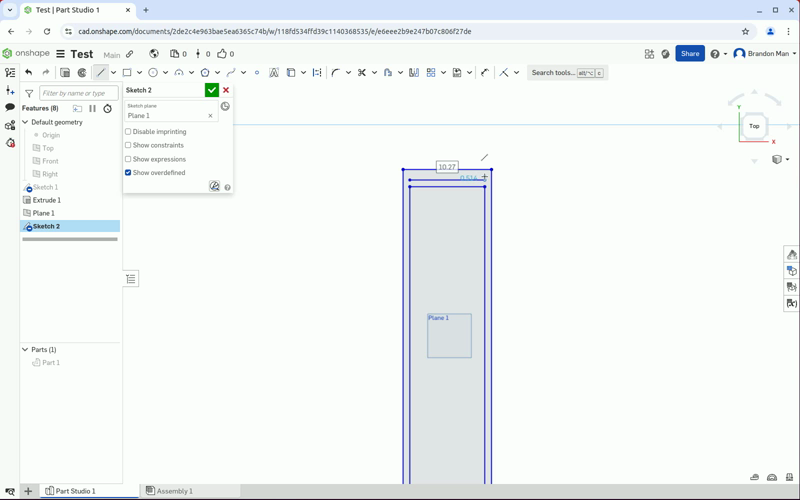
scroll(6)
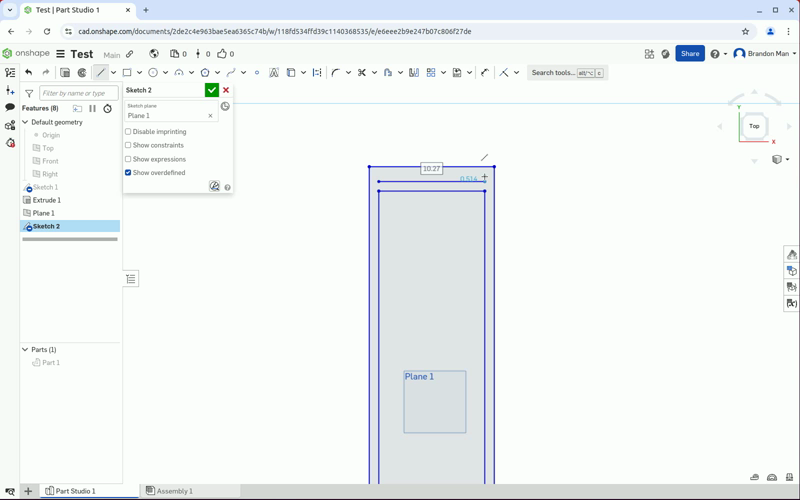
scroll(6)
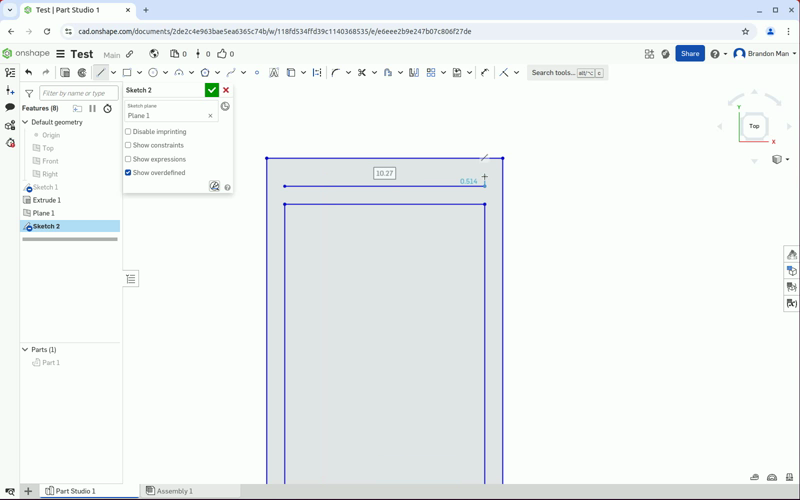
scroll(6)
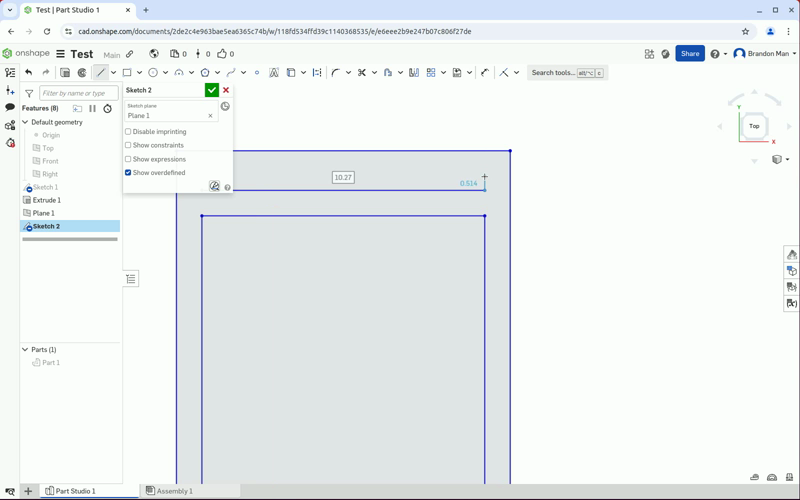
scroll(6)
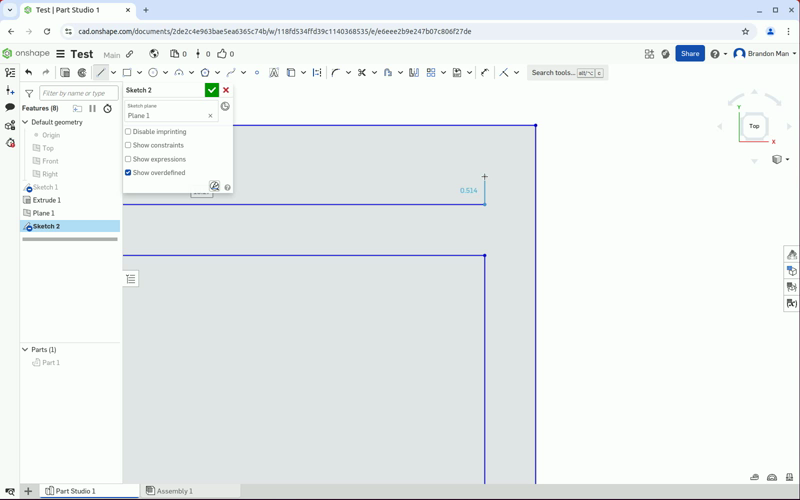
click(484, 176)
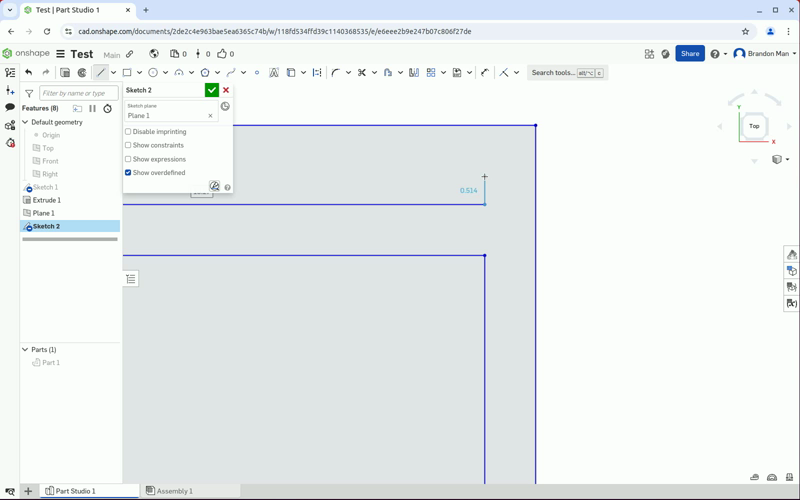
scroll(-6)
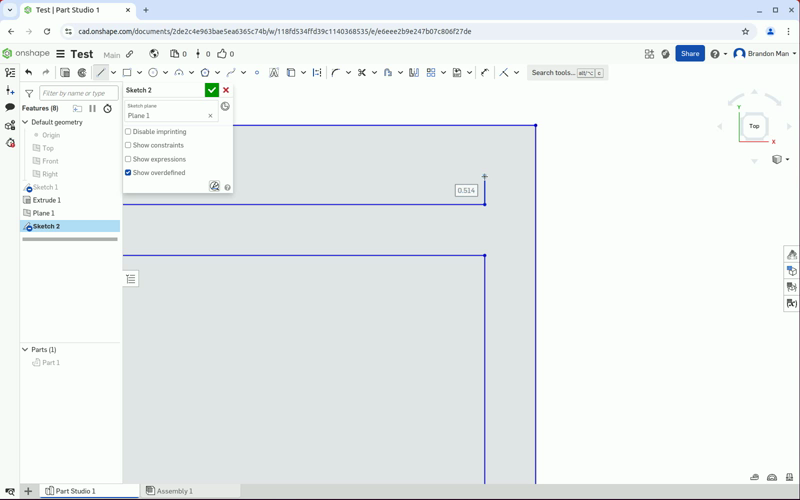
scroll(-6)
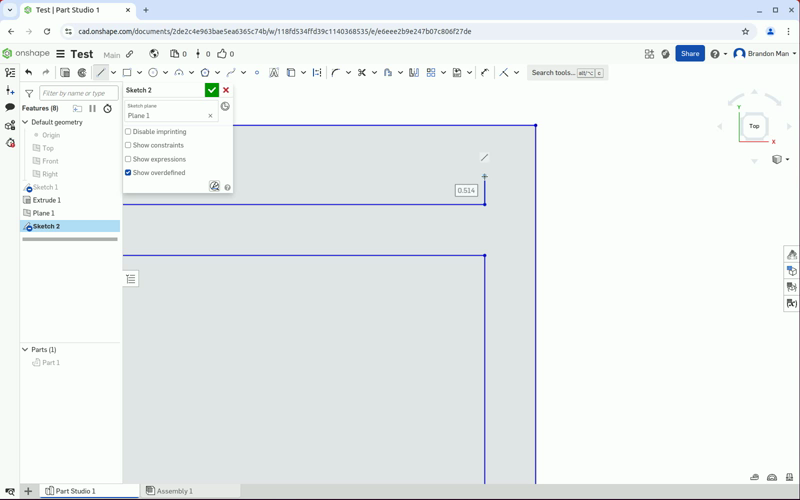
scroll(-6)
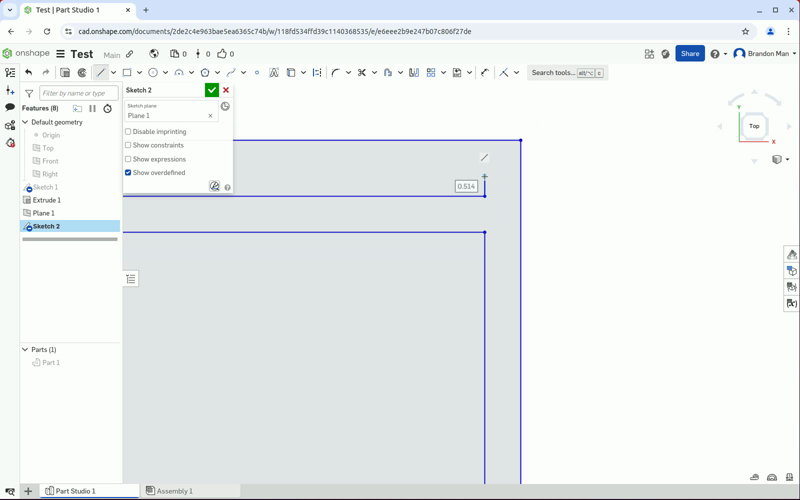
scroll(-6)
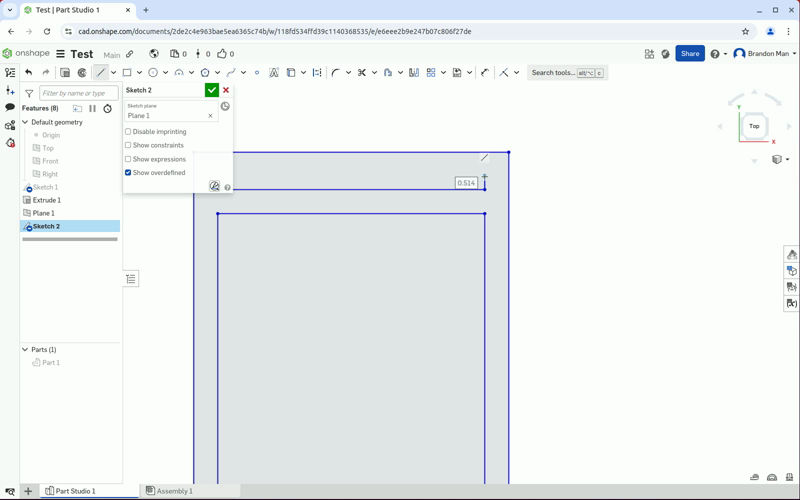
scroll(-6)
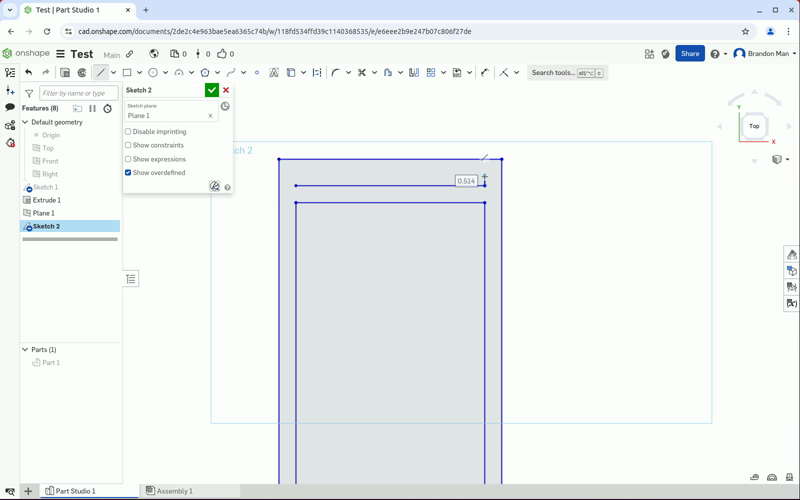
scroll(-6)
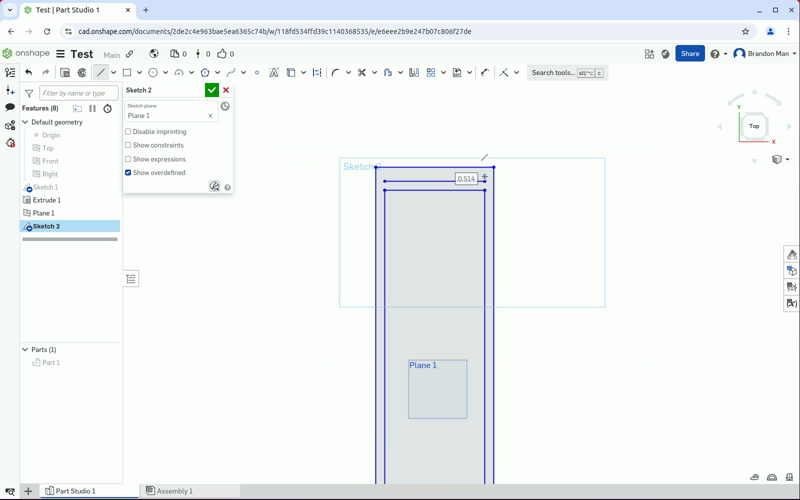
scroll(-6)
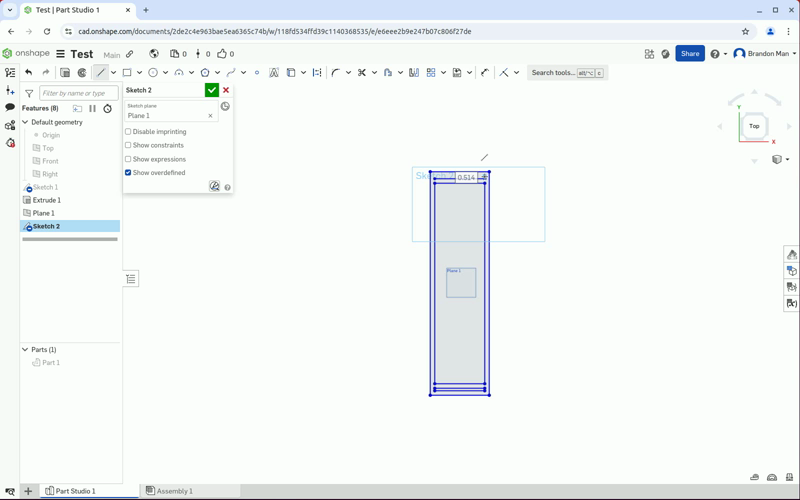
key_up(shift)
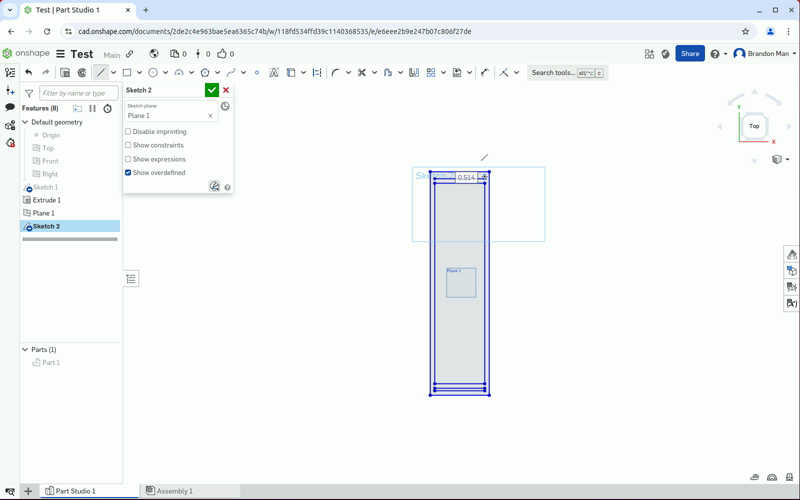
key_down(shift)
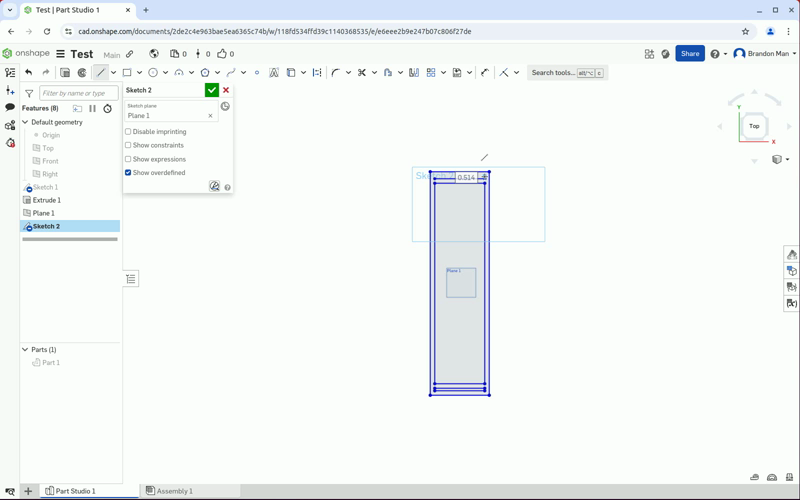
mouse_move(514, 176)
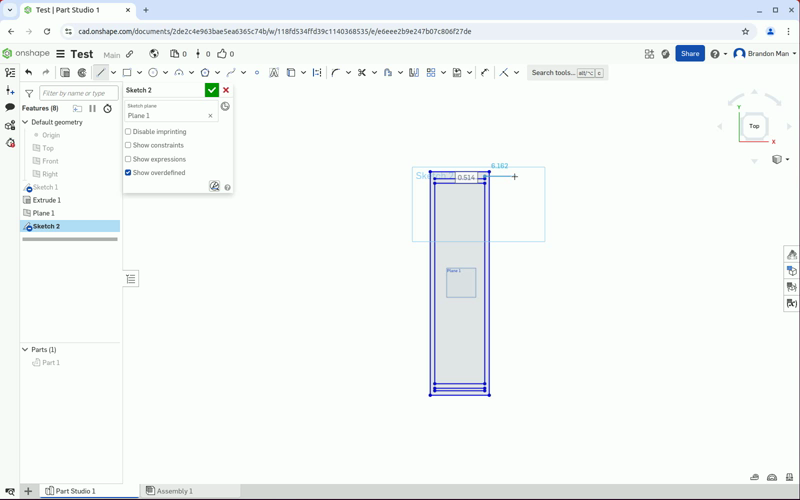
mouse_move(434, 176)
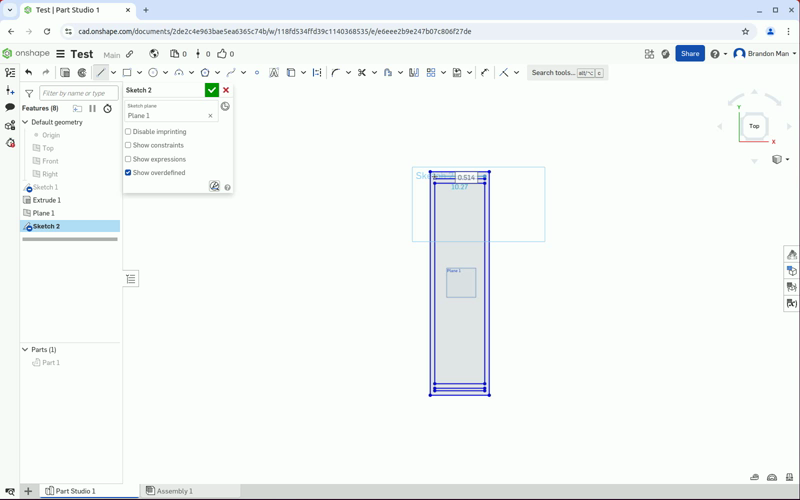
scroll(6)
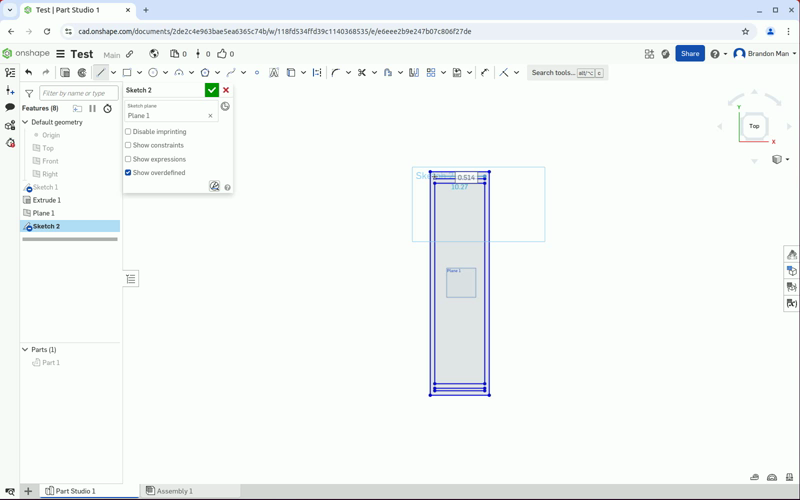
scroll(6)
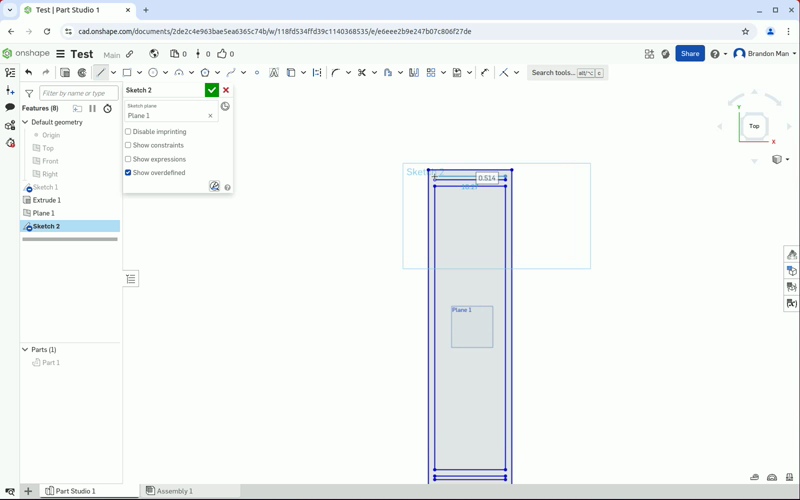
scroll(6)
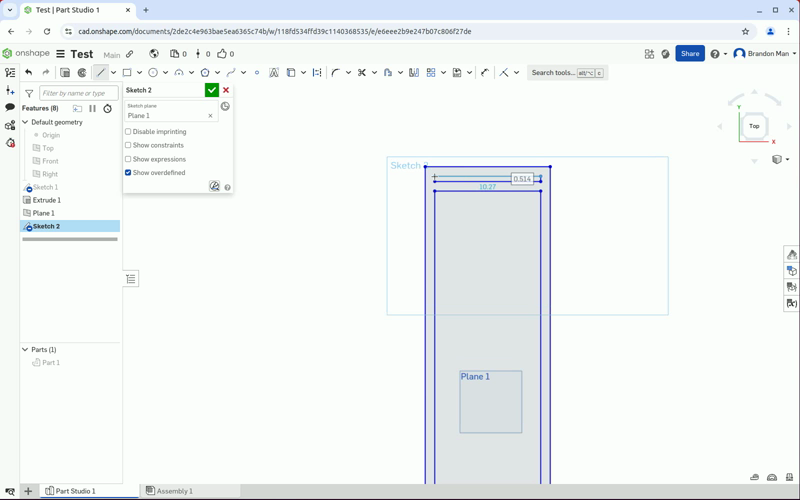
scroll(6)
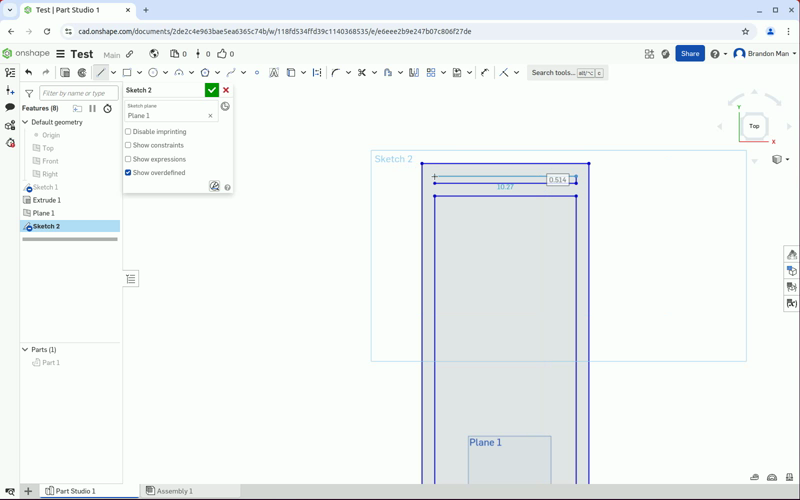
scroll(6)
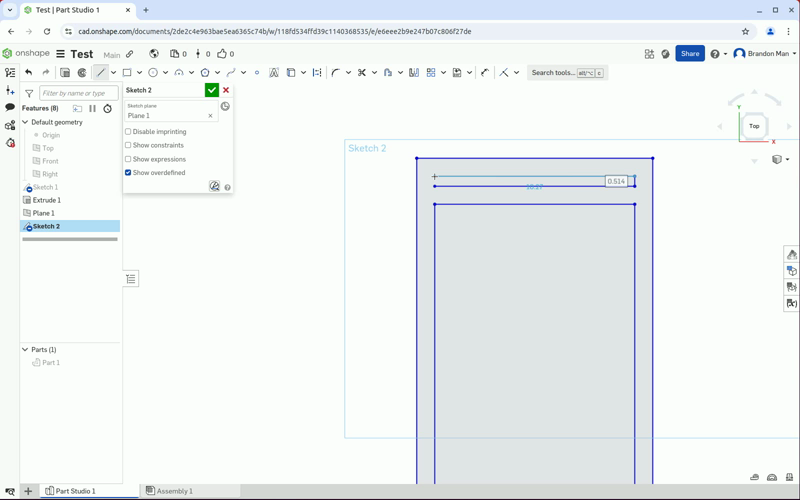
scroll(6)
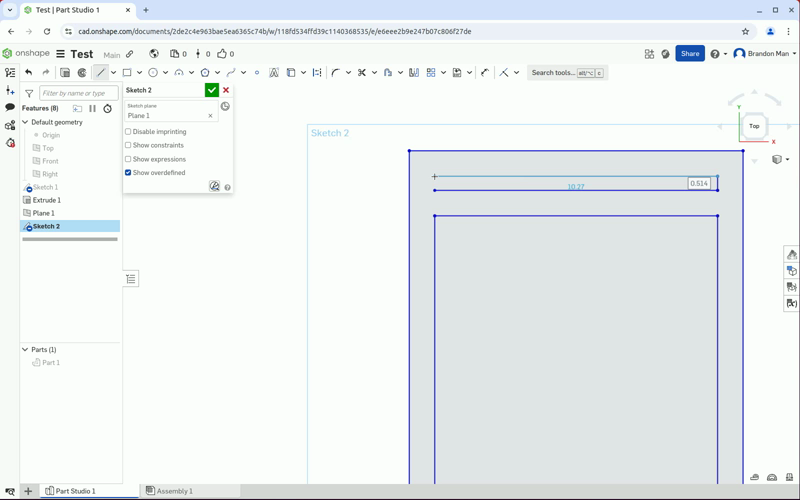
scroll(6)
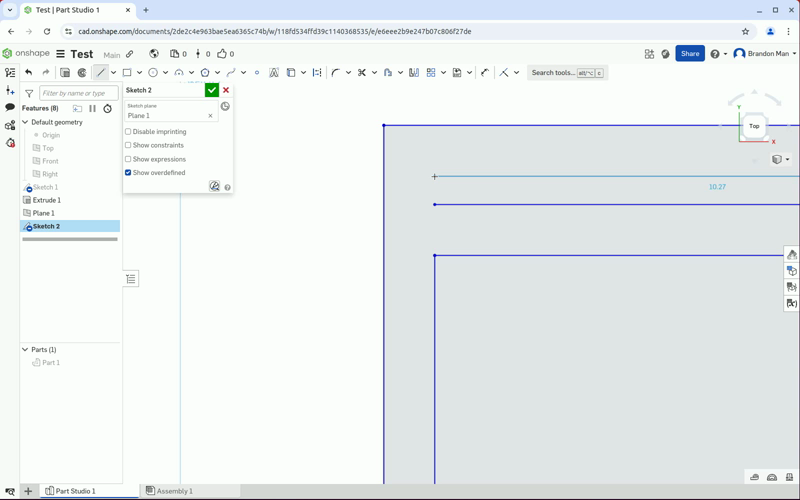
click(434, 176)
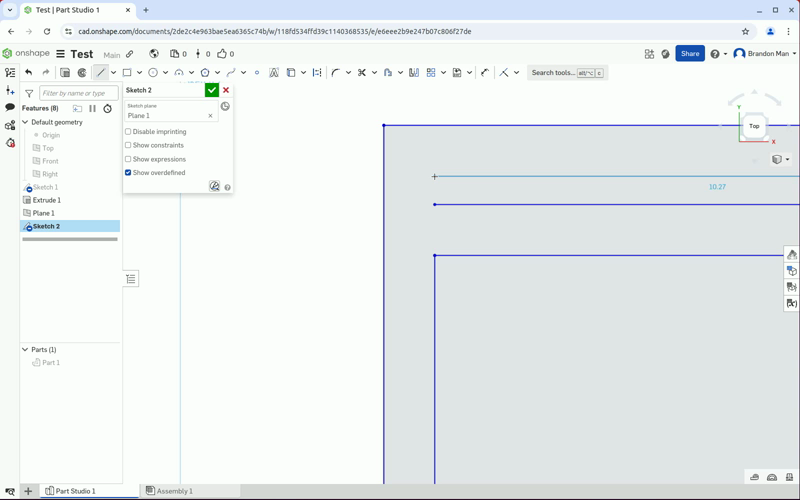
scroll(-6)
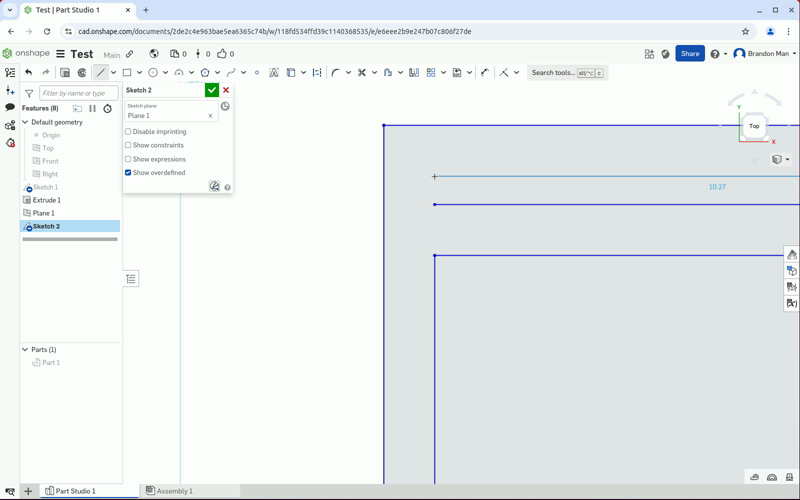
scroll(-6)
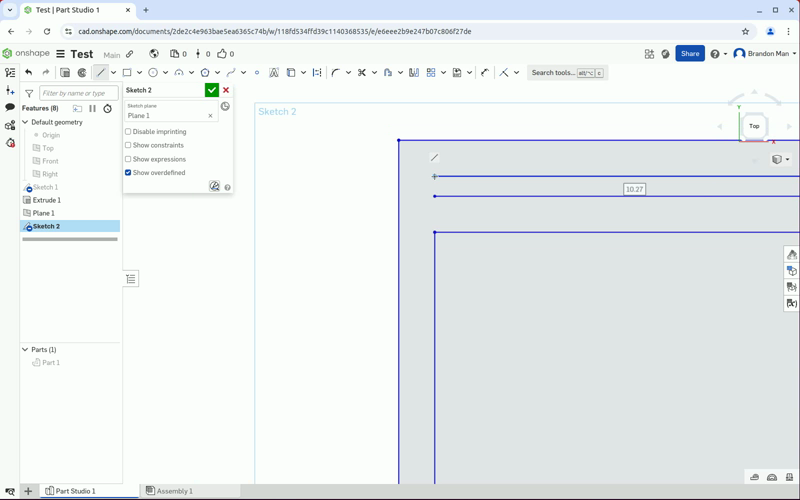
scroll(-6)
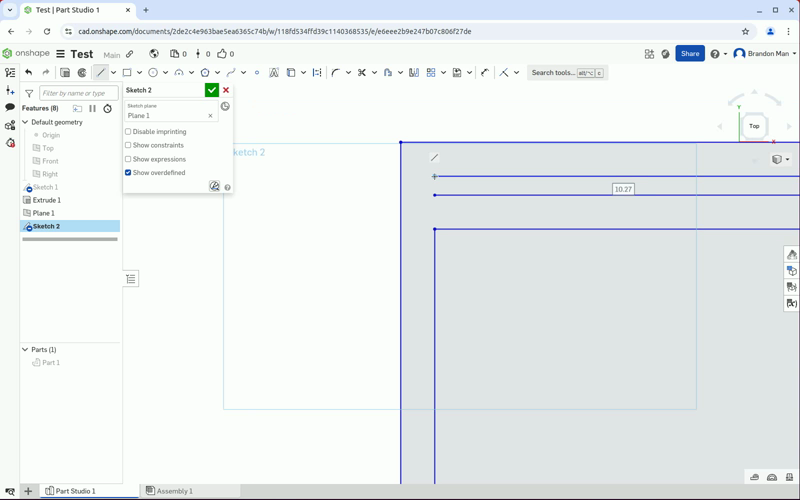
scroll(-6)
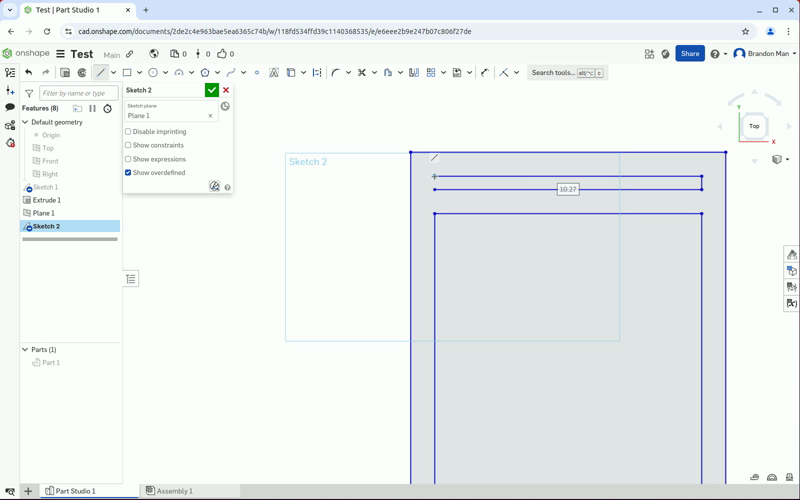
scroll(-6)
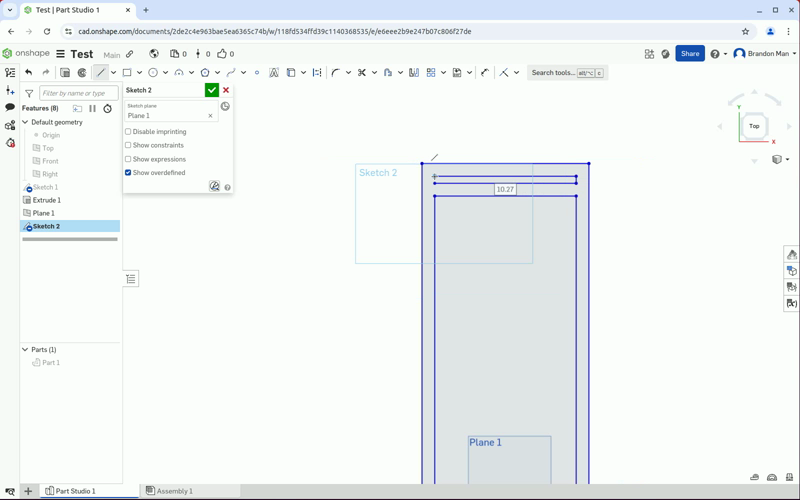
scroll(-6)
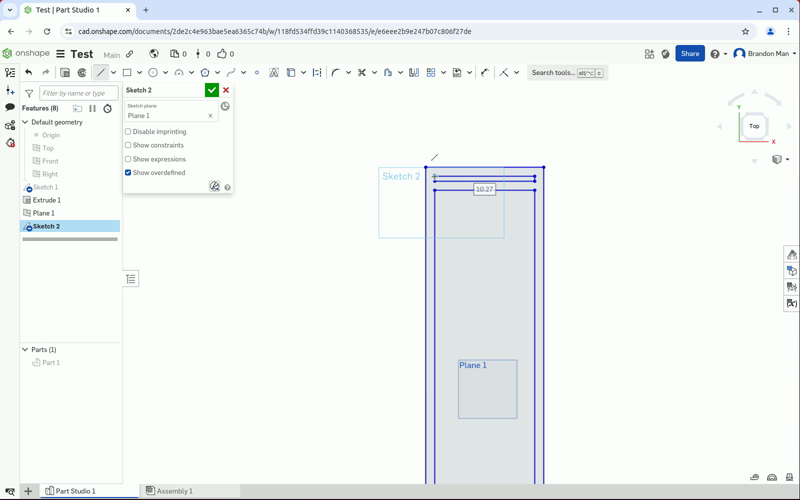
scroll(-6)
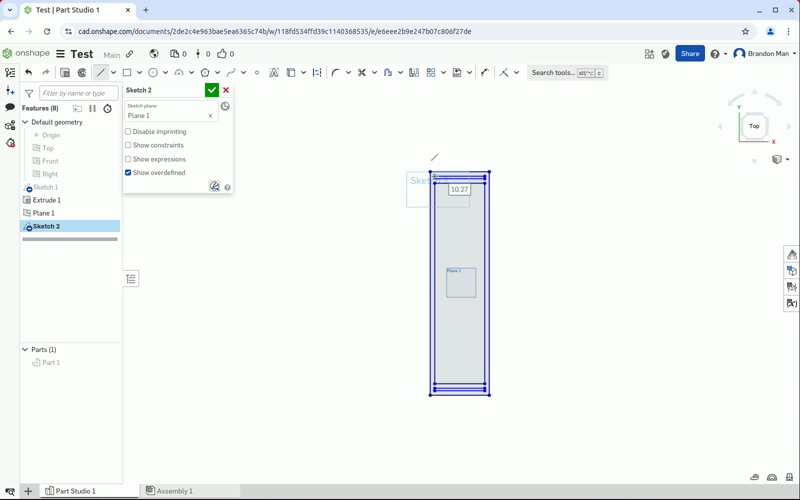
key_up(shift)
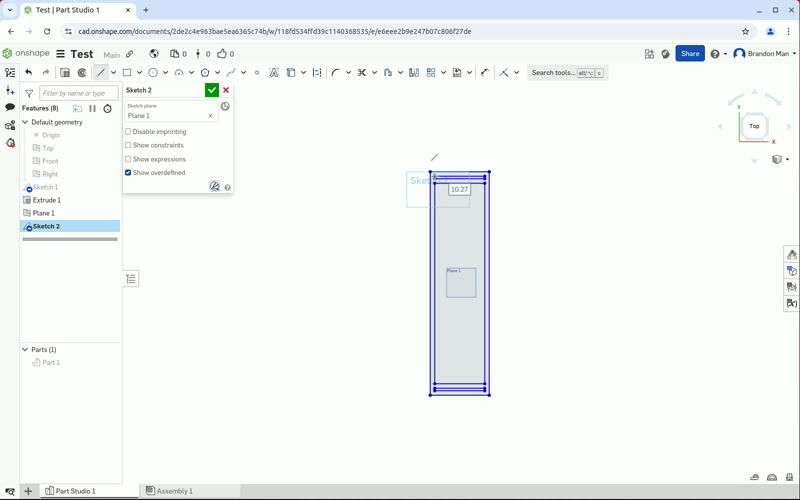
mouse_move(464, 176)
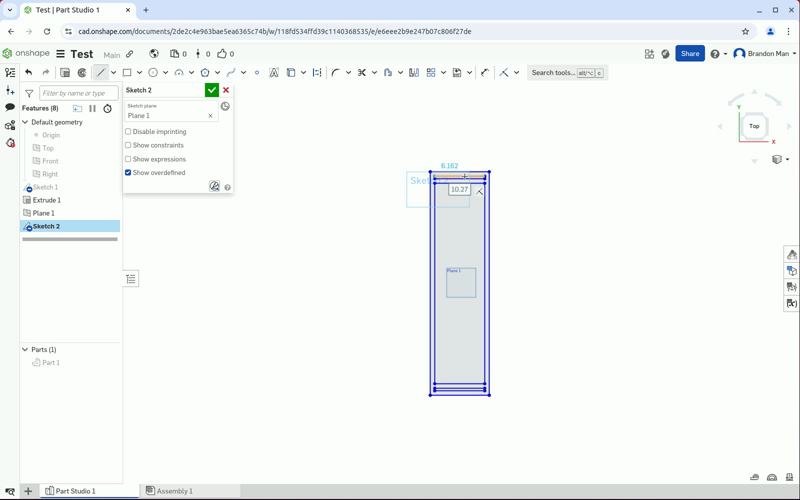
key_down(shift)
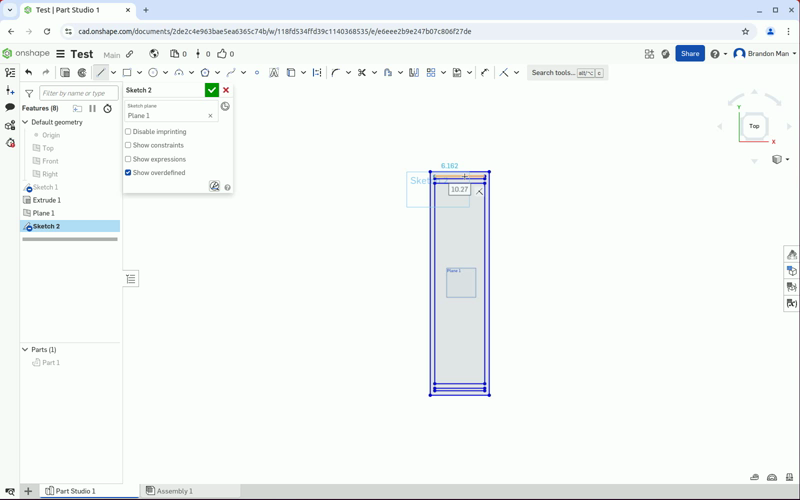
mouse_move(434, 178)
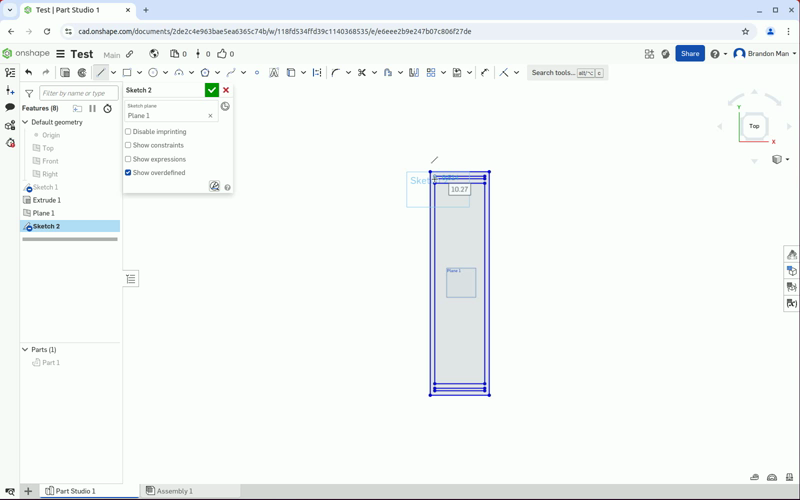
scroll(6)
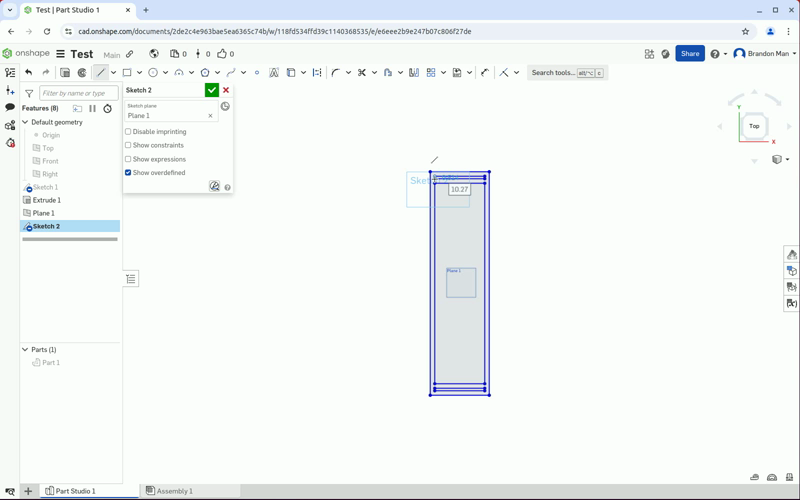
scroll(6)
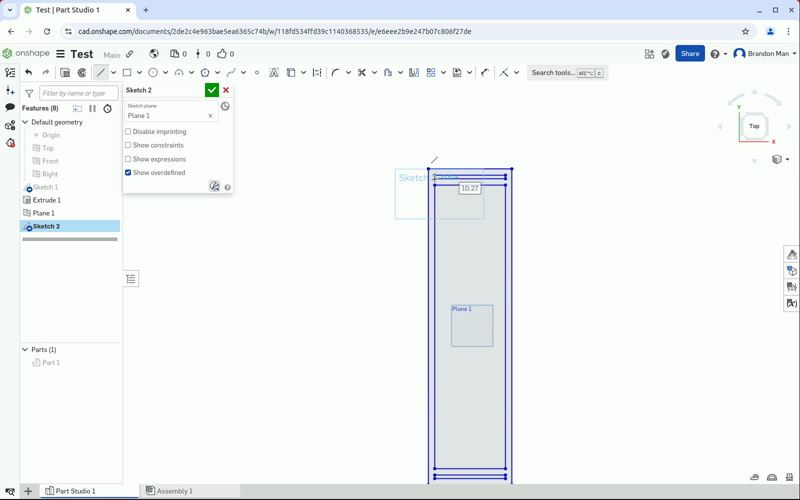
scroll(6)
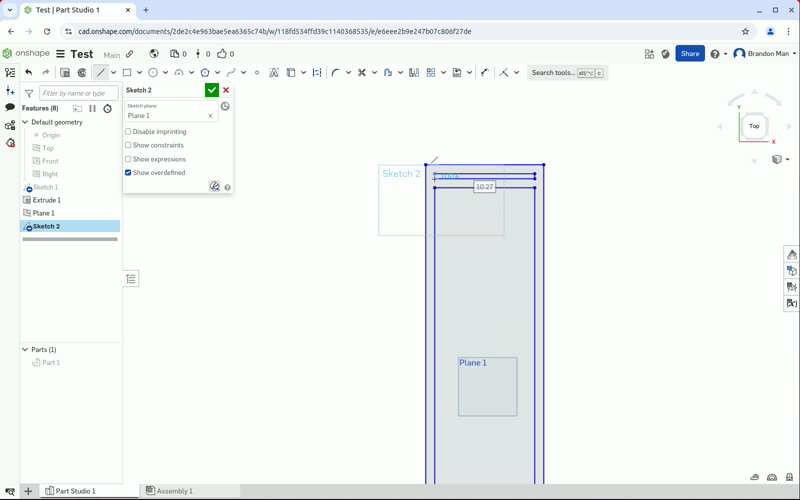
scroll(6)
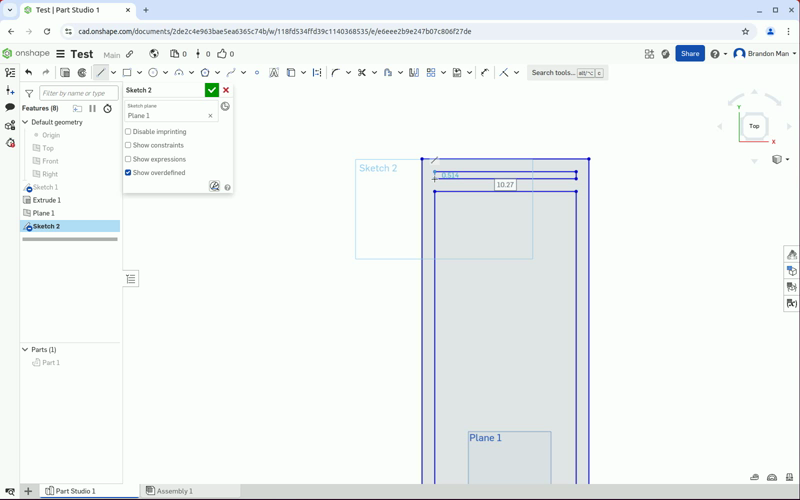
scroll(6)
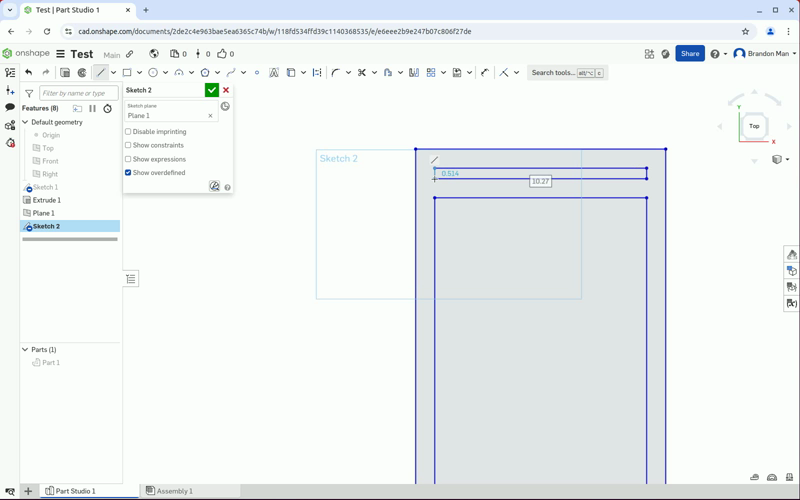
scroll(6)
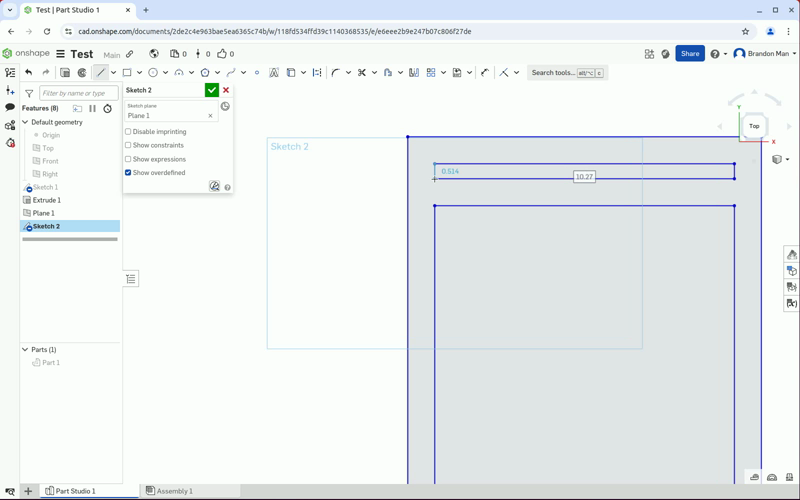
scroll(6)
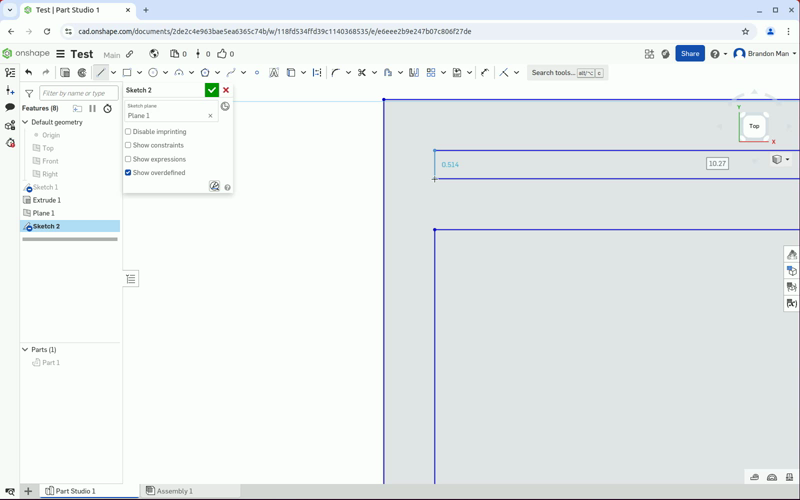
key_up(shift)
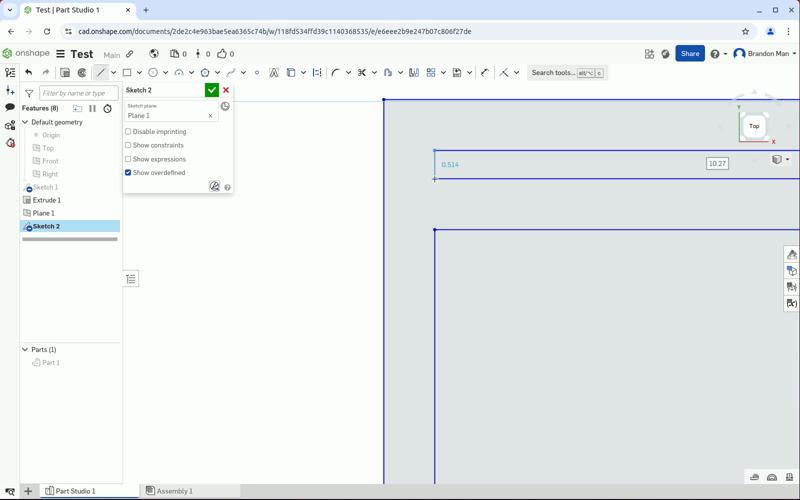
click(434, 178)
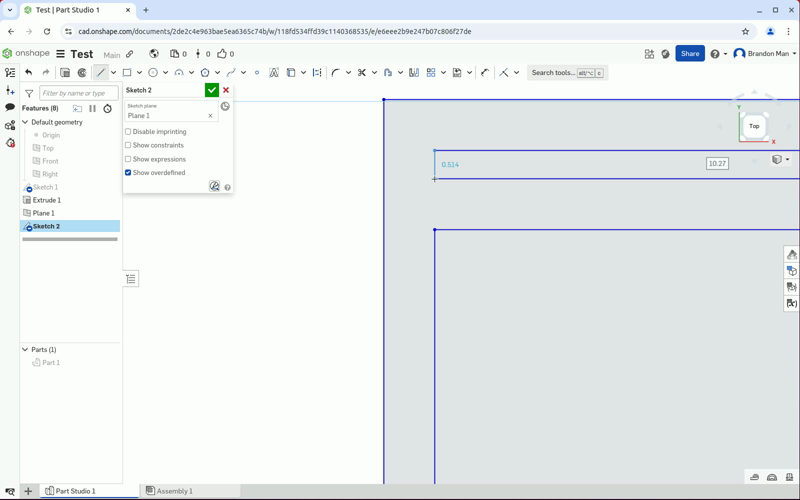
scroll(-6)
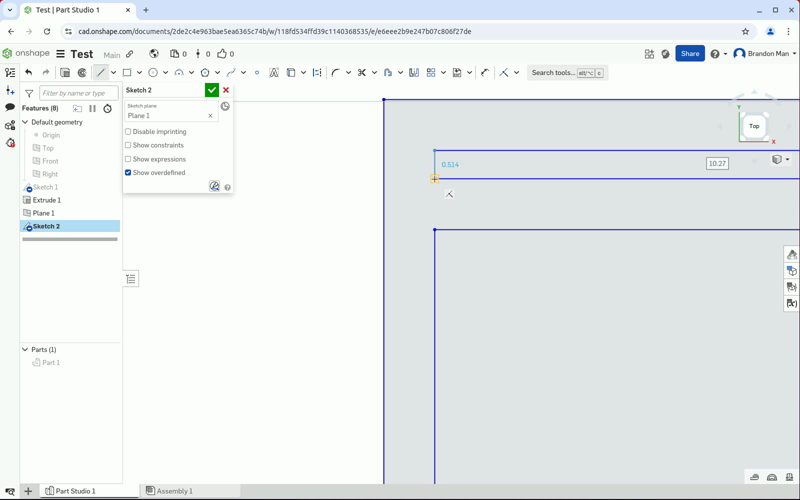
scroll(-6)
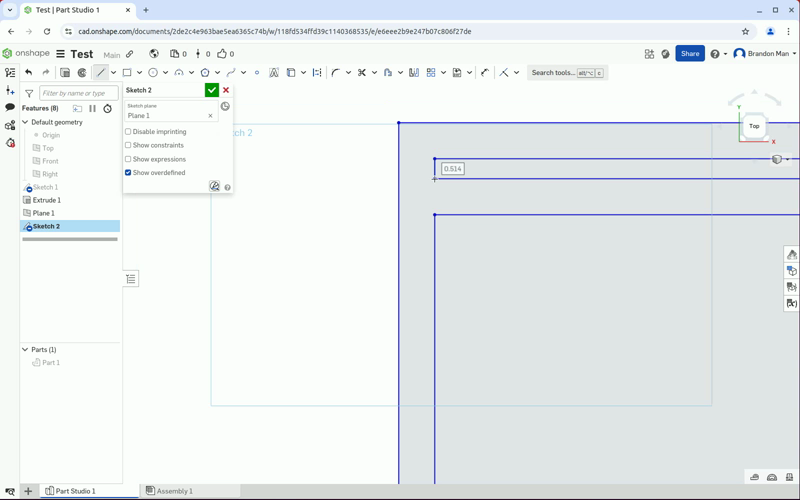
scroll(-6)
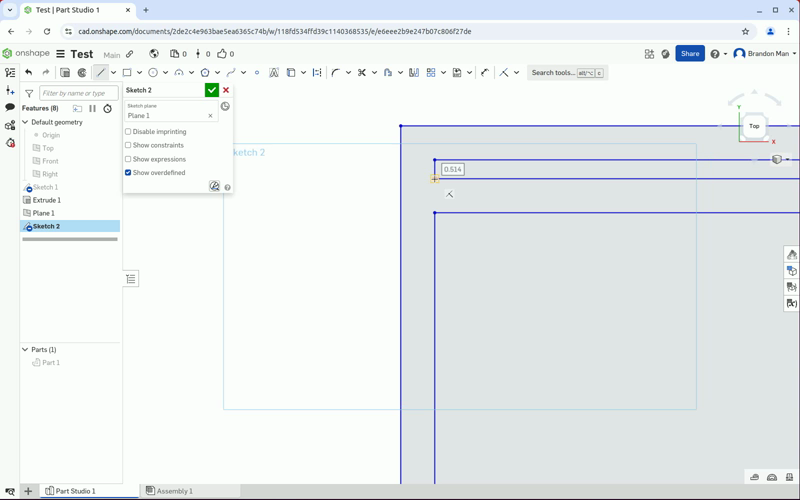
scroll(-6)
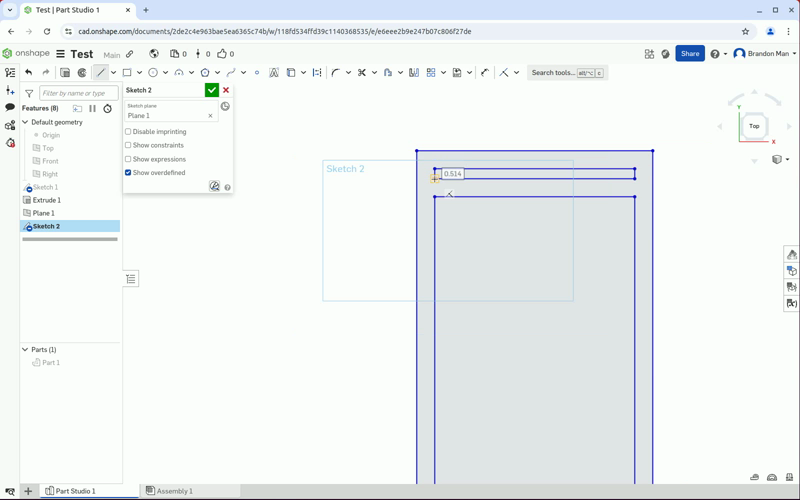
scroll(-6)
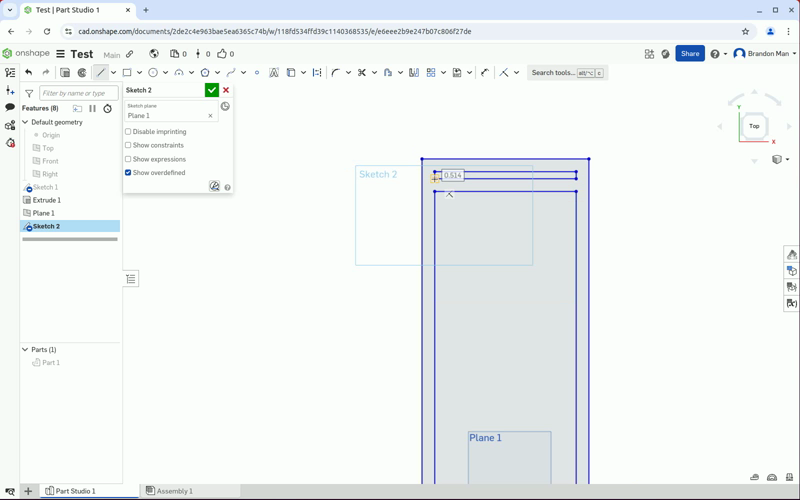
scroll(-6)
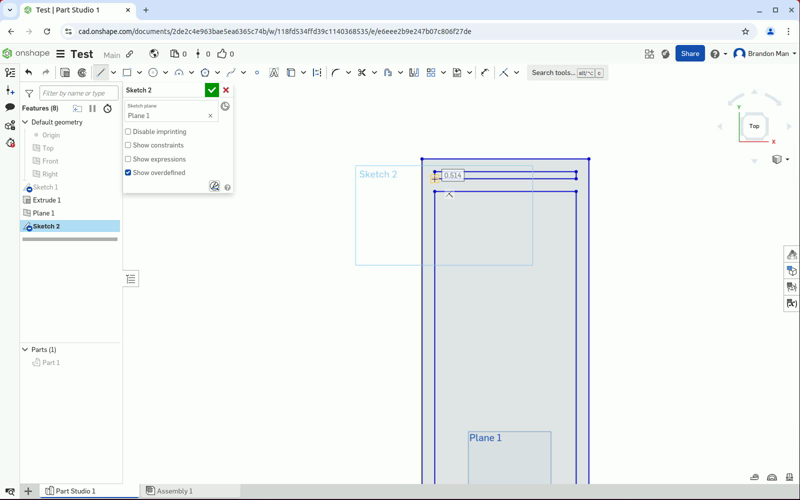
scroll(-6)
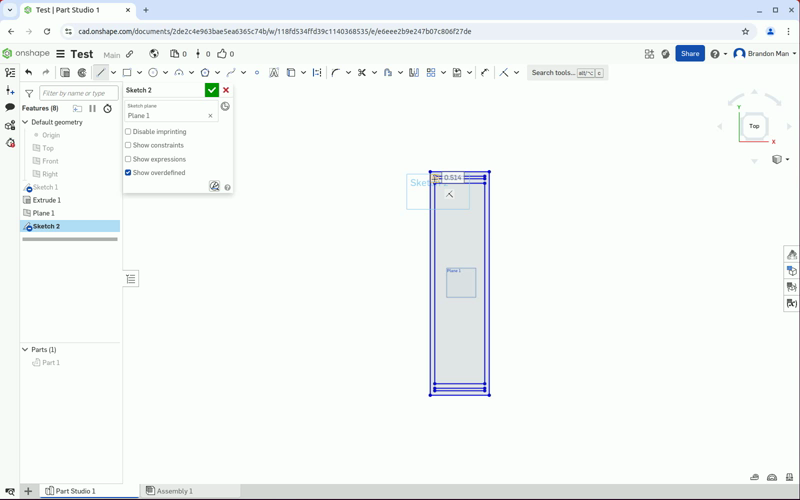
key(esc)
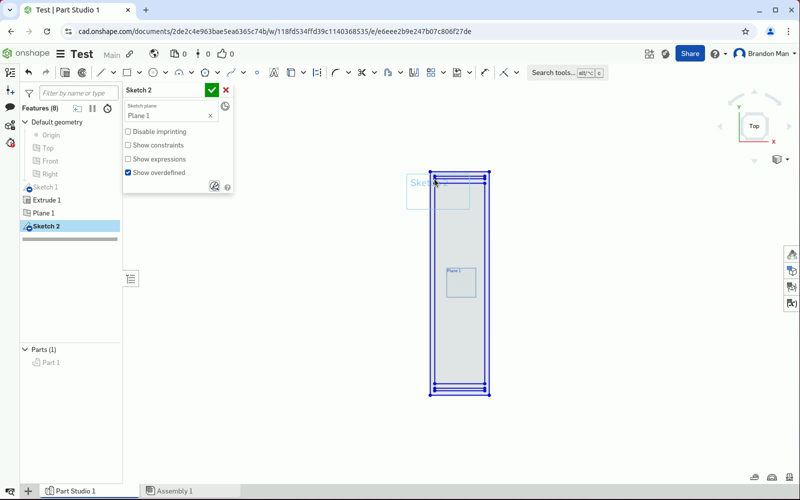
mouse_move(432, 270)
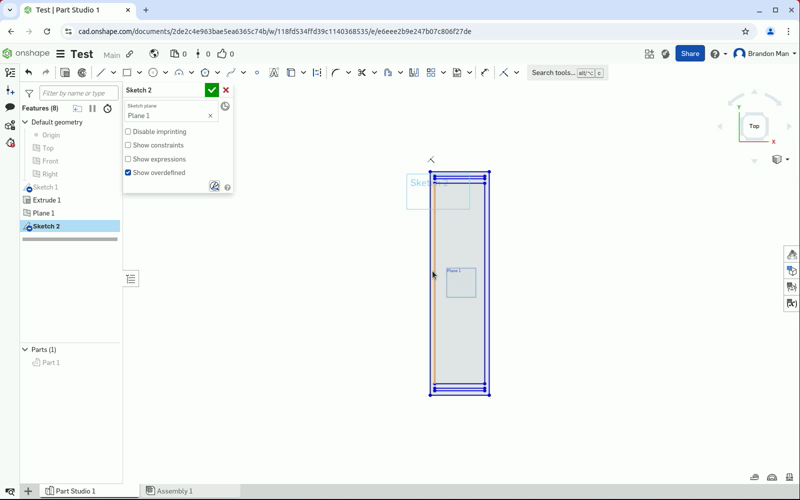
click(432, 270)
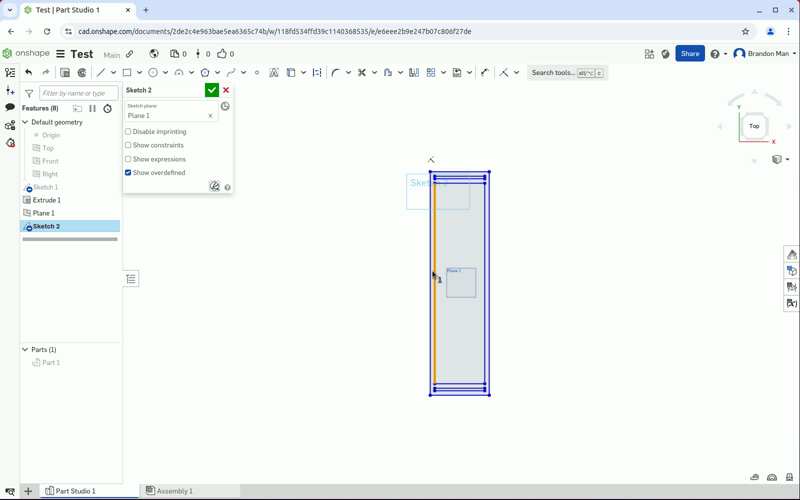
mouse_move(73, 352)
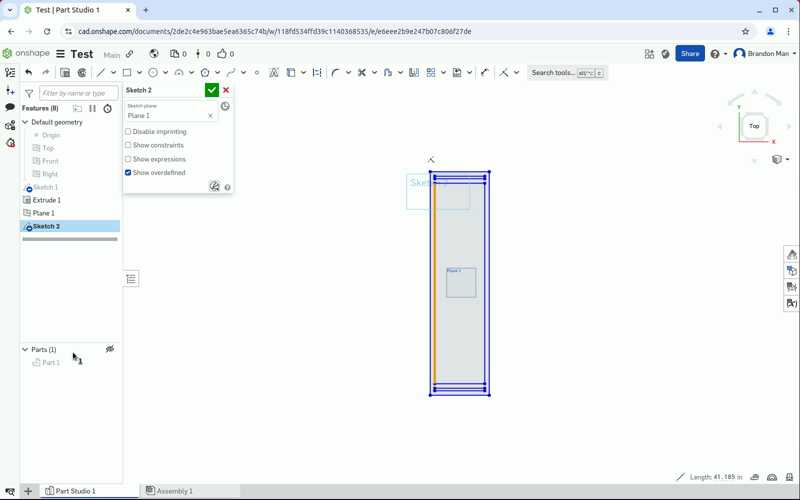
key(shift+y)
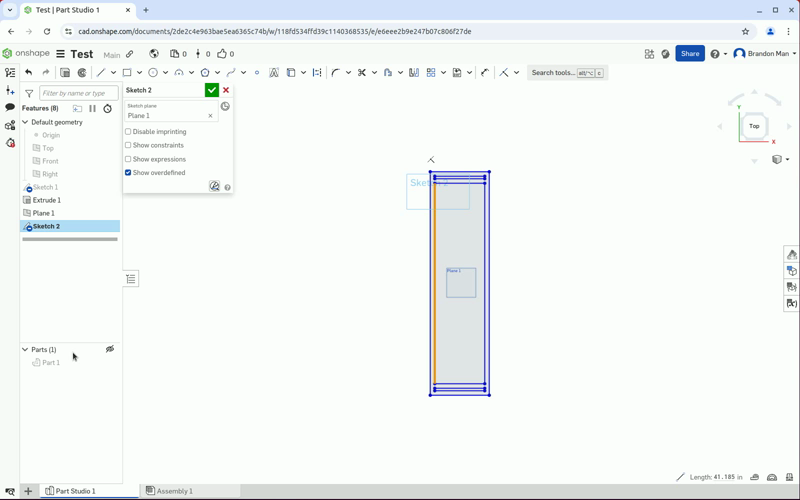
key(shift+e)
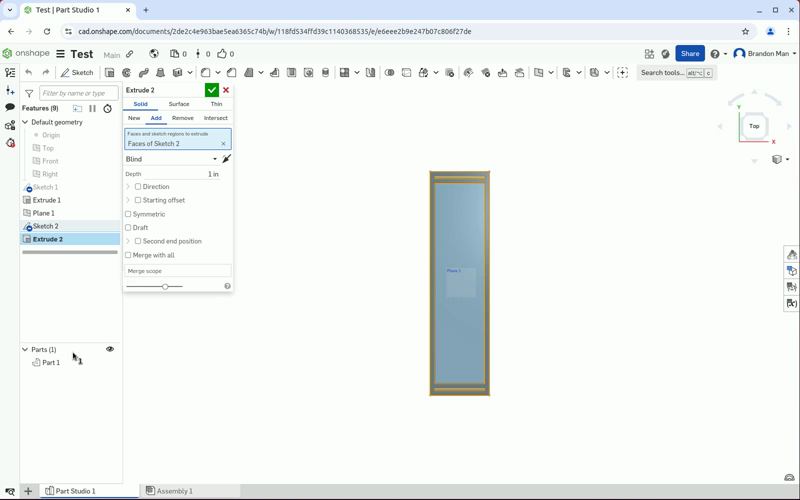
mouse_move(143, 106)
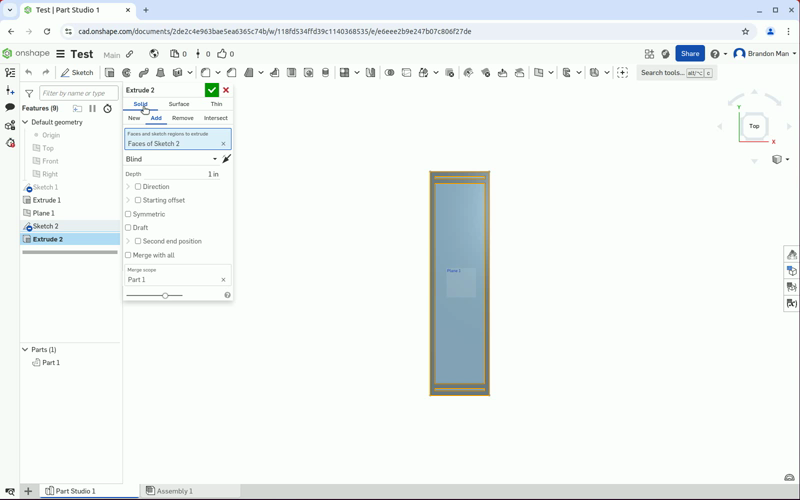
click(143, 106)
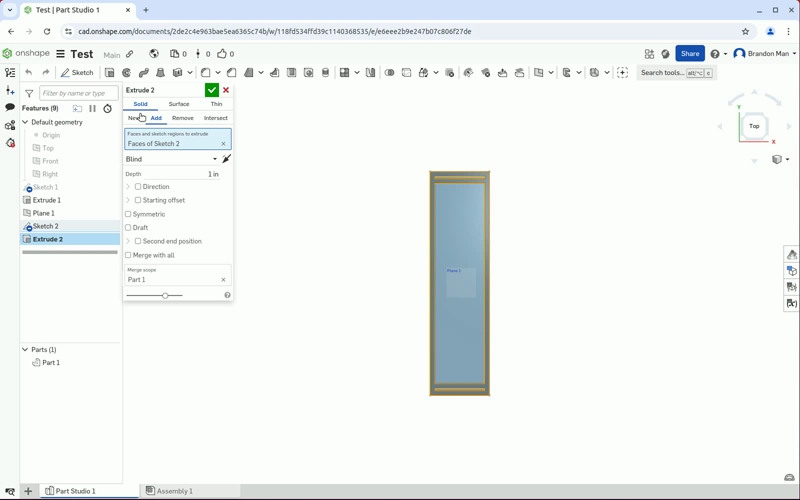
mouse_move(137, 120)
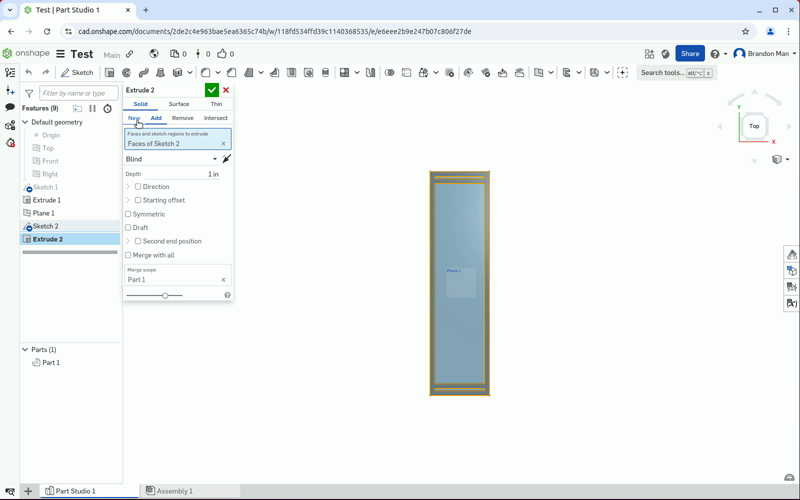
click(137, 120)
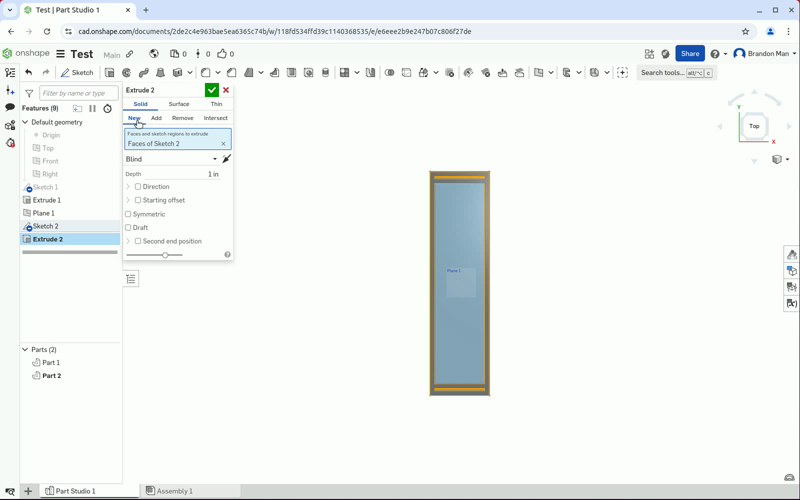
key(tab, 4)
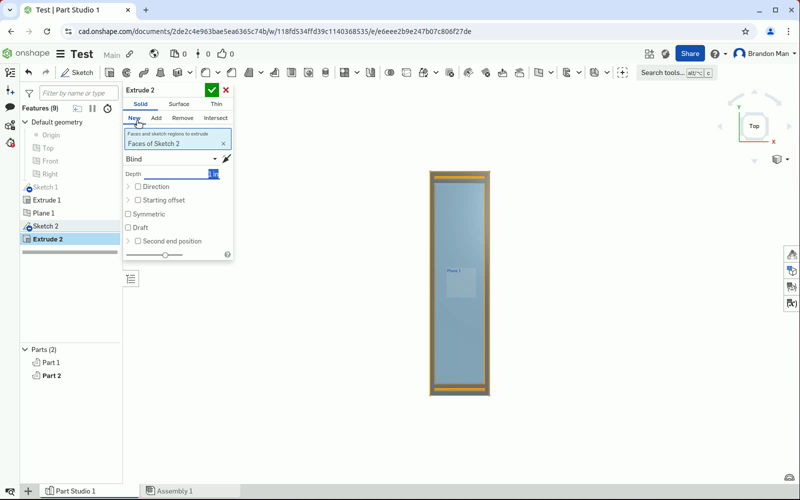
text(8.906)
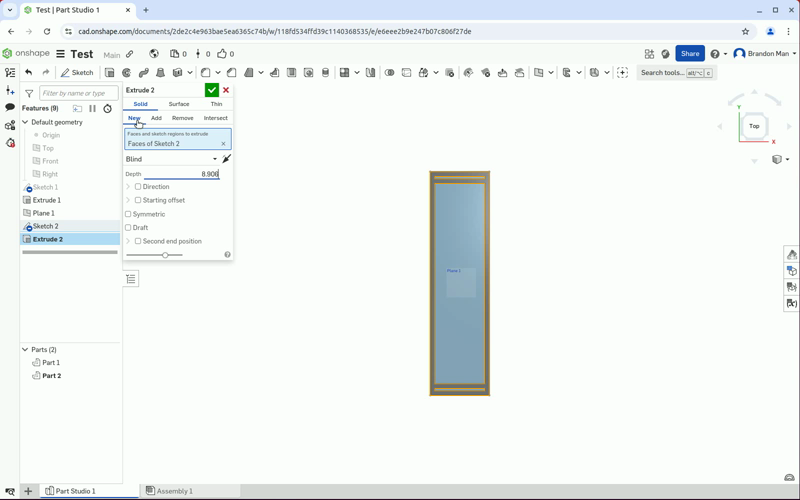
key(enter)
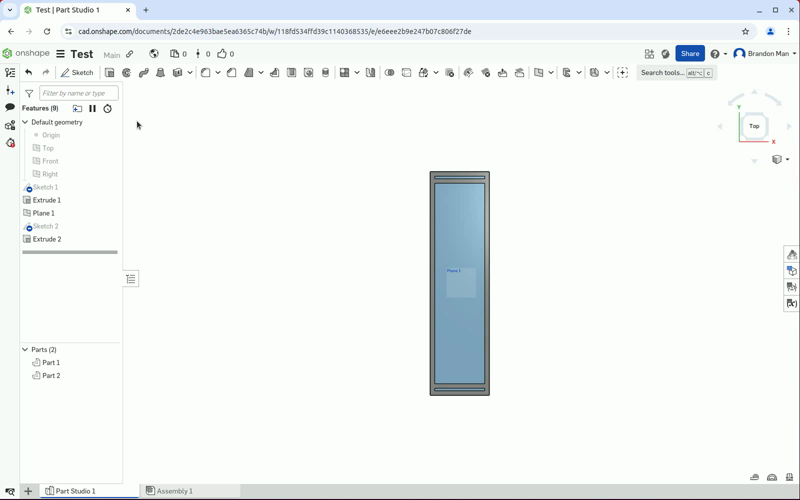
key(shift+h)
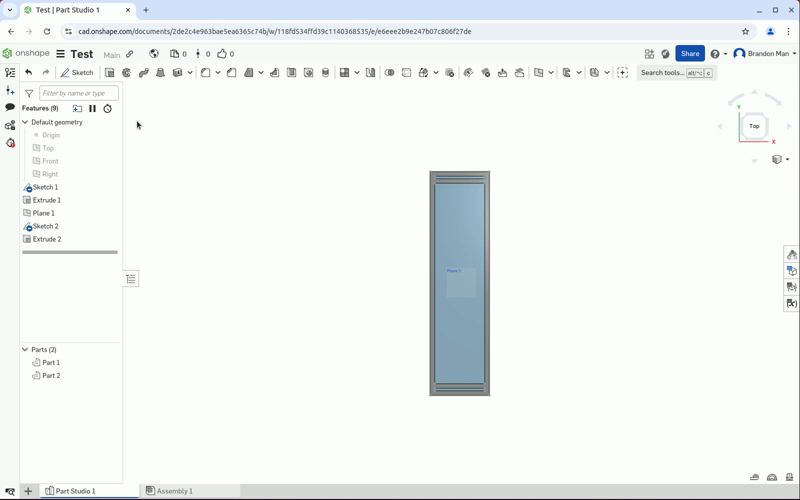
key(shift+h)
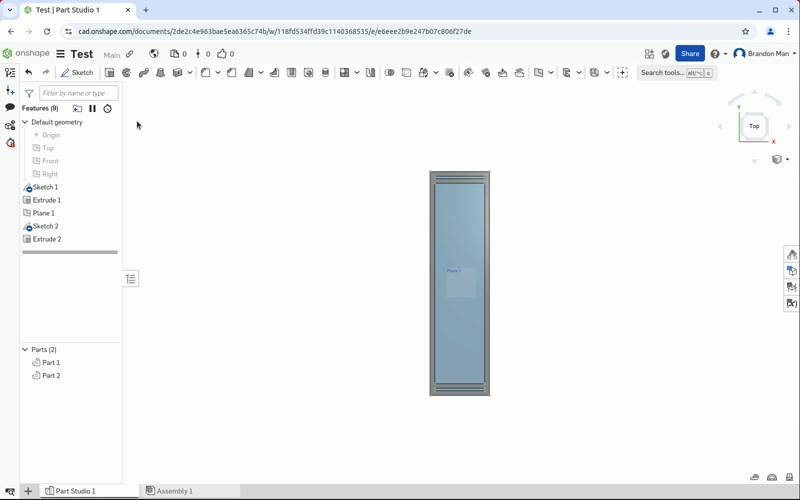
key(shift+7)
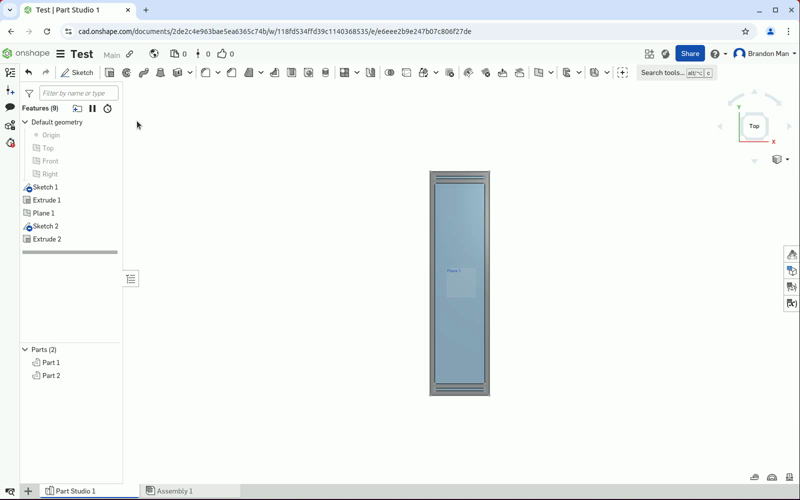
key(up, 3)
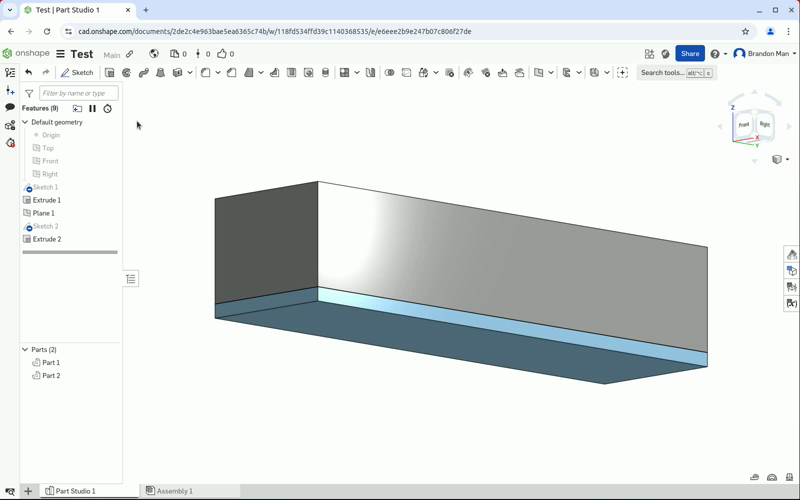
key(left, 3)
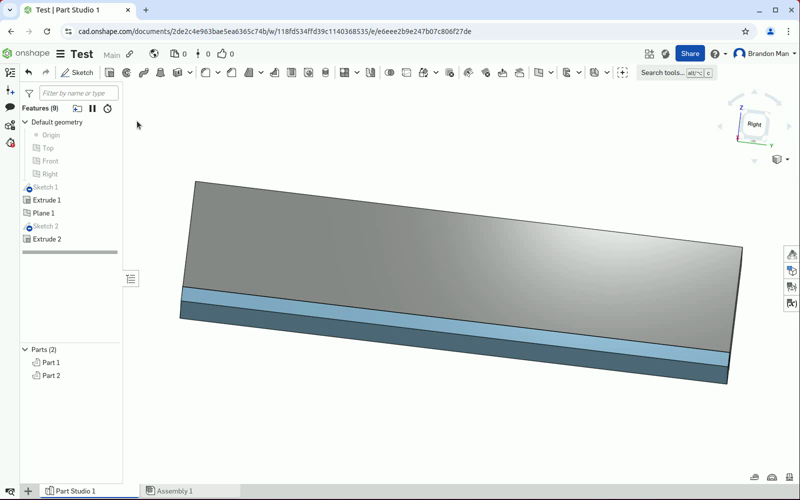
key(right, 3)
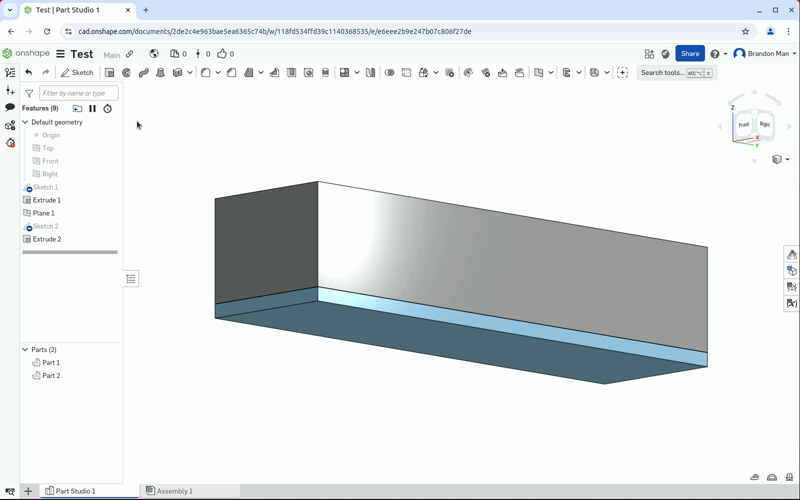
key(down, 3)
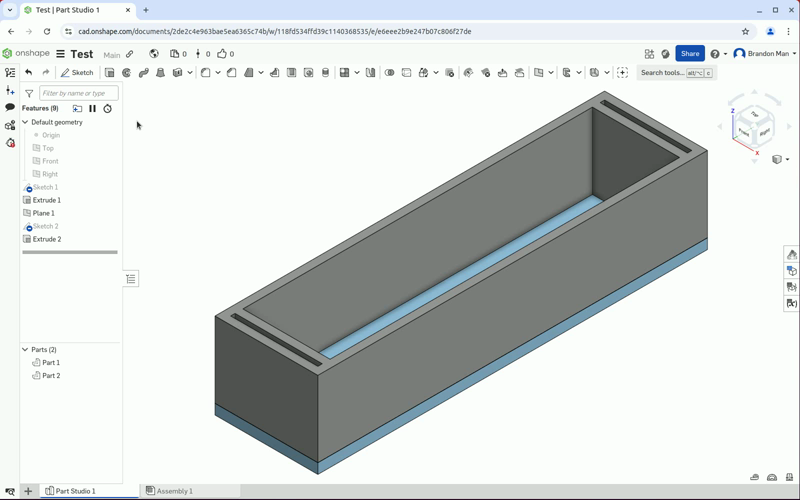
mouse_move(73, 189)
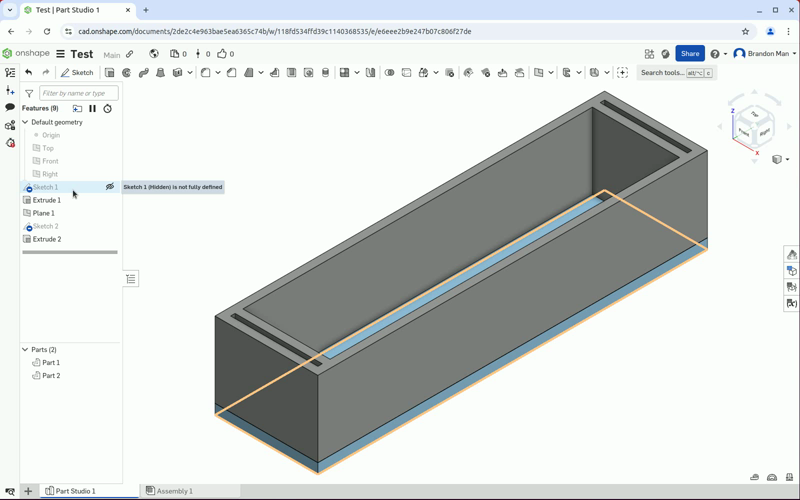
click(73, 189)